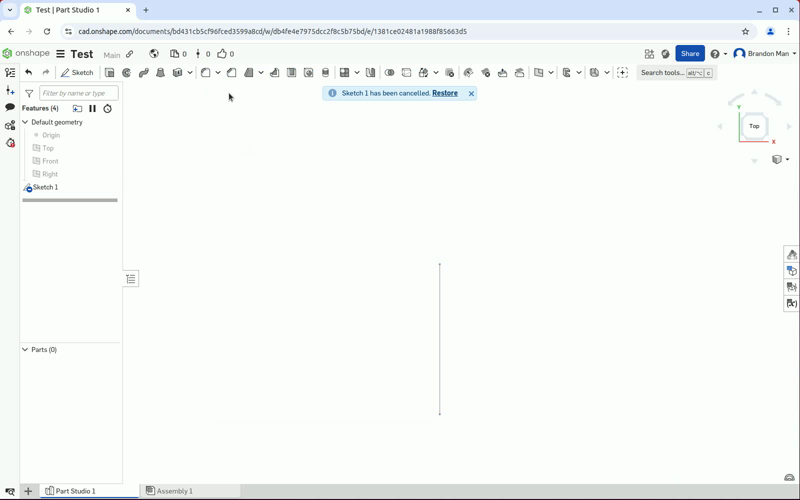
key(shift+h)
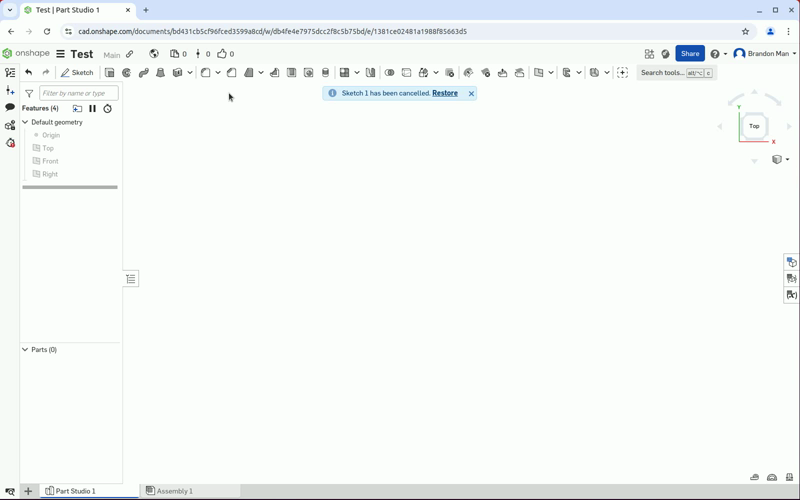
mouse_move(73, 352)
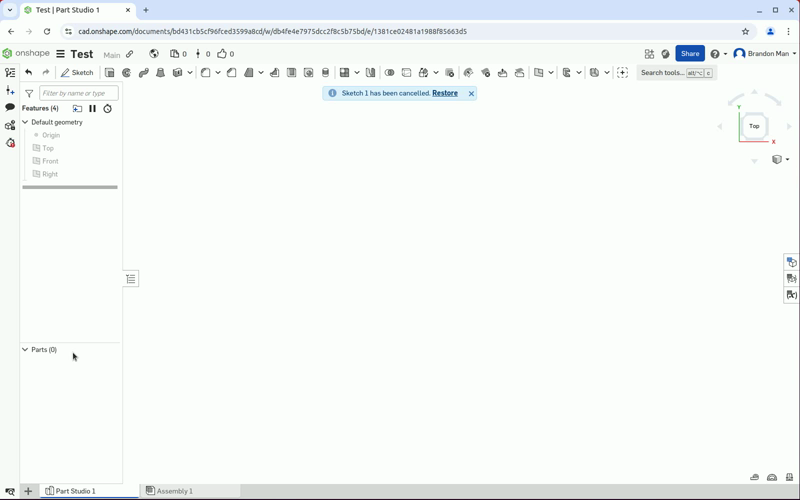
key(y)
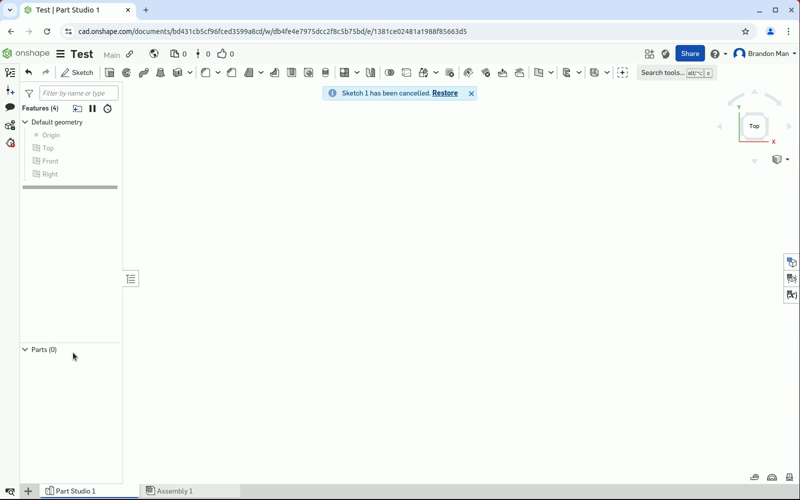
key(shift+p)
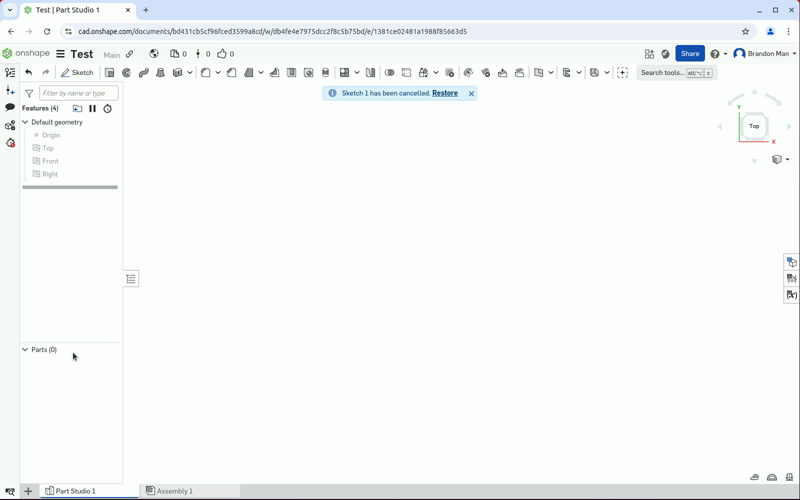
key(space)
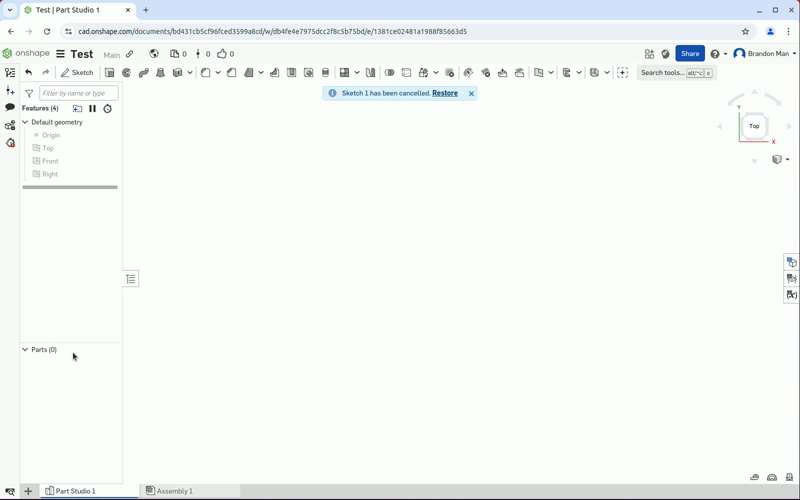
key_down(shift)
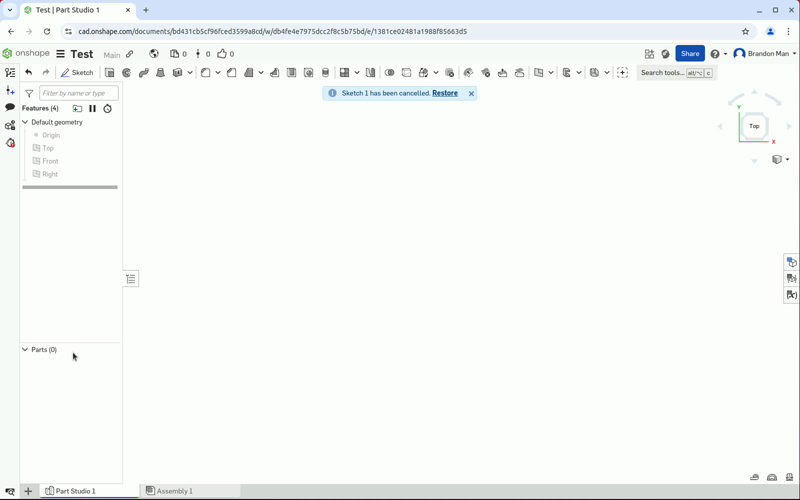
key(up)
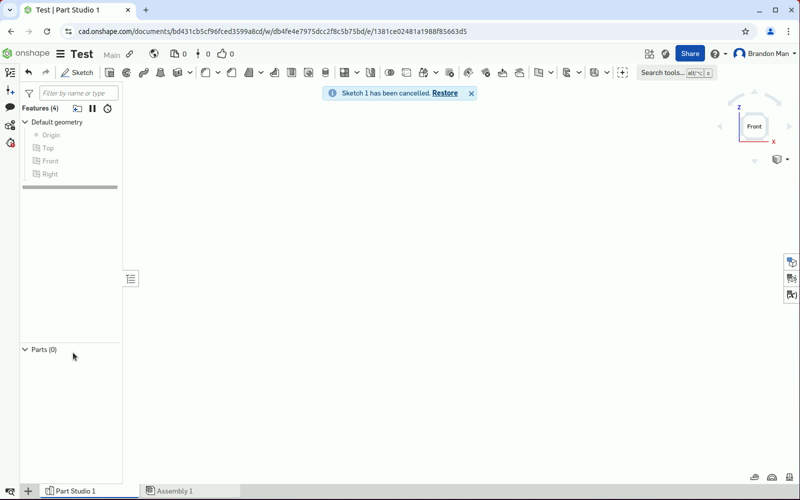
key_up(shift)
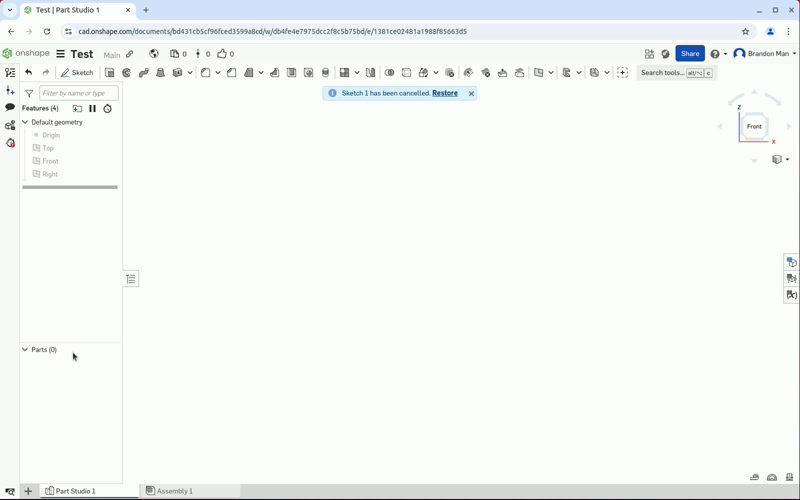
mouse_move(73, 352)
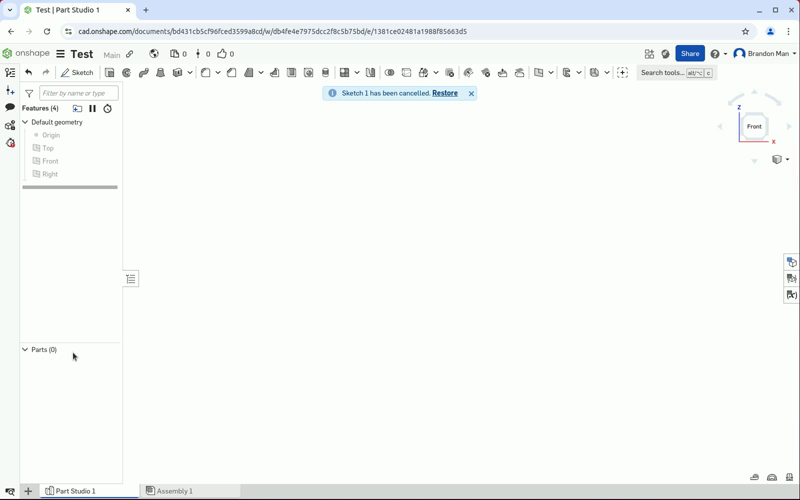
key(shift+y)
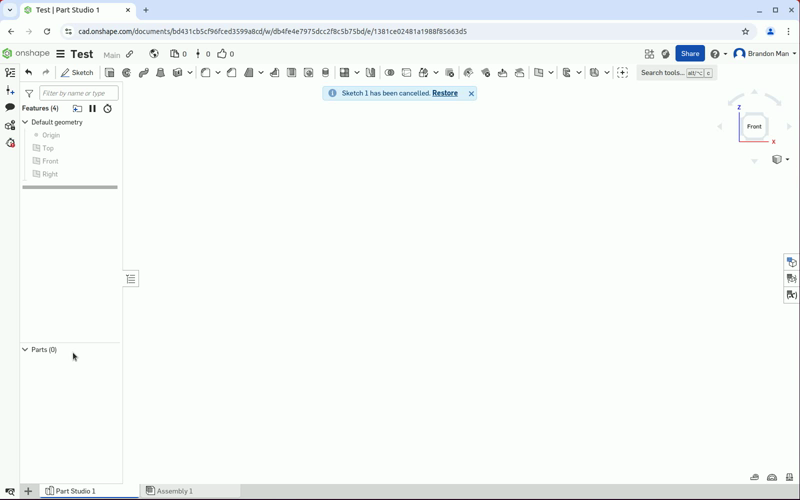
key(shift+s)
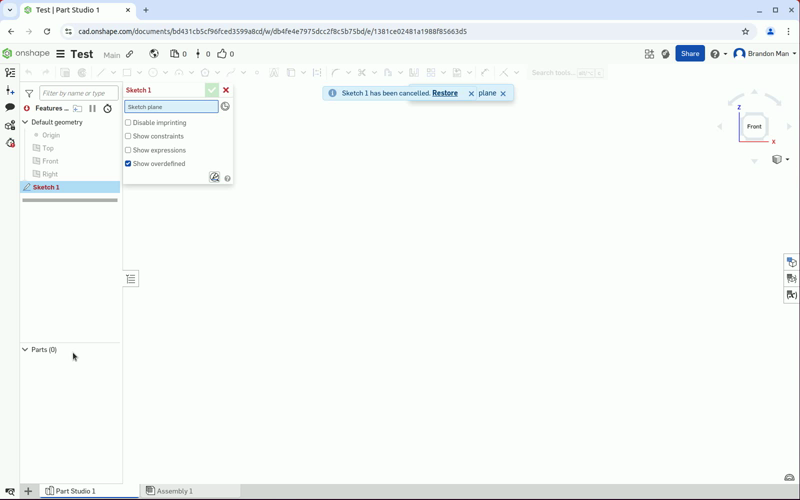
mouse_move(73, 163)
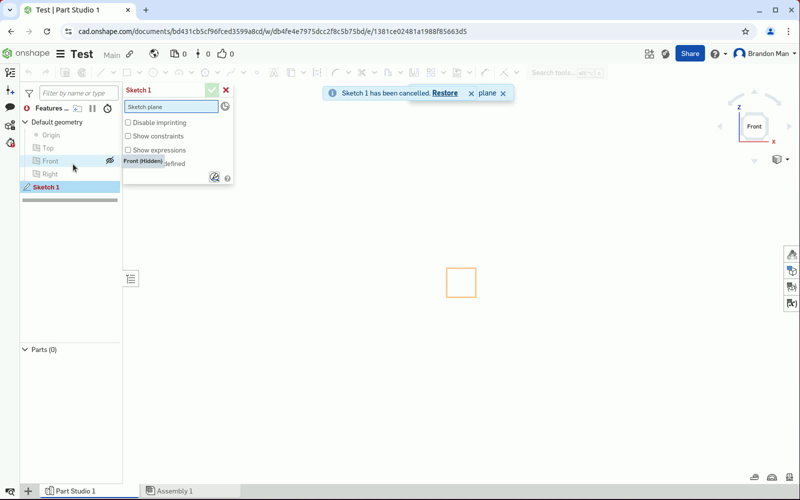
click(73, 163)
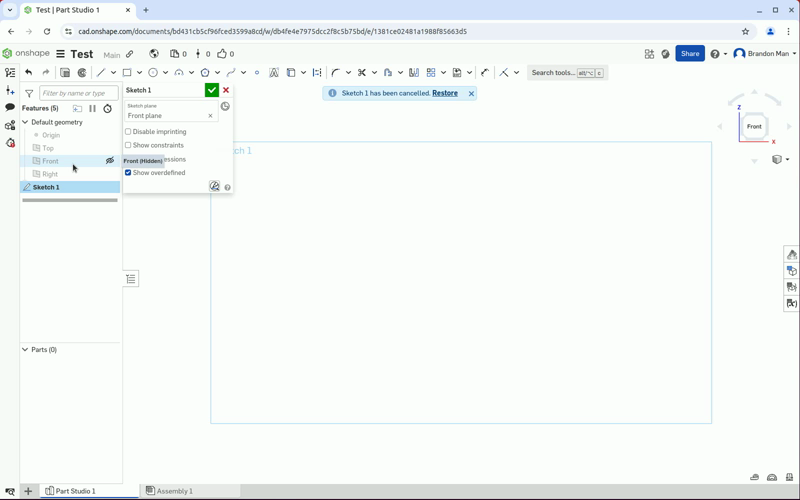
mouse_move(73, 352)
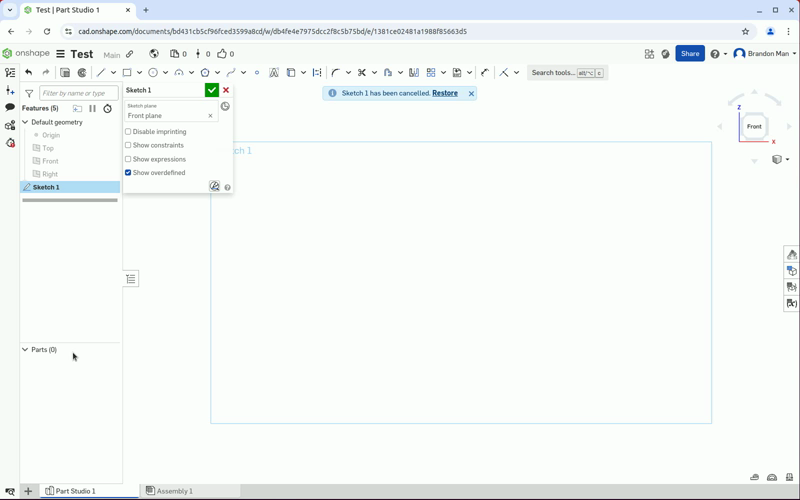
key(y)
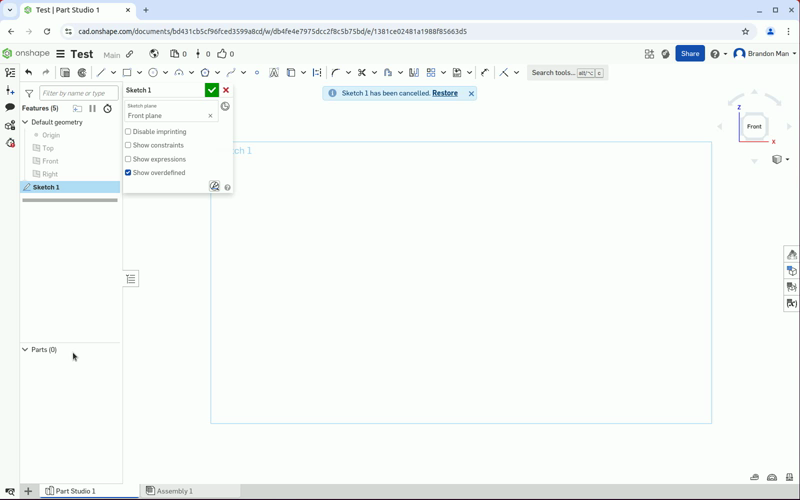
key(l)
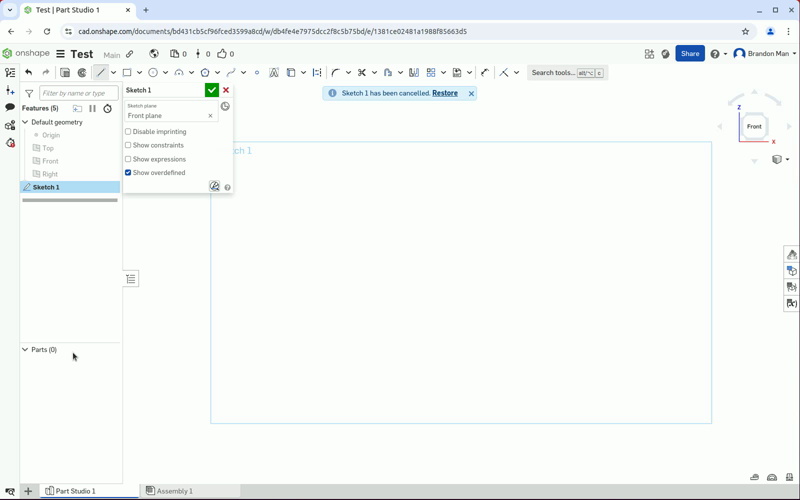
key_down(shift)
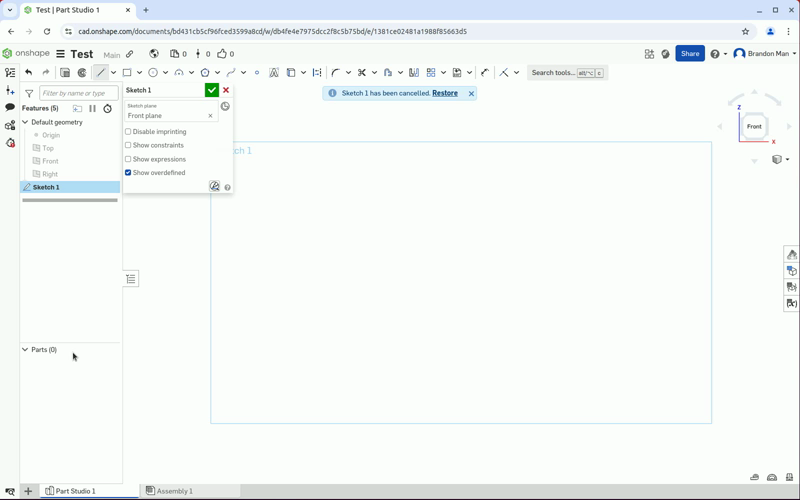
mouse_move(388, 282)
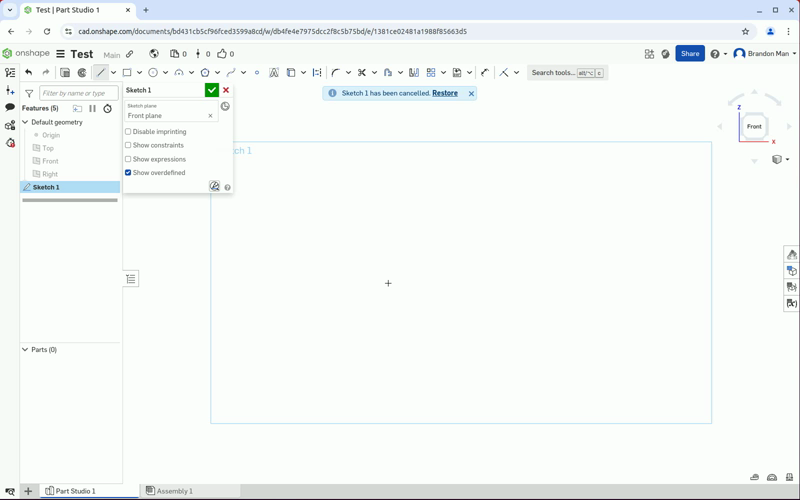
click(388, 282)
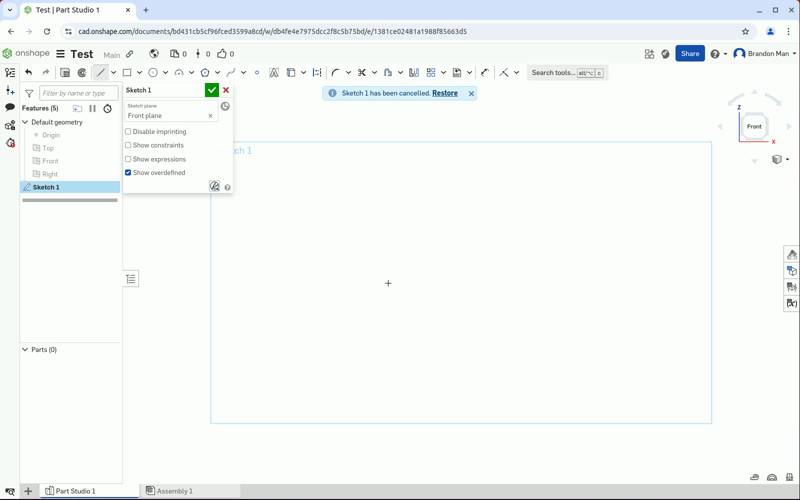
key_up(shift)
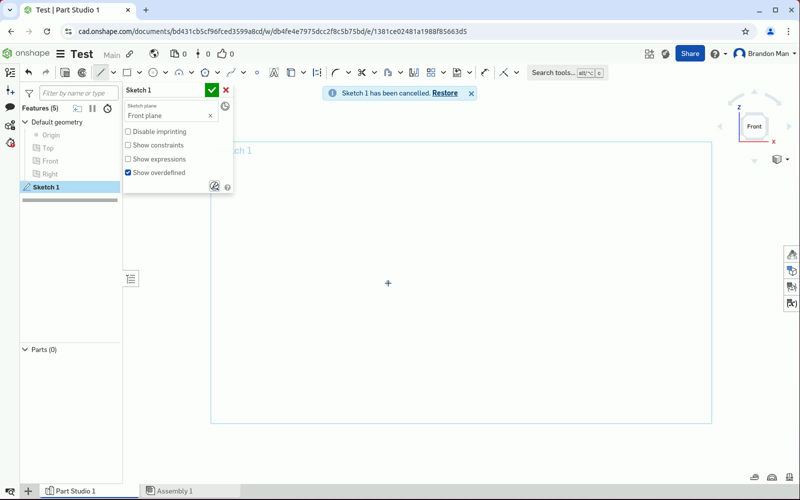
key_down(shift)
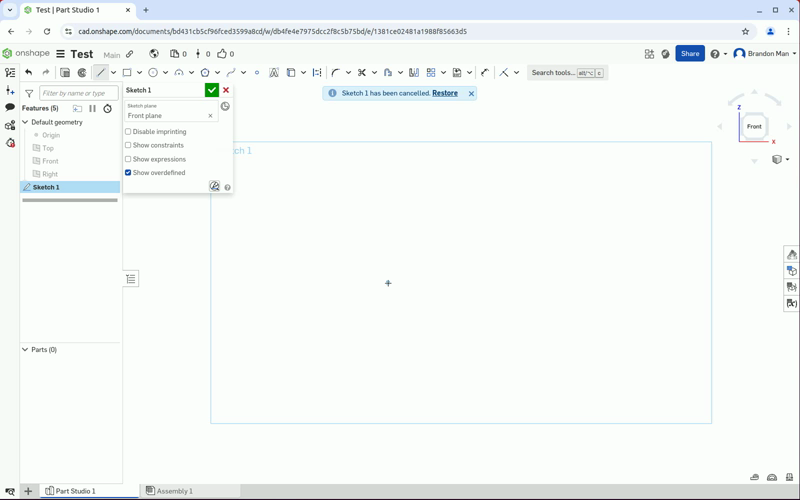
mouse_move(418, 282)
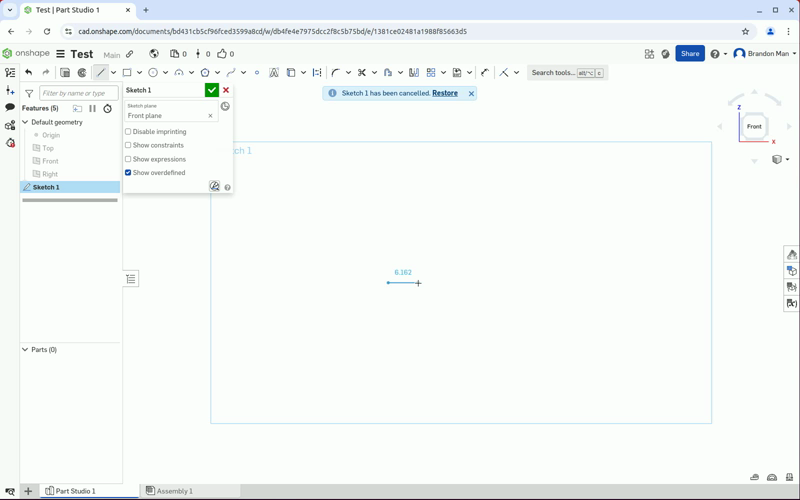
mouse_move(410, 282)
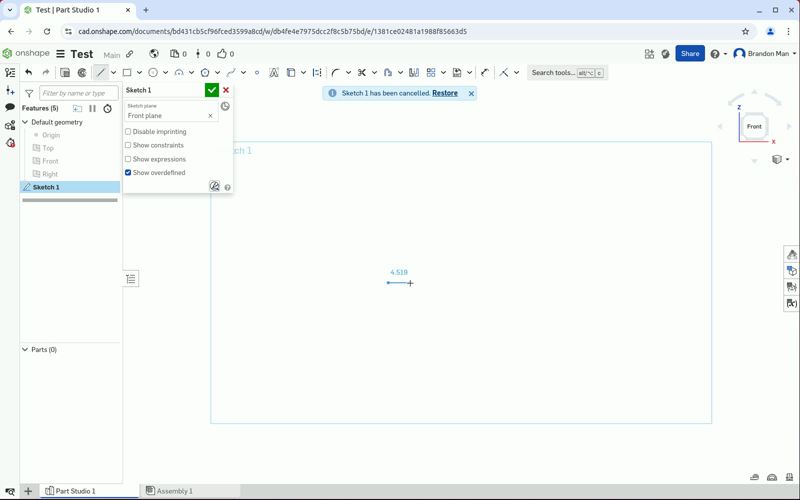
click(410, 282)
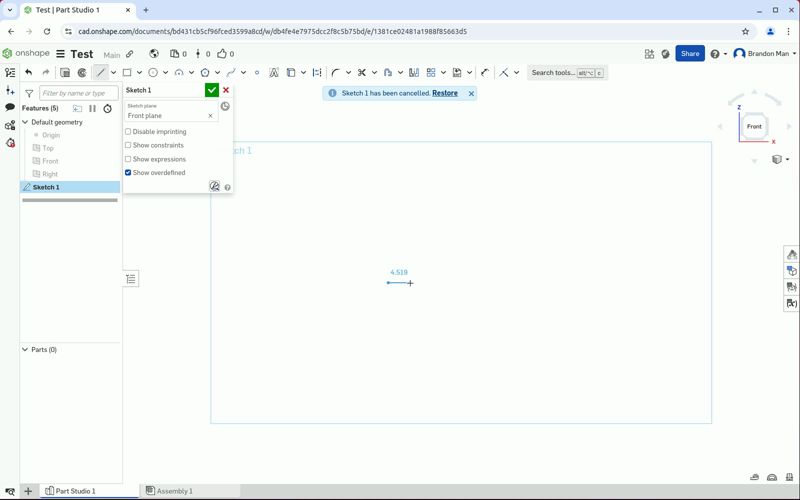
key_up(shift)
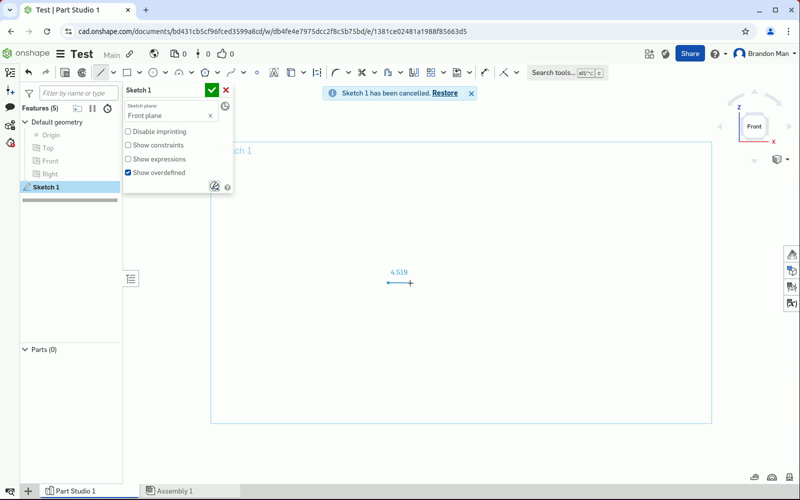
key_down(shift)
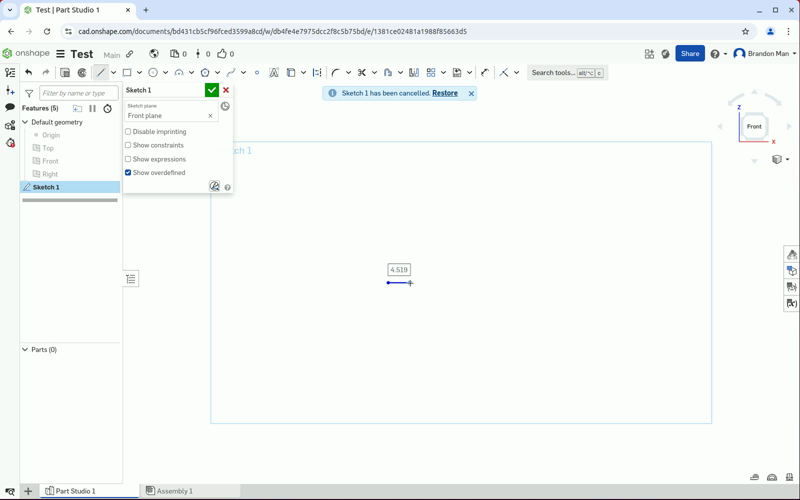
mouse_move(440, 282)
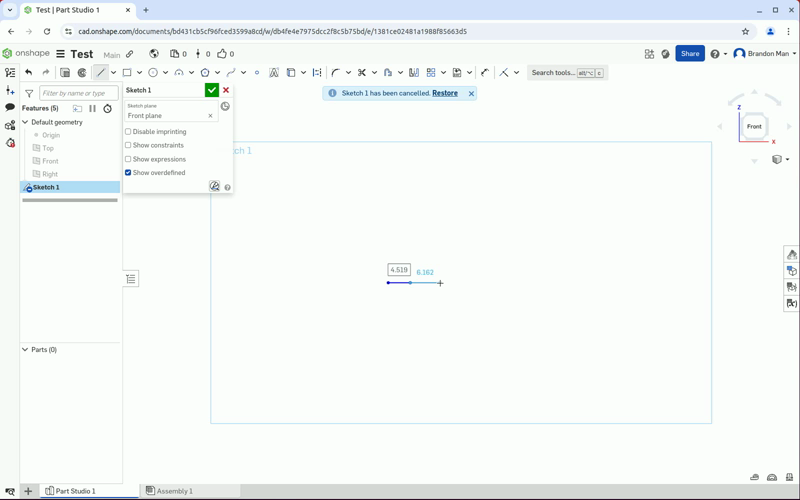
mouse_move(410, 274)
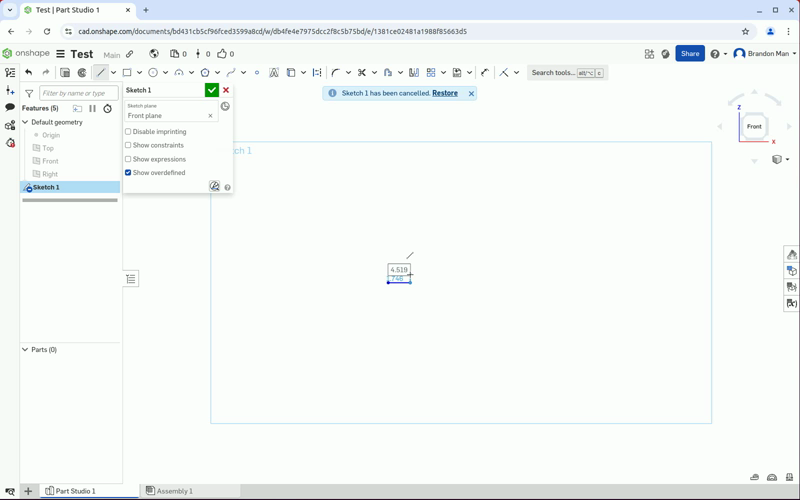
click(410, 274)
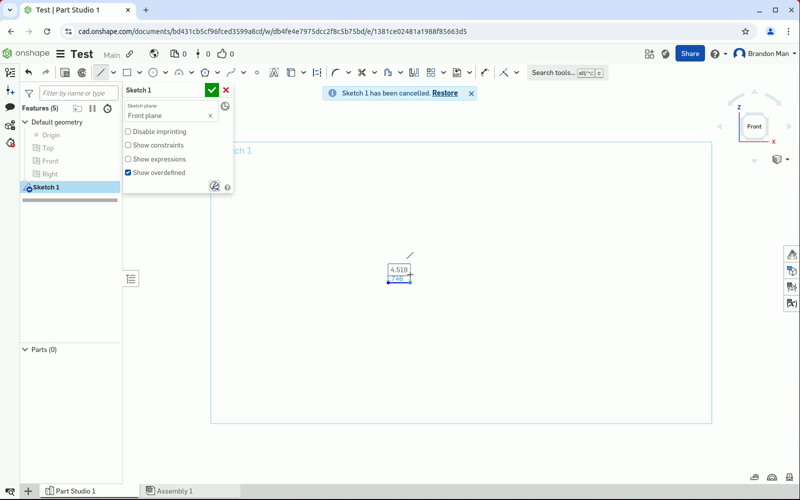
key_up(shift)
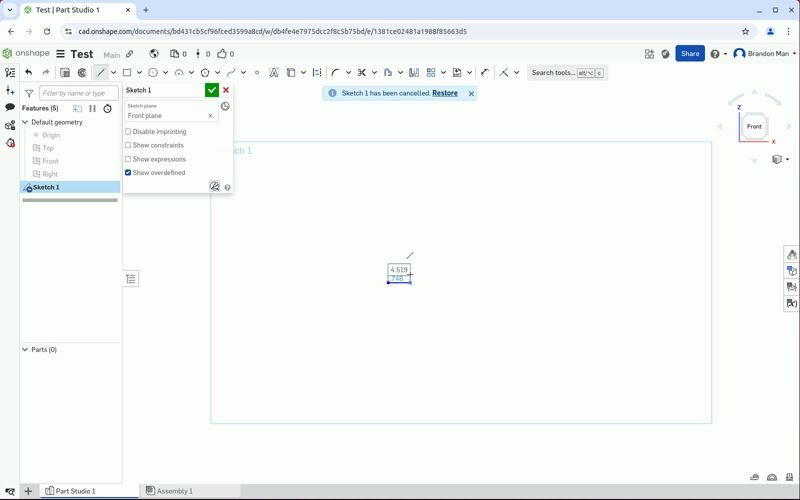
key_down(shift)
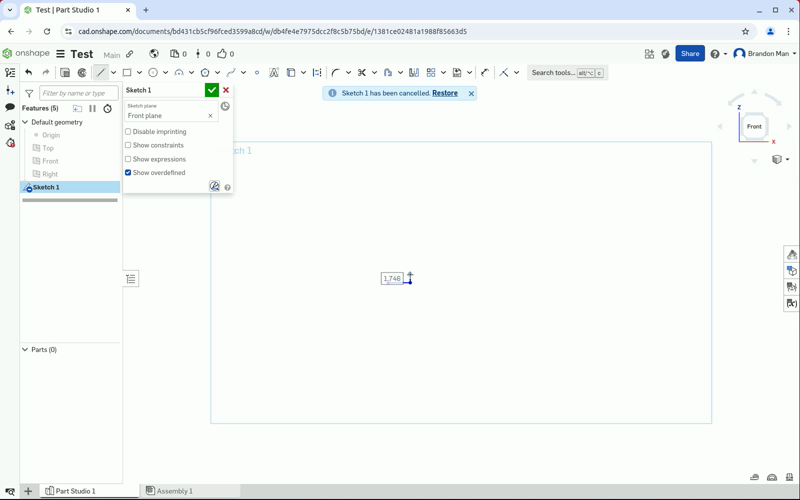
mouse_move(440, 274)
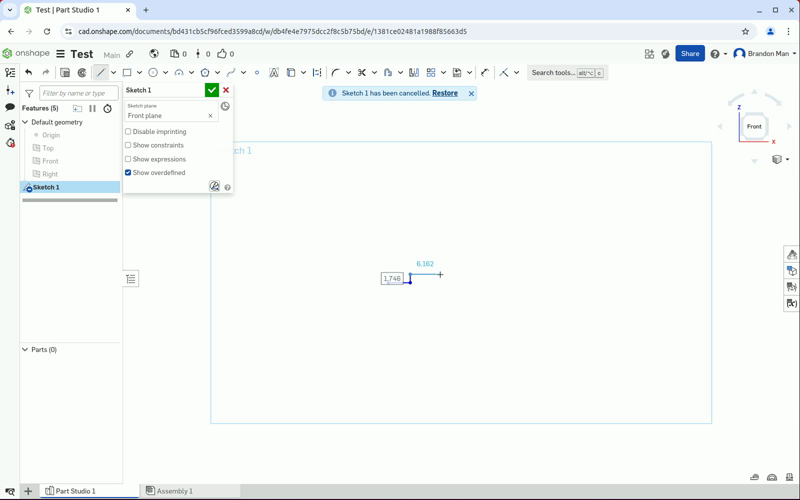
mouse_move(388, 274)
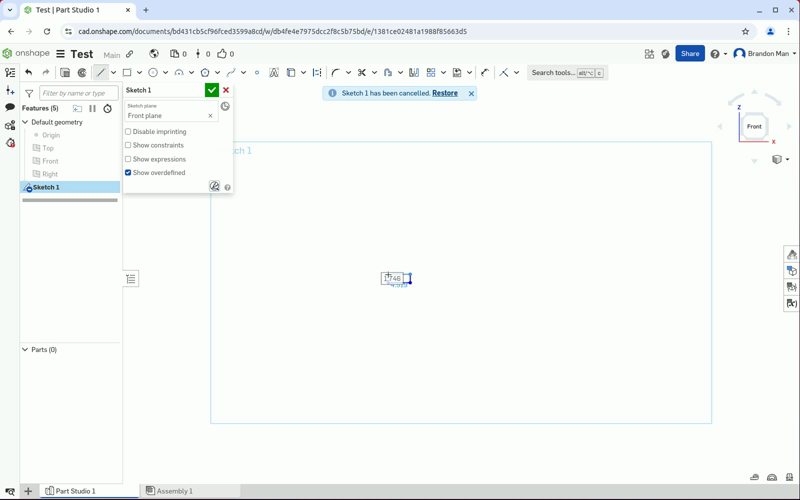
click(388, 274)
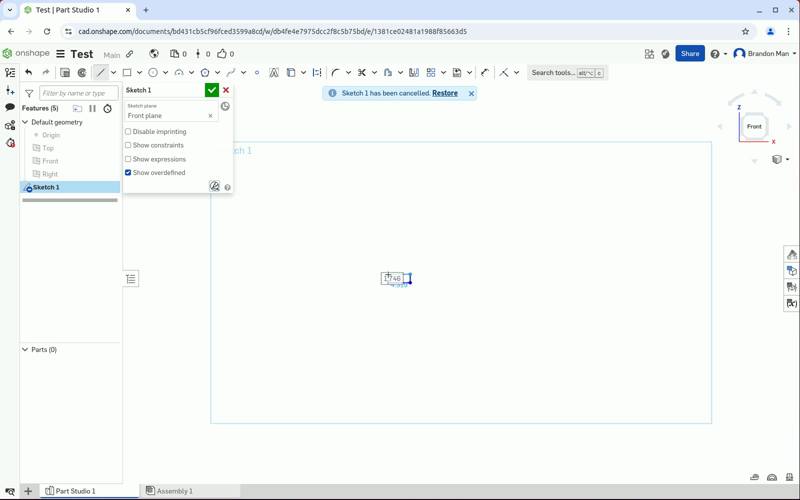
key_up(shift)
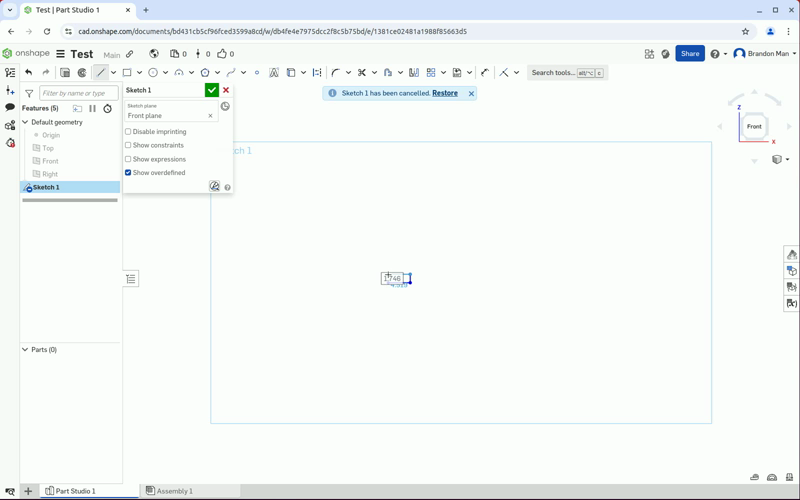
mouse_move(418, 274)
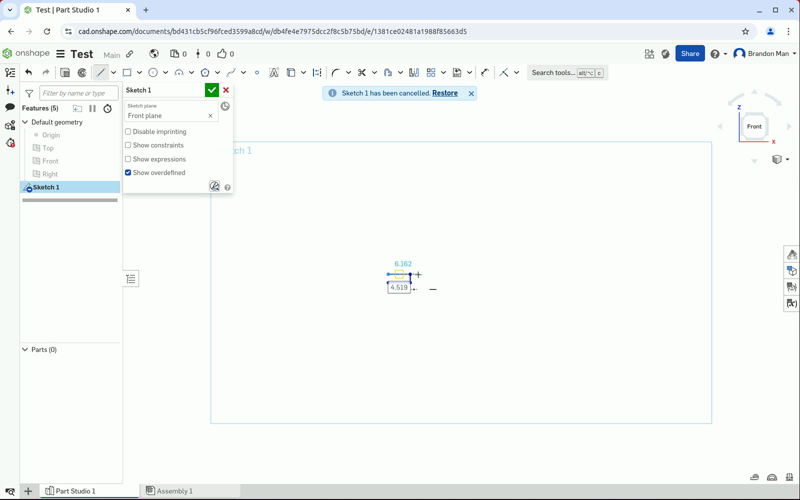
key_down(shift)
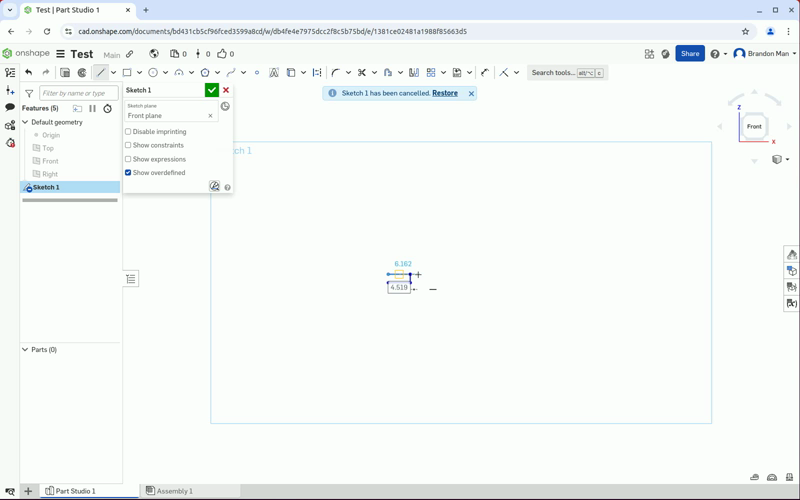
mouse_move(388, 282)
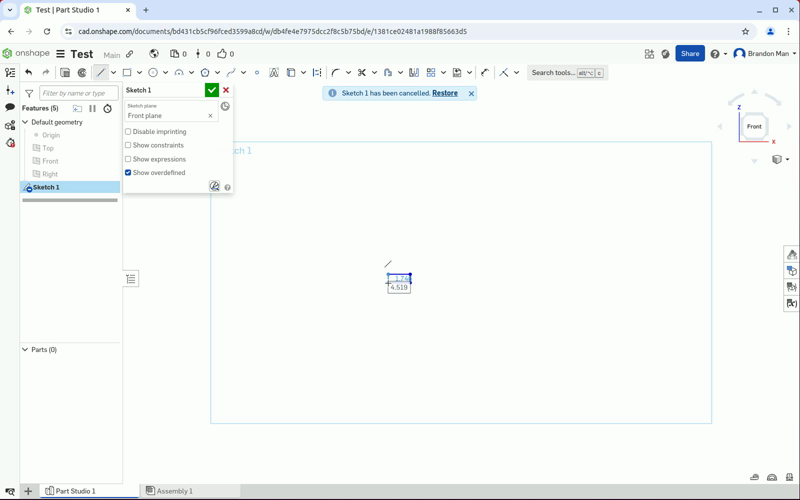
key_up(shift)
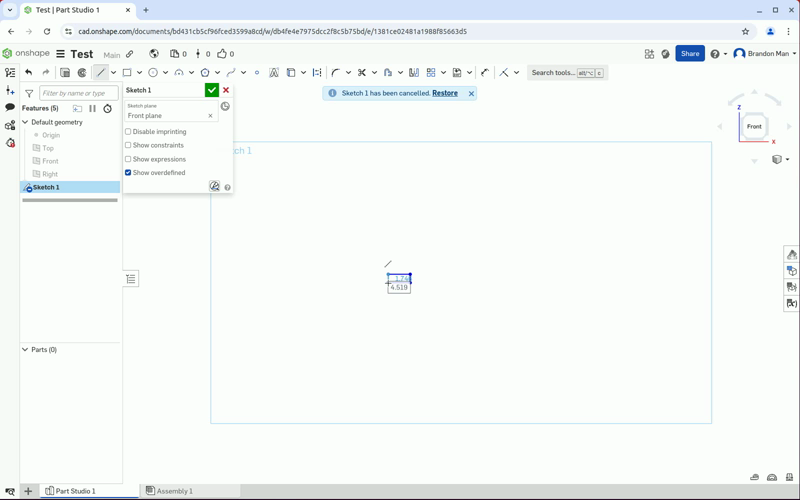
click(388, 282)
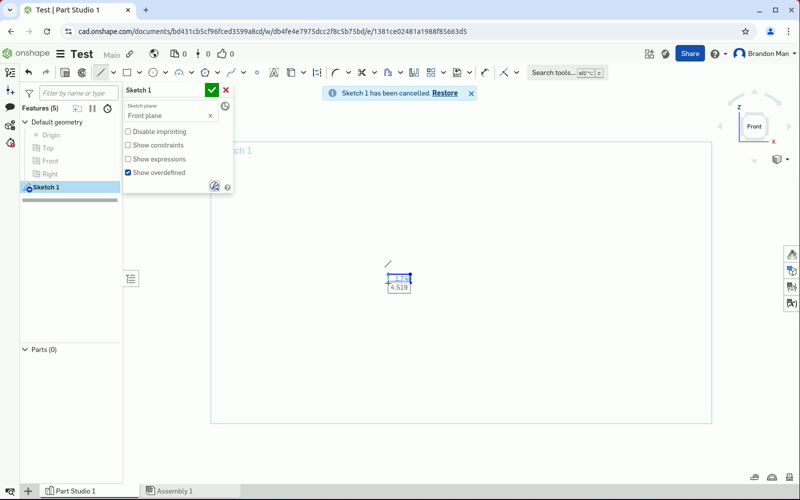
key(esc)
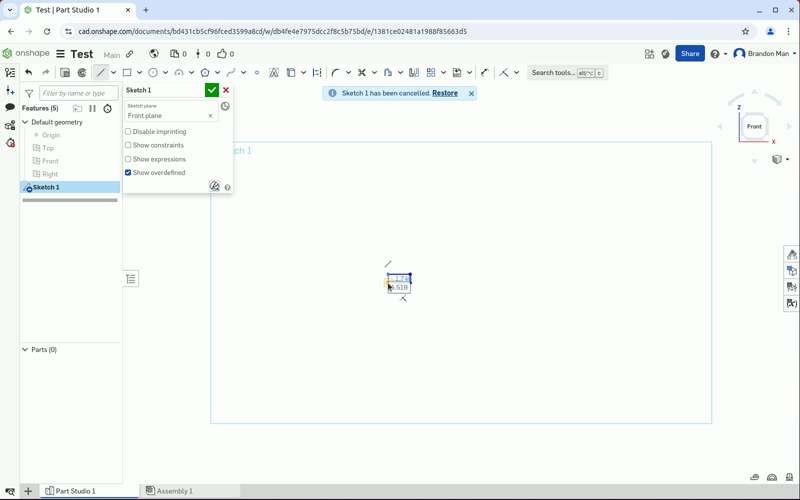
mouse_move(404, 279)
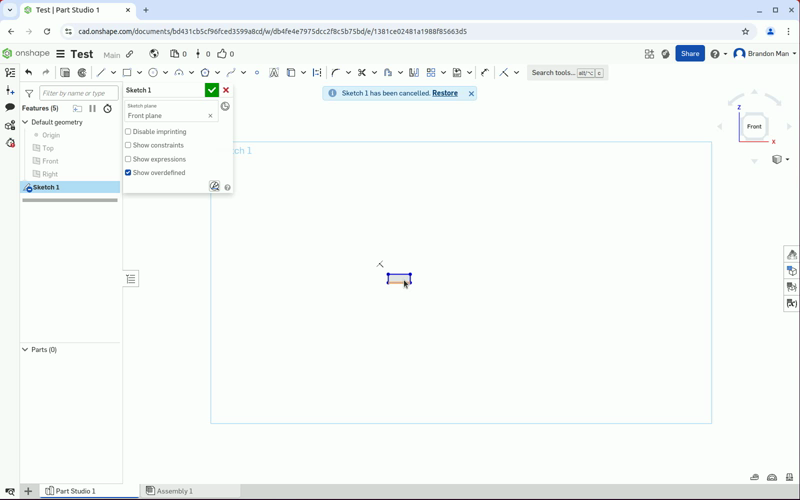
scroll(6)
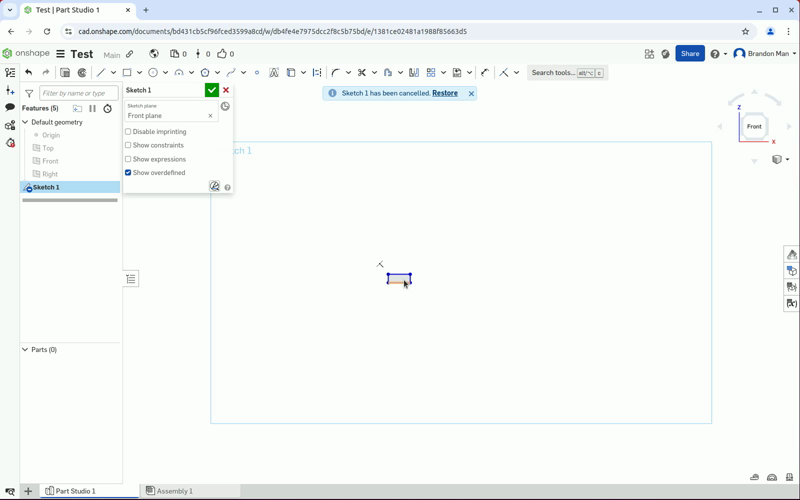
scroll(6)
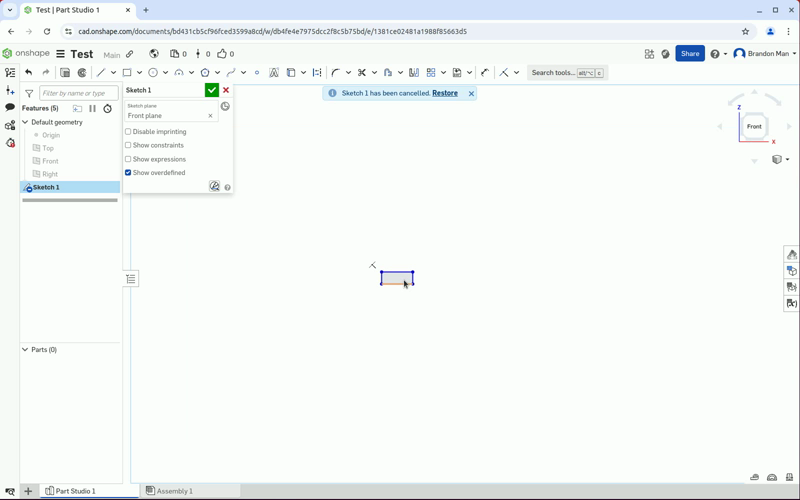
scroll(6)
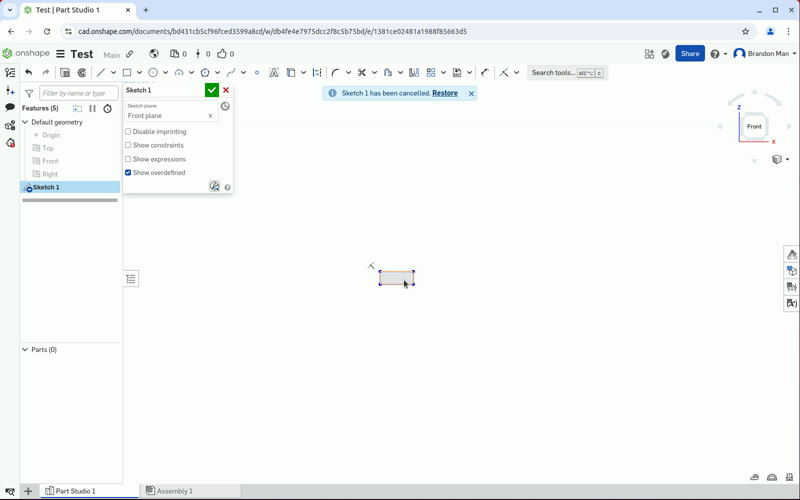
scroll(6)
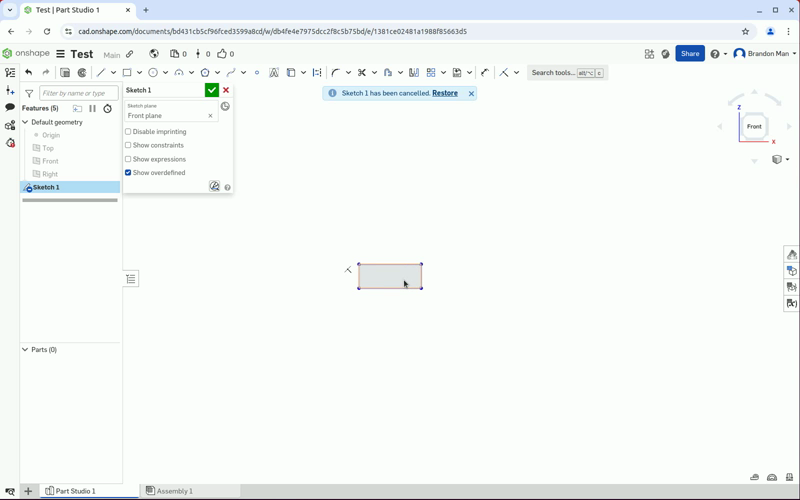
scroll(6)
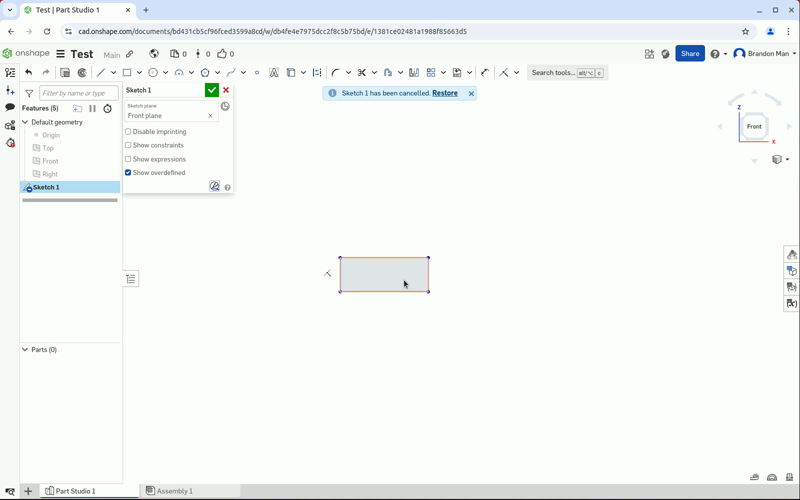
scroll(6)
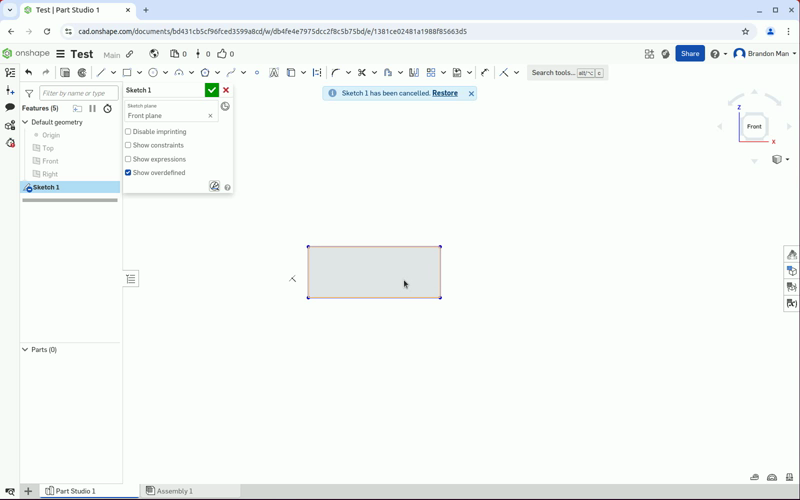
scroll(6)
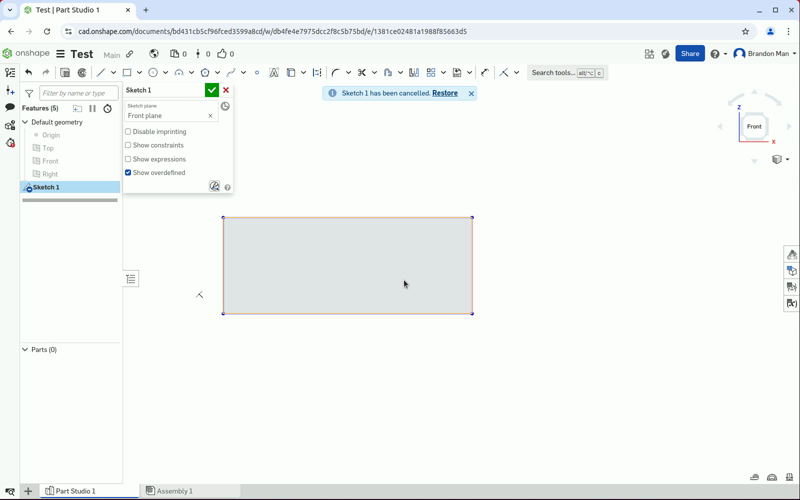
click(404, 279)
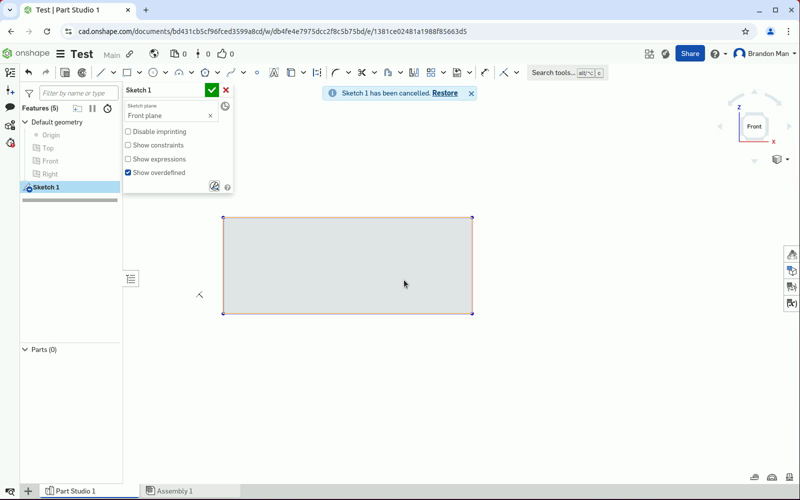
scroll(-6)
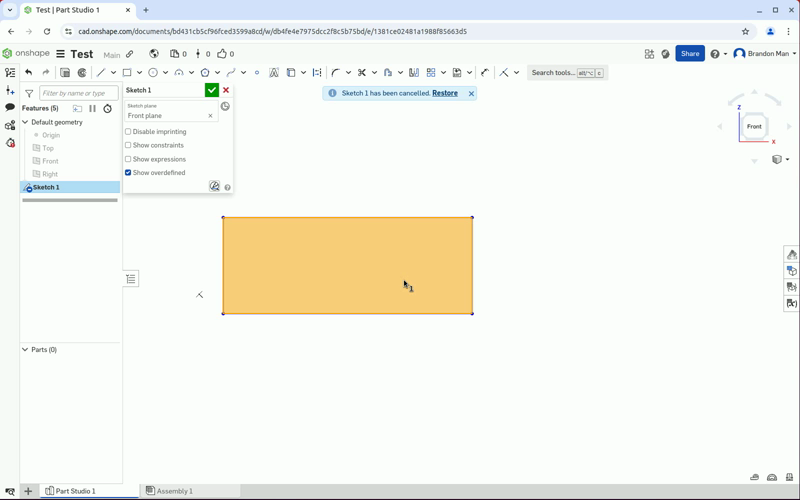
scroll(-6)
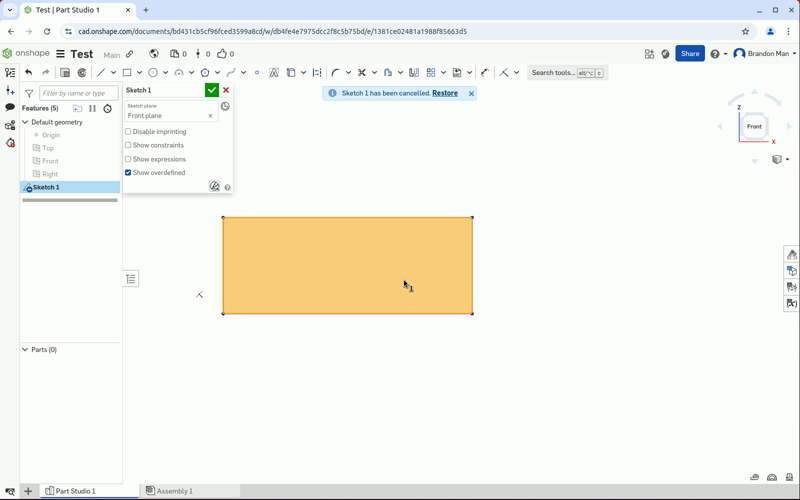
scroll(-6)
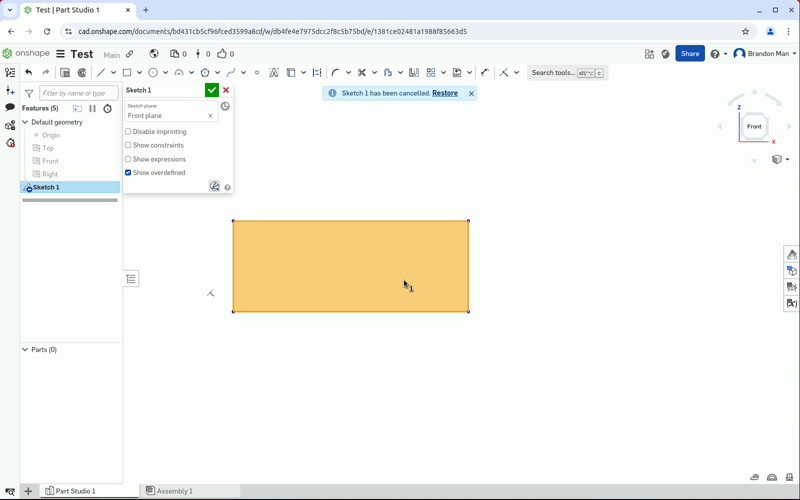
scroll(-6)
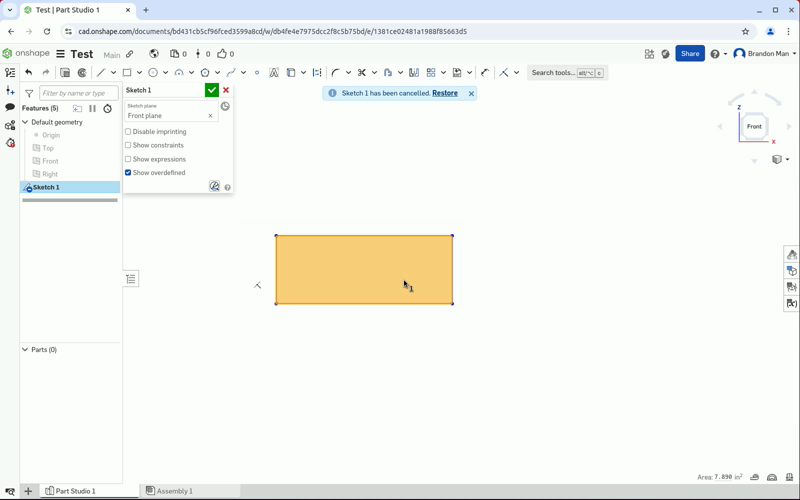
scroll(-6)
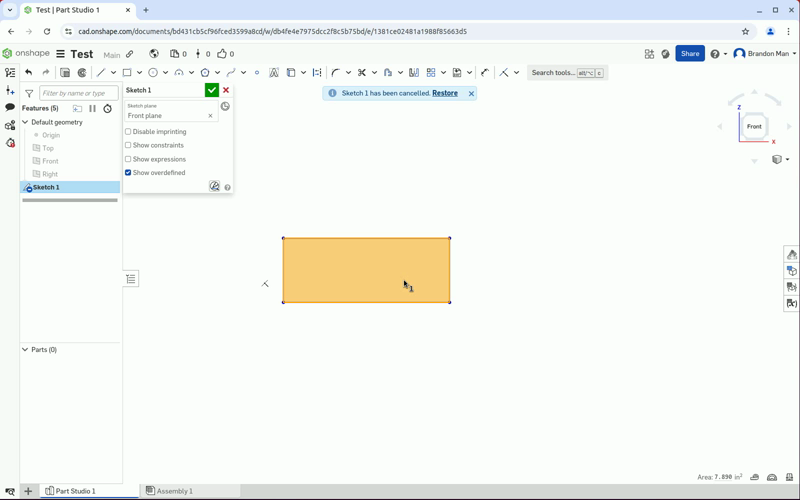
scroll(-6)
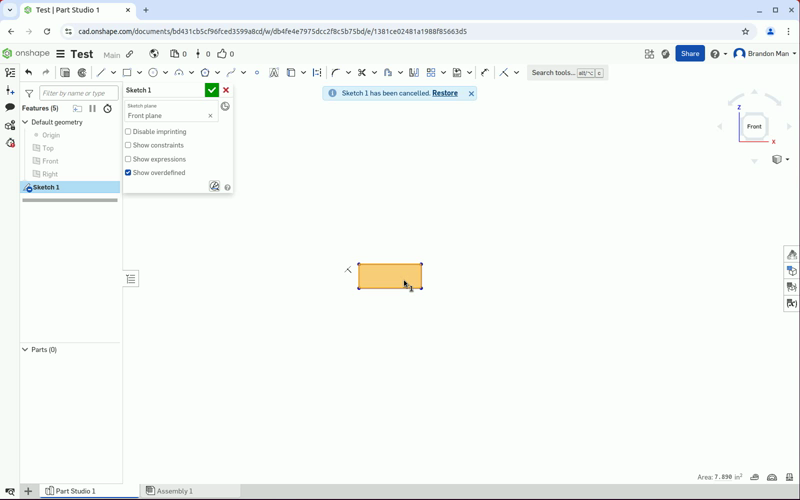
scroll(-6)
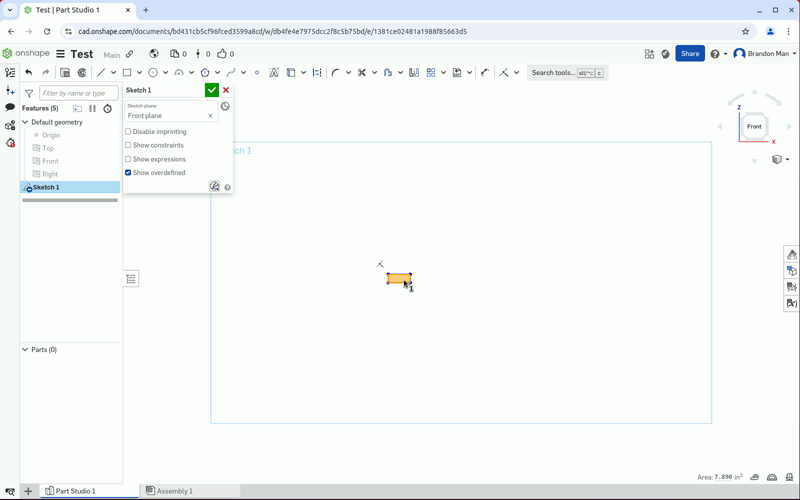
mouse_move(73, 352)
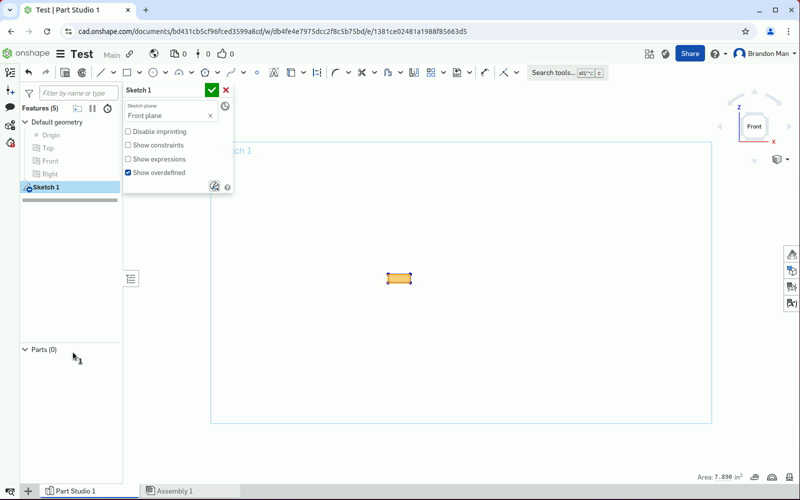
key(shift+y)
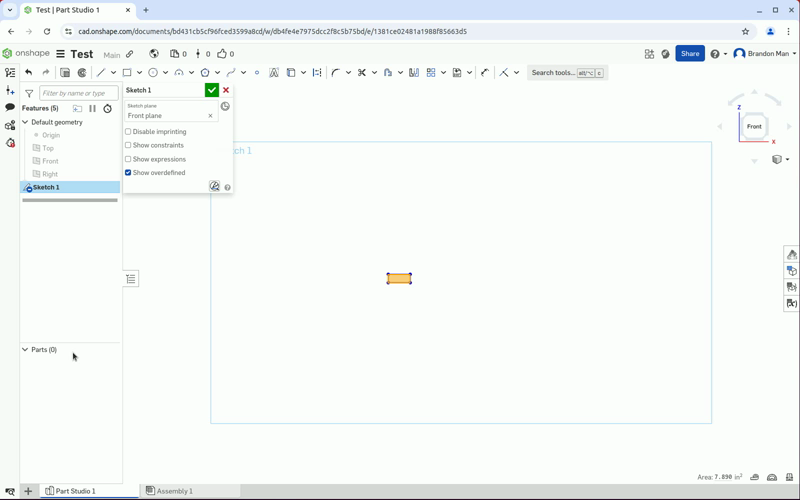
key(shift+e)
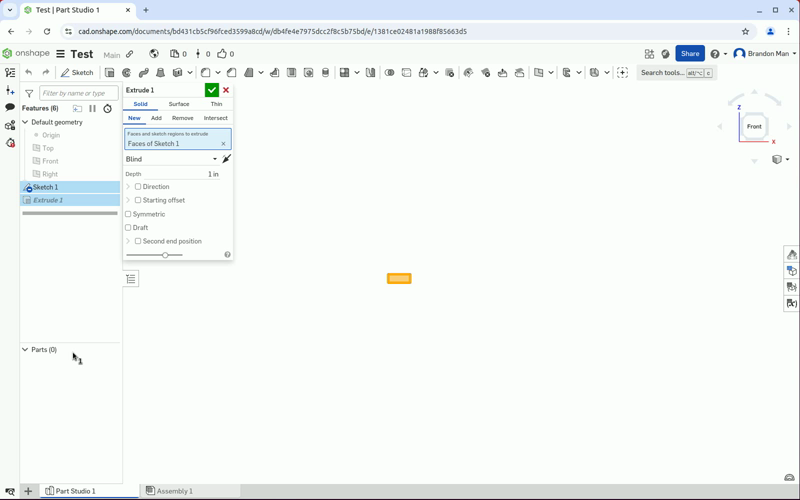
mouse_move(143, 106)
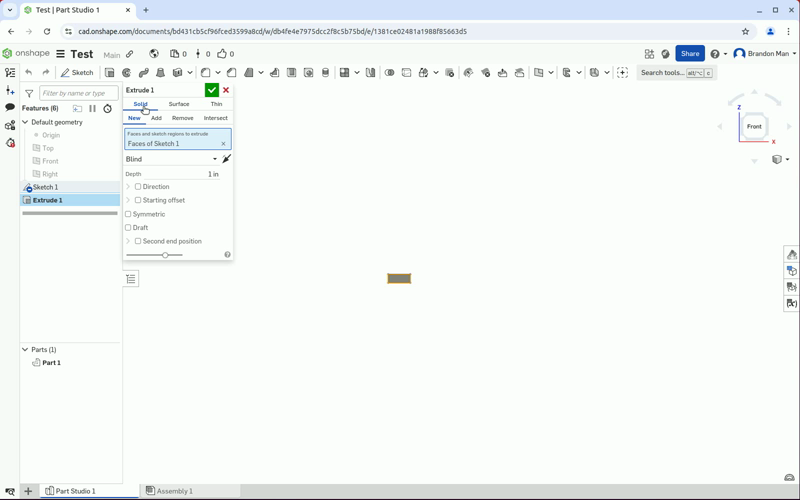
click(143, 106)
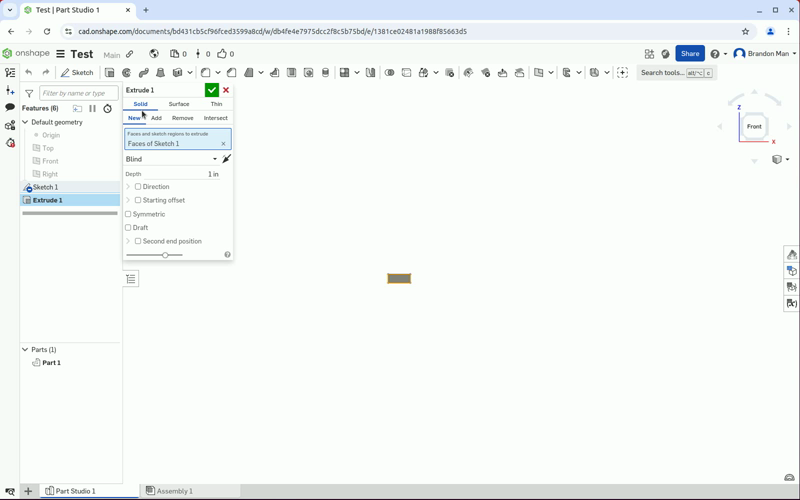
mouse_move(137, 120)
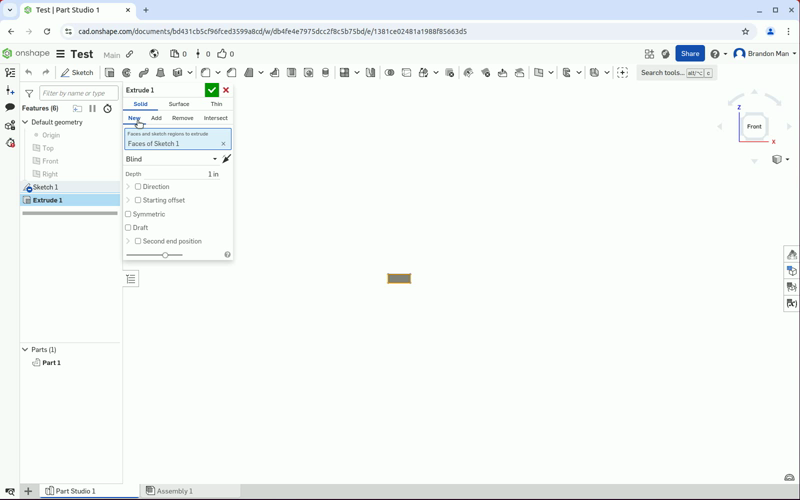
click(137, 120)
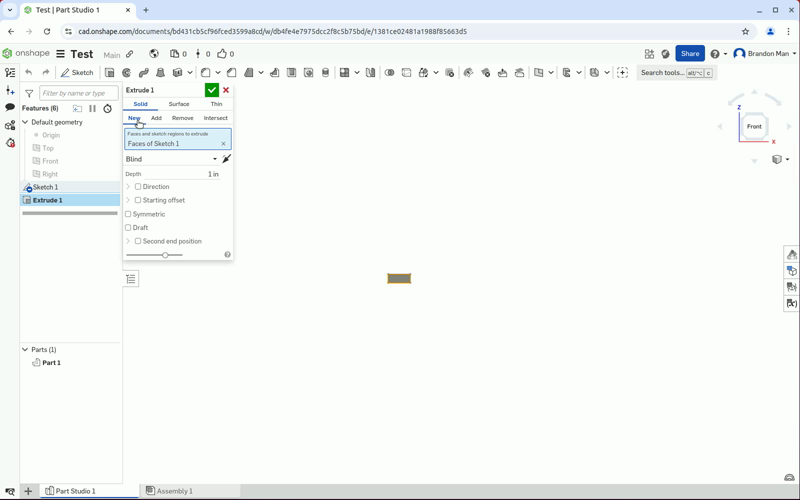
key(tab, 4)
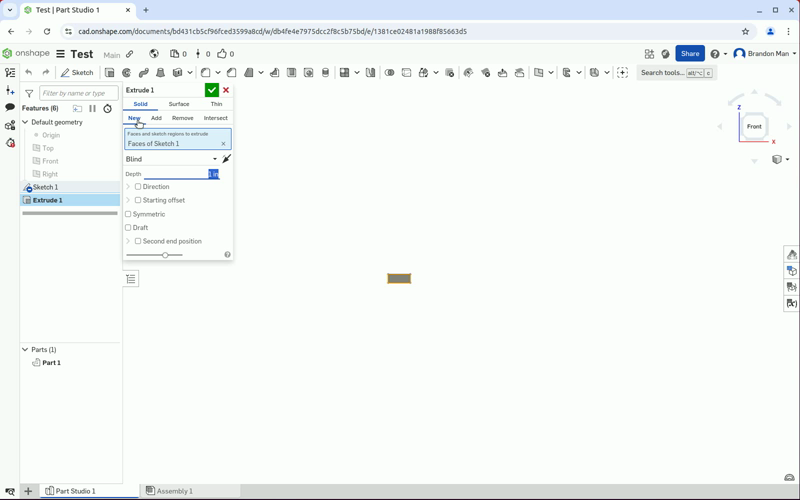
text(4.333)
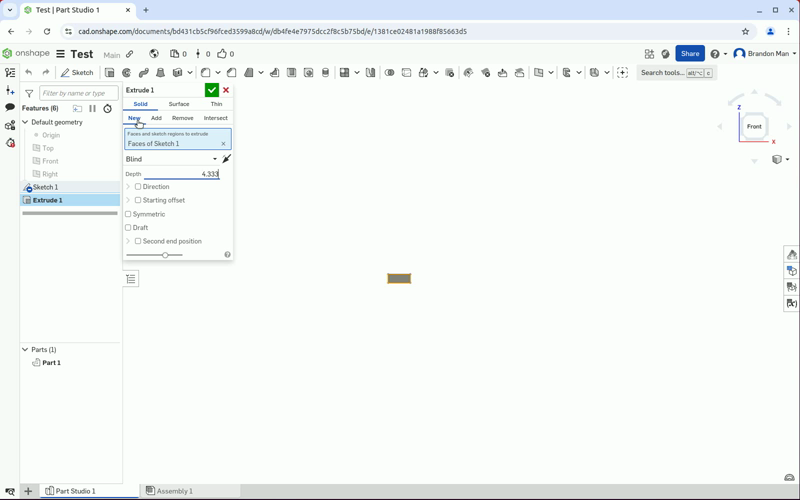
key(enter)
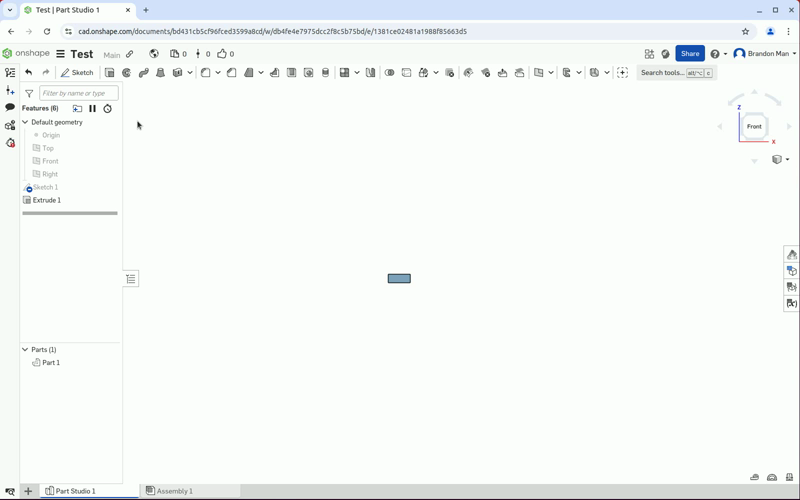
key(shift+h)
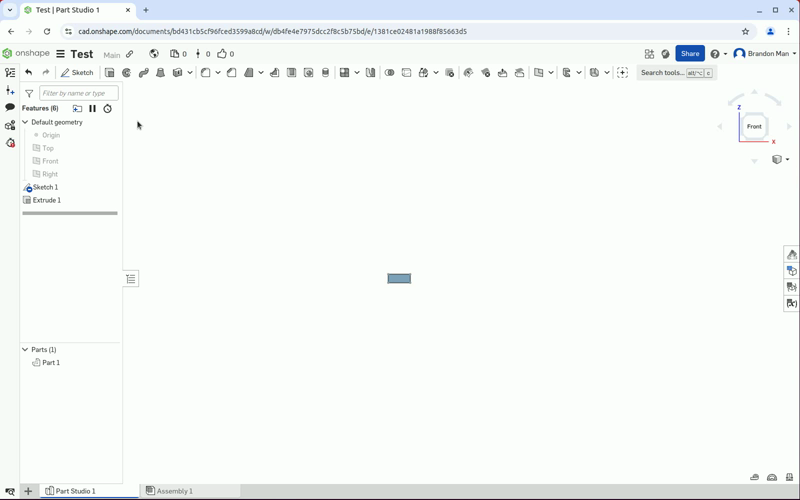
key(shift+h)
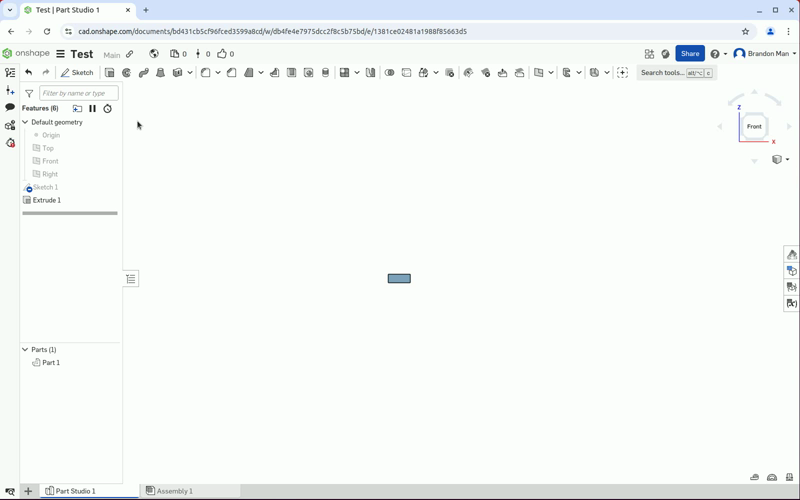
mouse_move(73, 189)
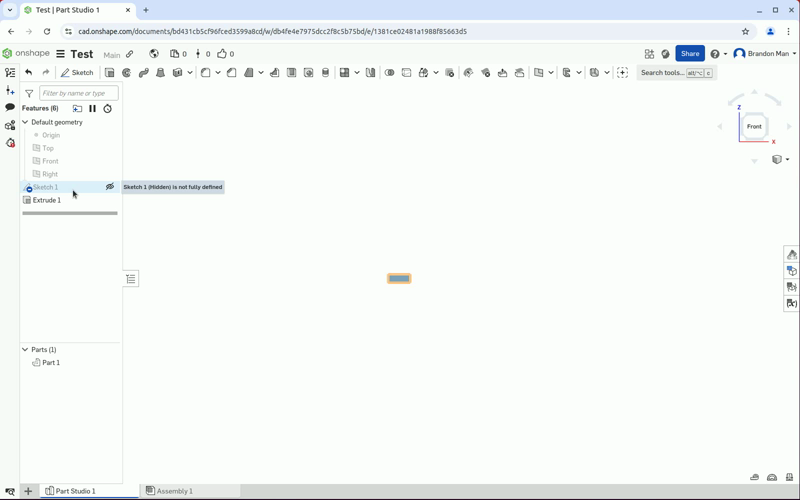
click(73, 189)
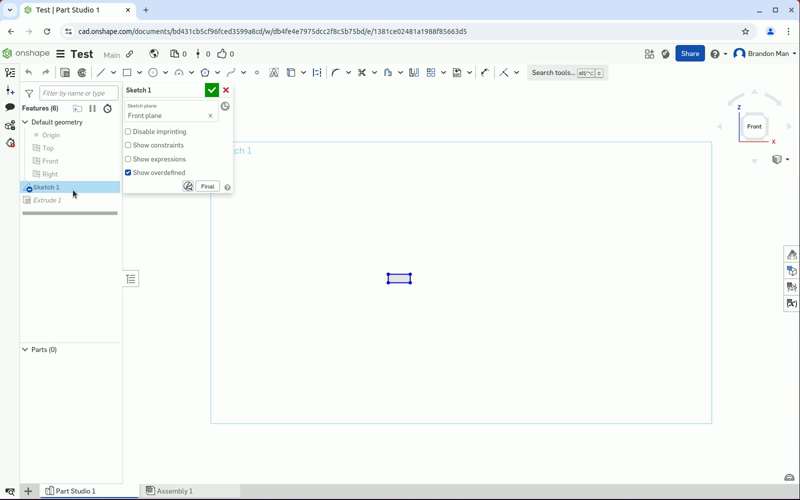
mouse_move(229, 92)
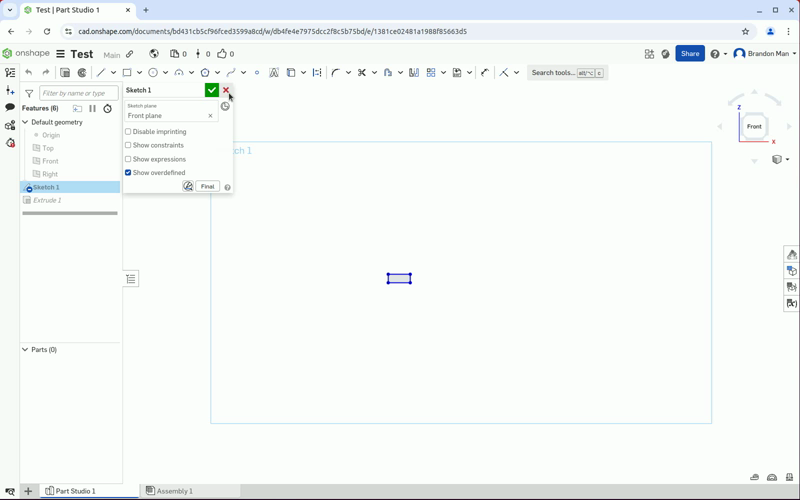
click(229, 92)
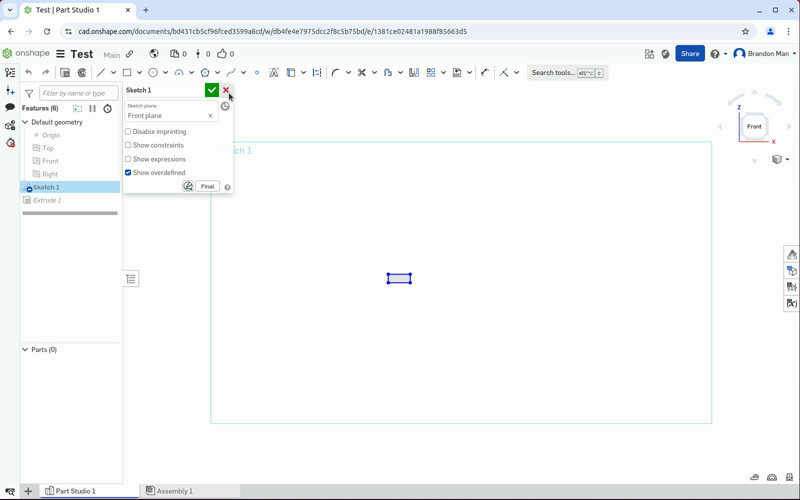
key(shift+s)
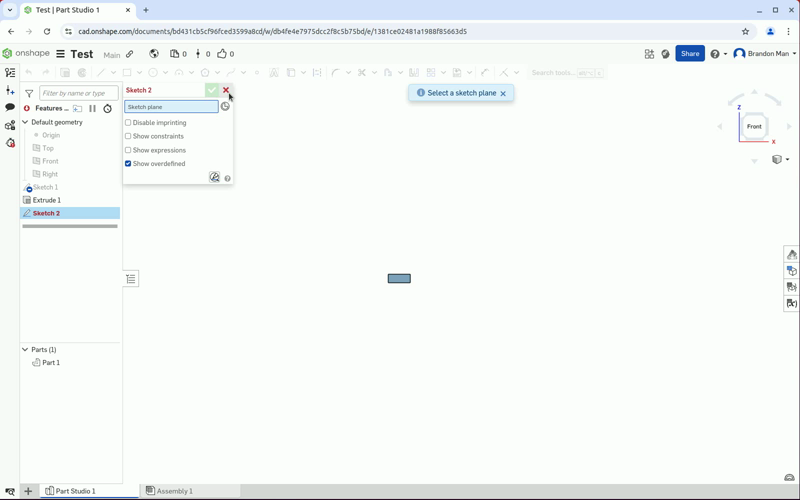
mouse_move(73, 163)
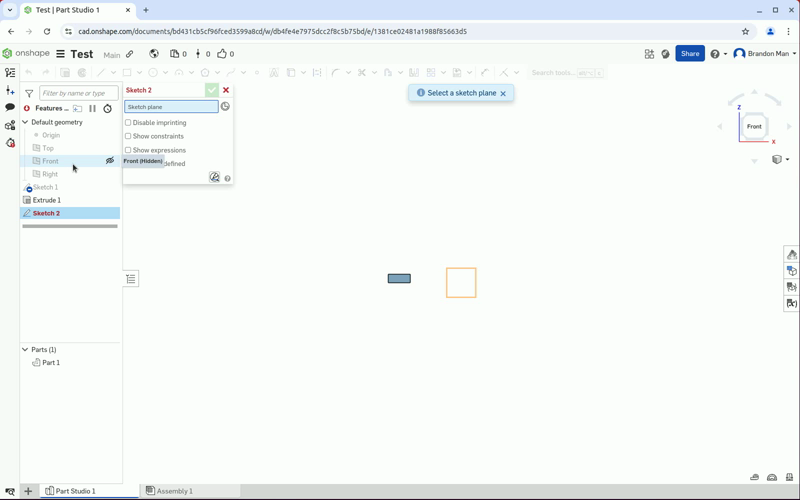
click(73, 163)
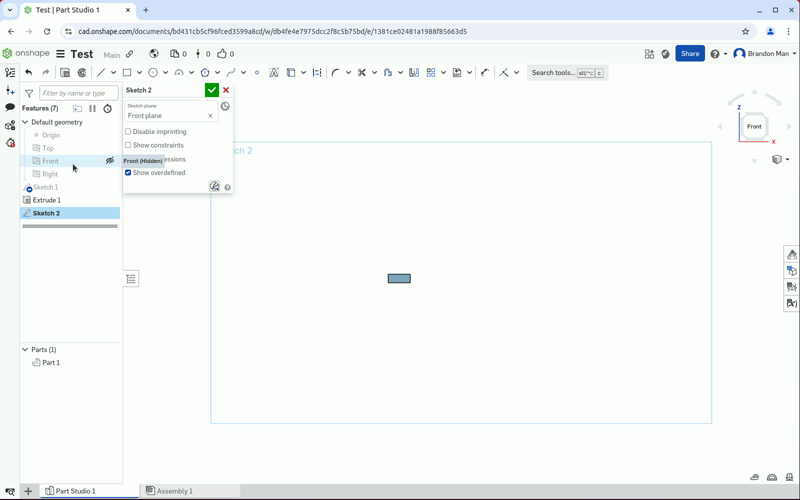
mouse_move(73, 352)
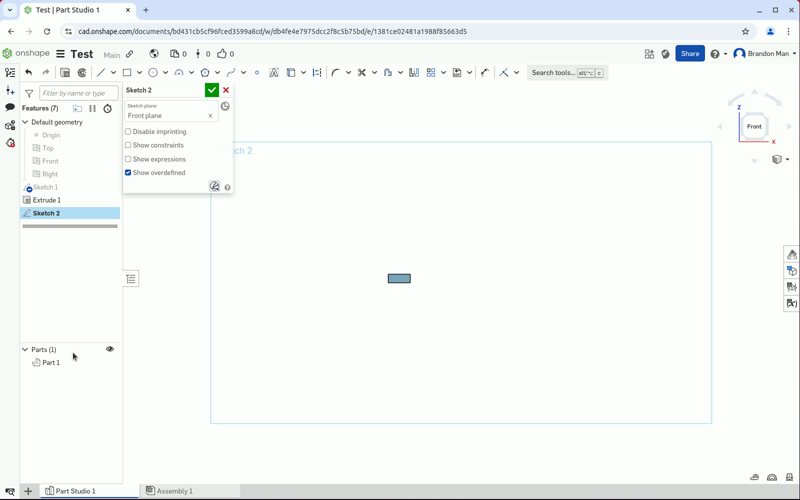
key(y)
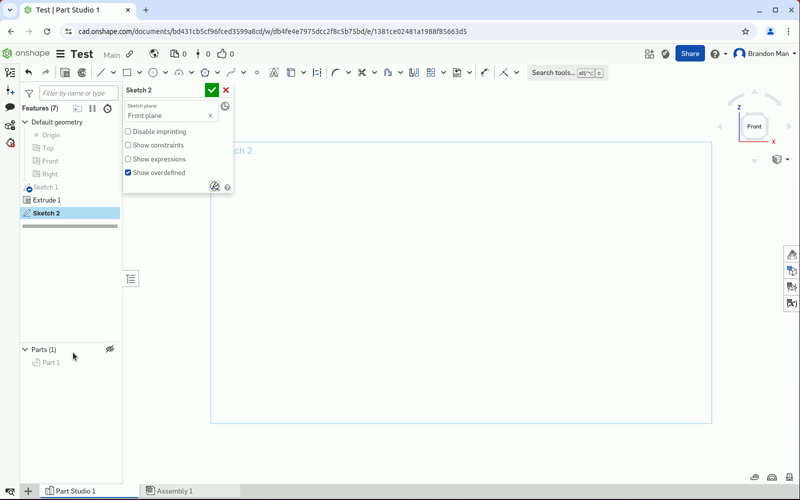
key(l)
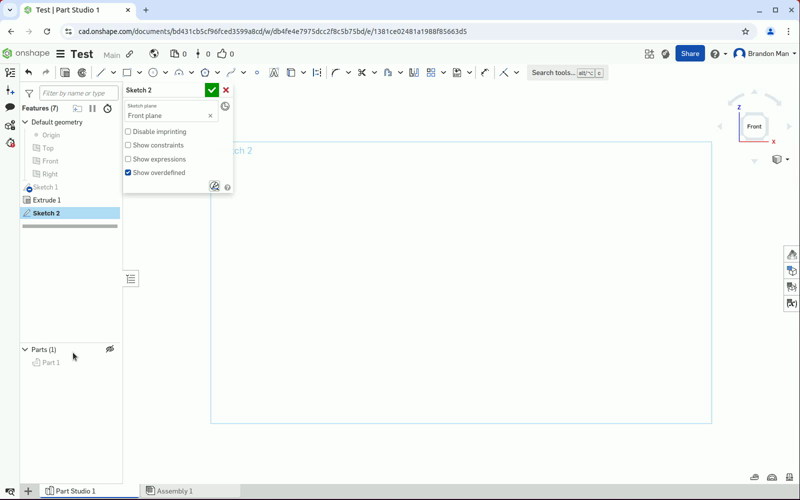
key_down(shift)
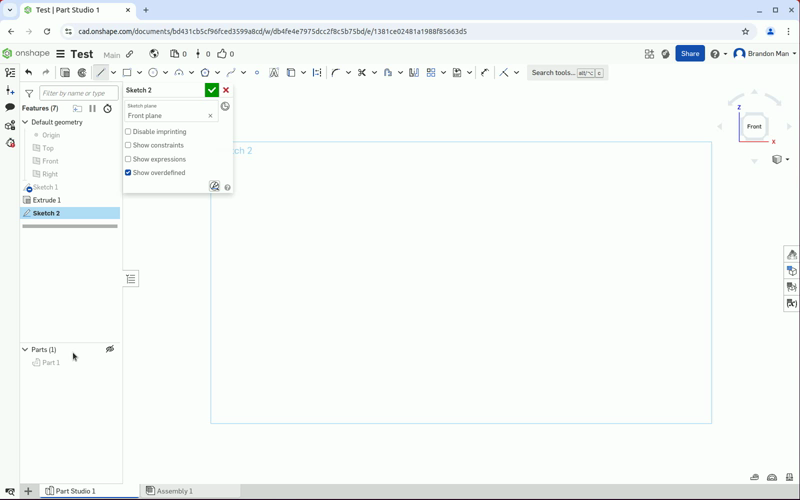
mouse_move(409, 395)
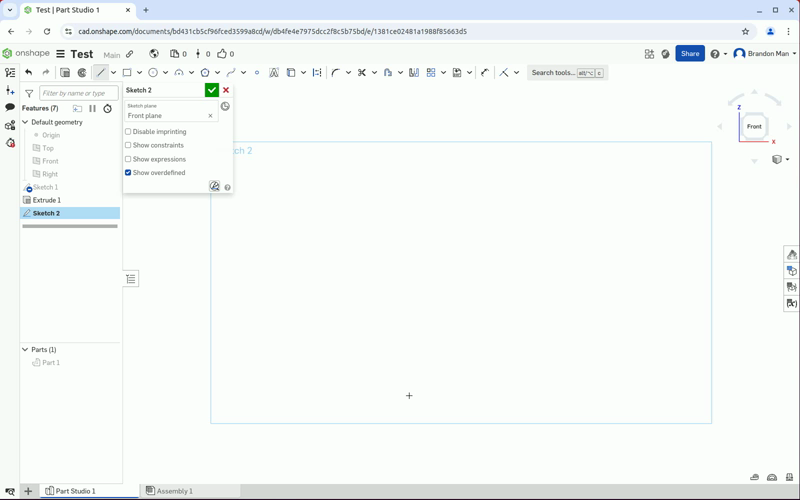
click(409, 395)
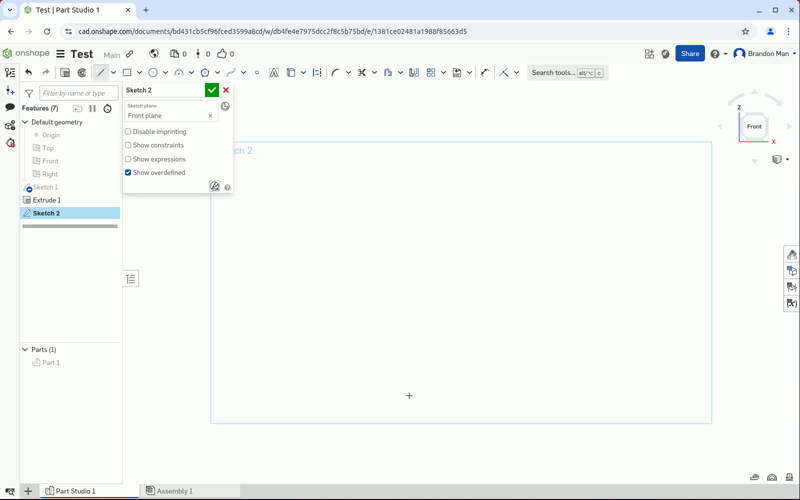
key_up(shift)
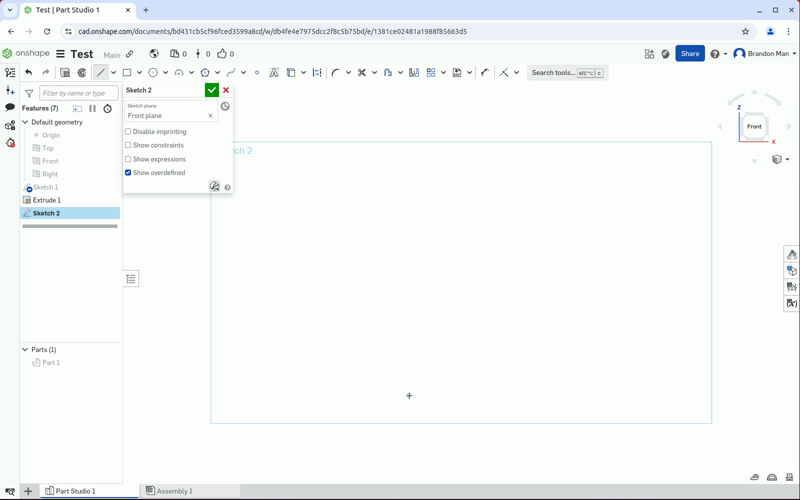
key_down(shift)
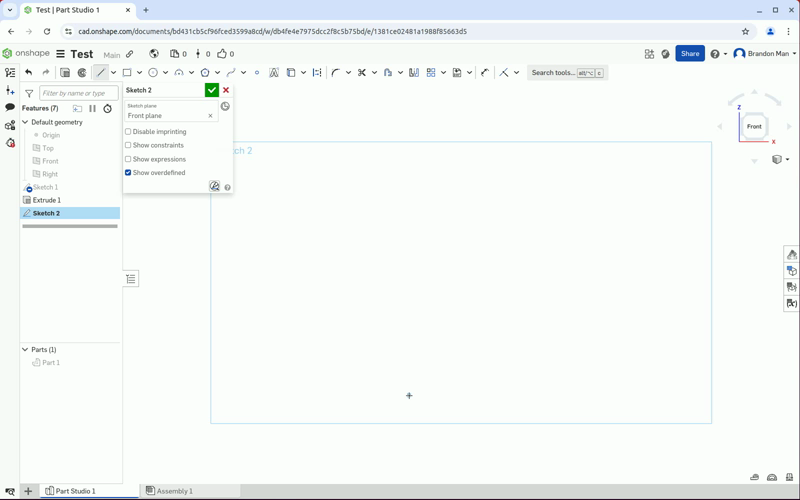
mouse_move(439, 395)
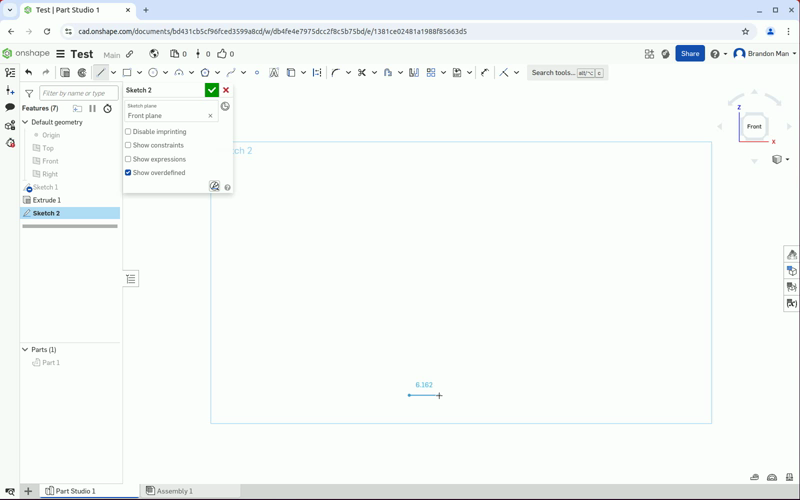
mouse_move(425, 395)
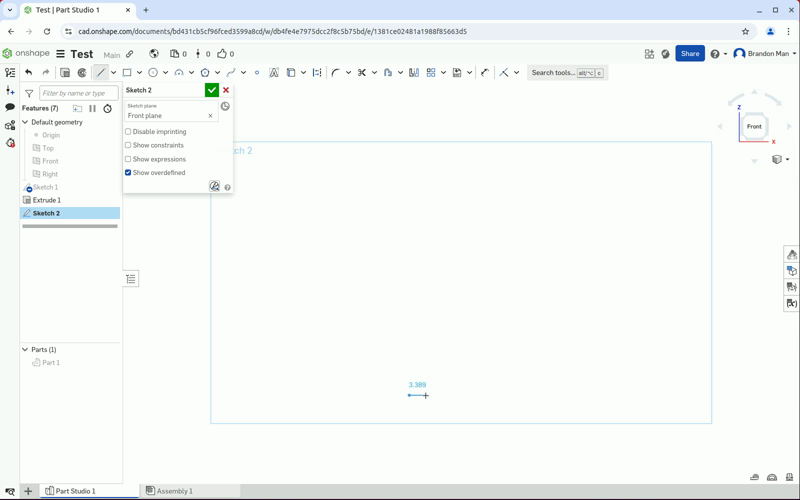
click(425, 395)
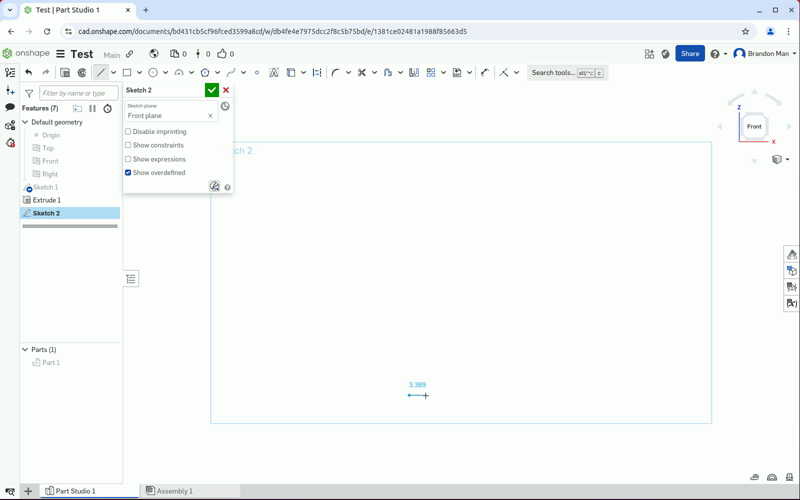
key_up(shift)
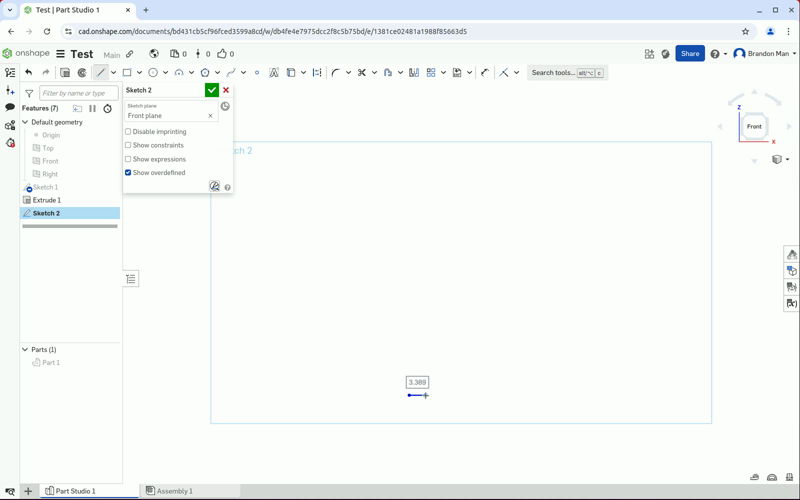
key_down(shift)
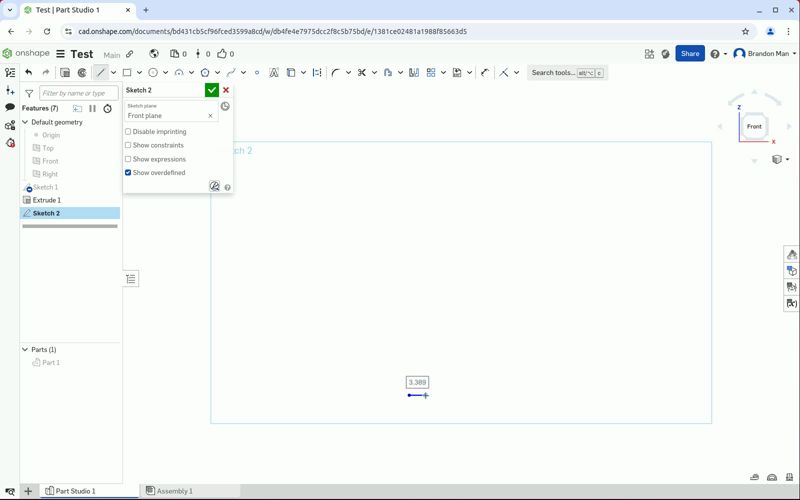
mouse_move(425, 274)
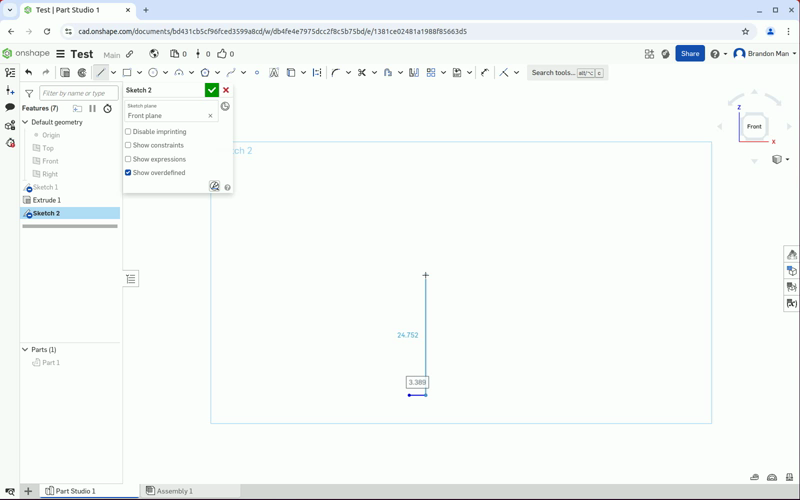
click(425, 274)
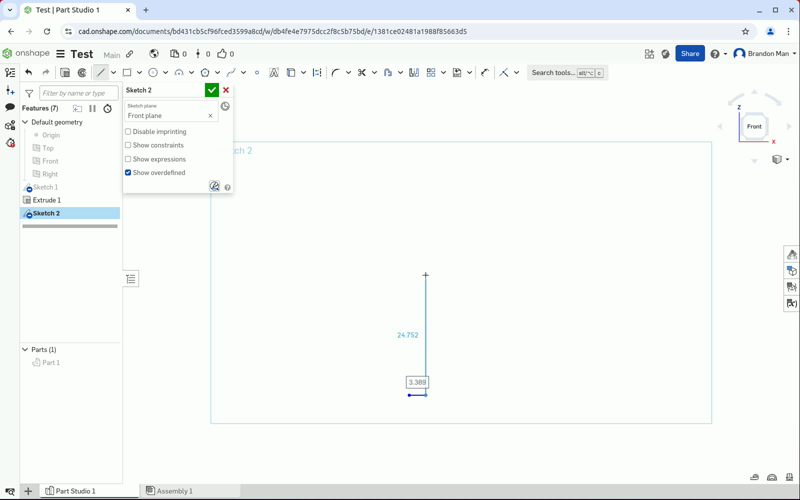
key_up(shift)
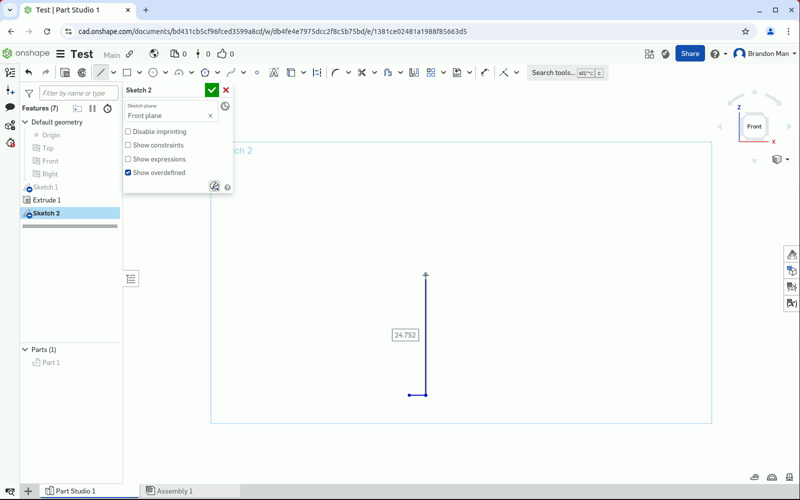
key_down(shift)
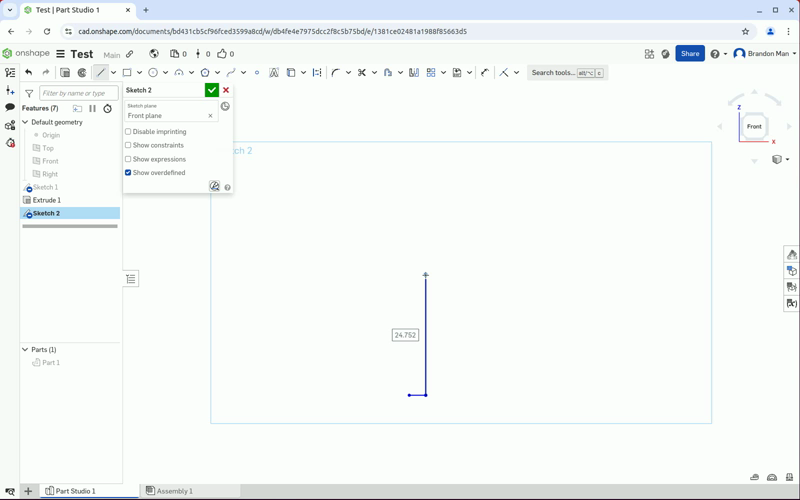
mouse_move(455, 274)
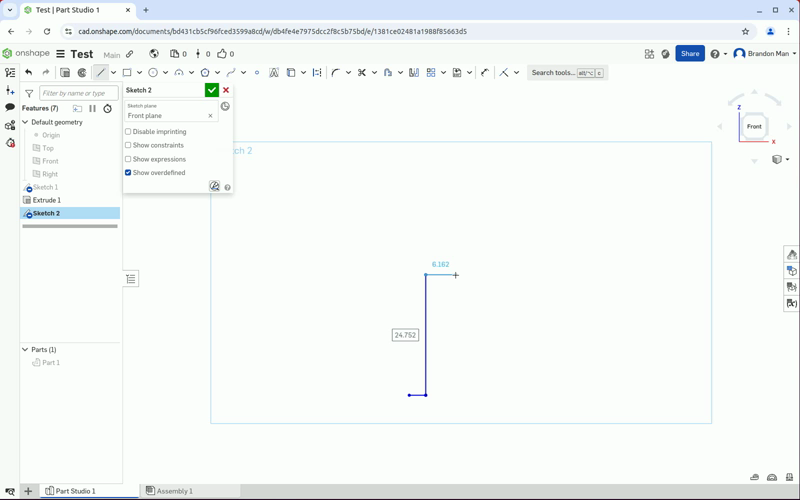
mouse_move(409, 274)
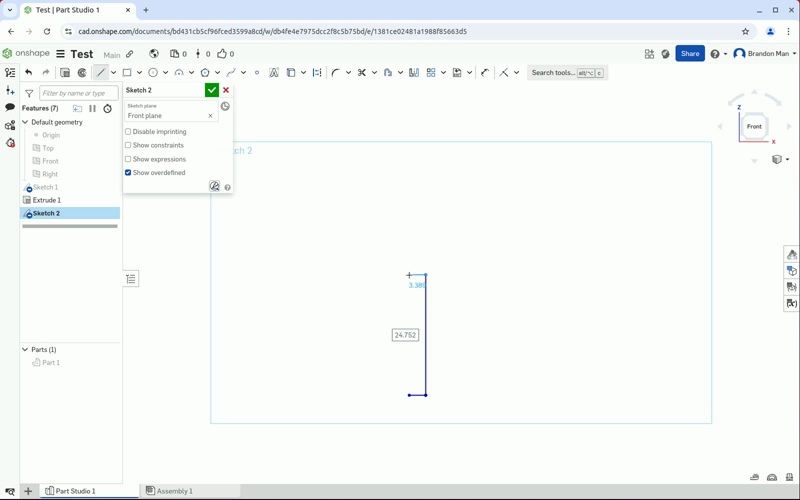
click(409, 274)
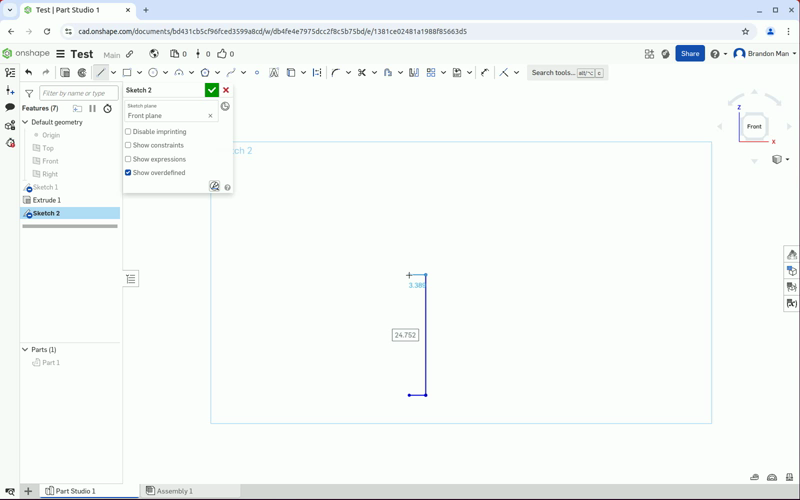
key_up(shift)
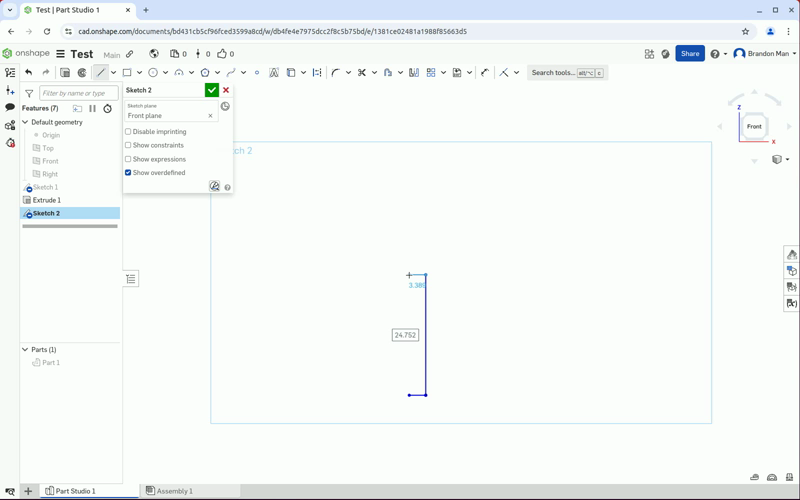
key_down(shift)
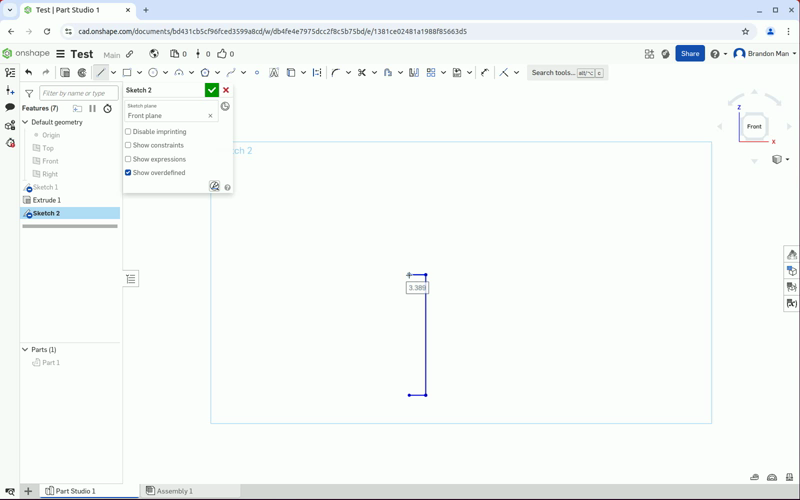
mouse_move(439, 274)
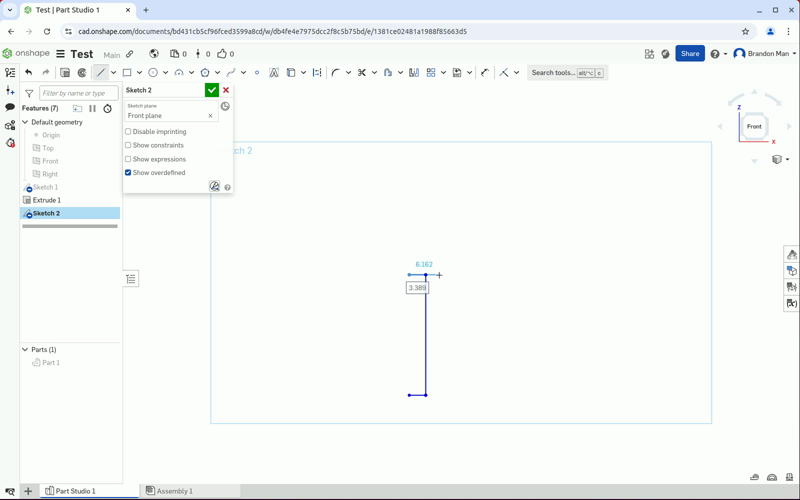
mouse_move(409, 283)
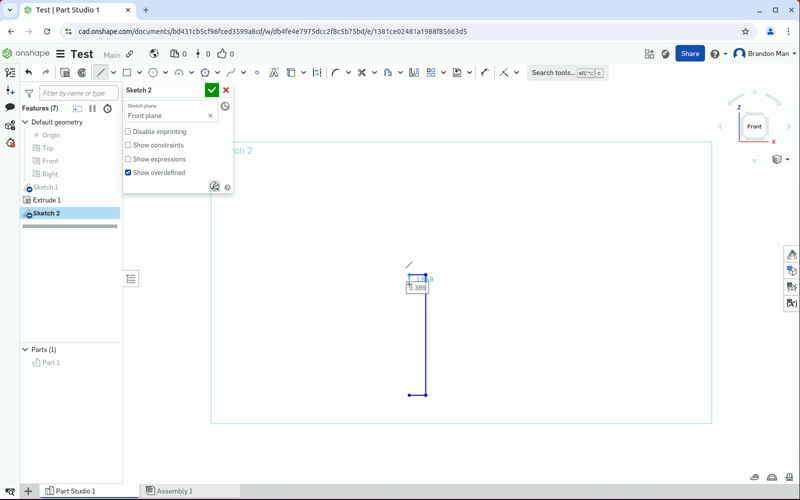
click(409, 283)
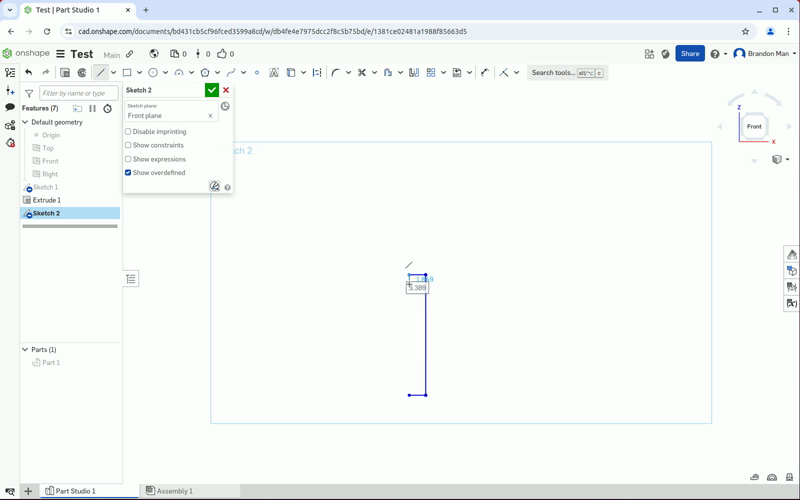
key_up(shift)
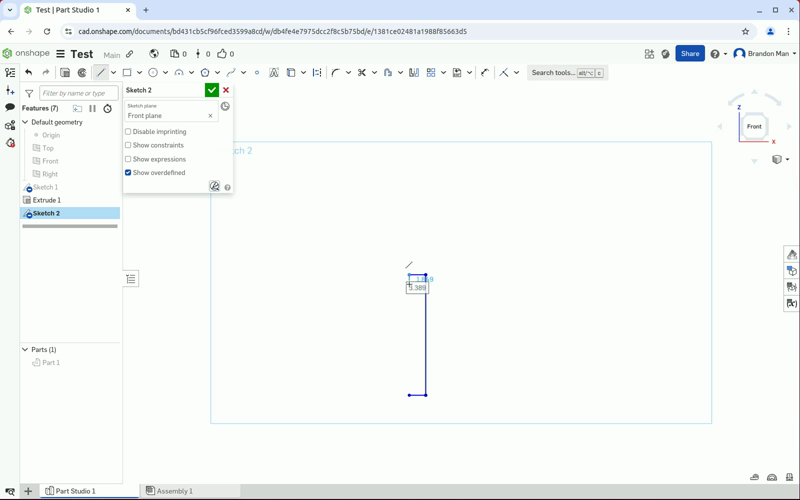
key_down(shift)
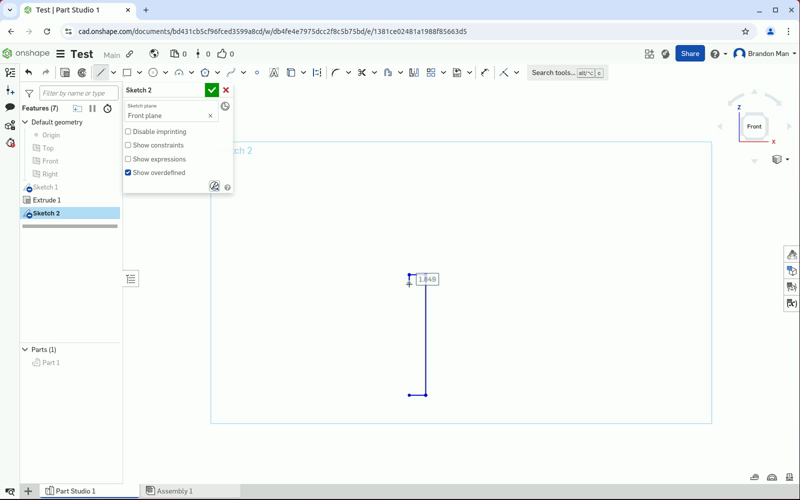
mouse_move(409, 395)
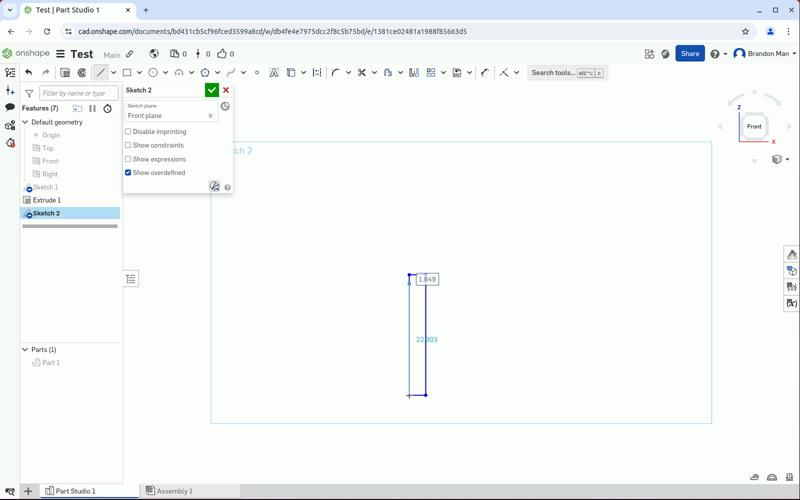
key_up(shift)
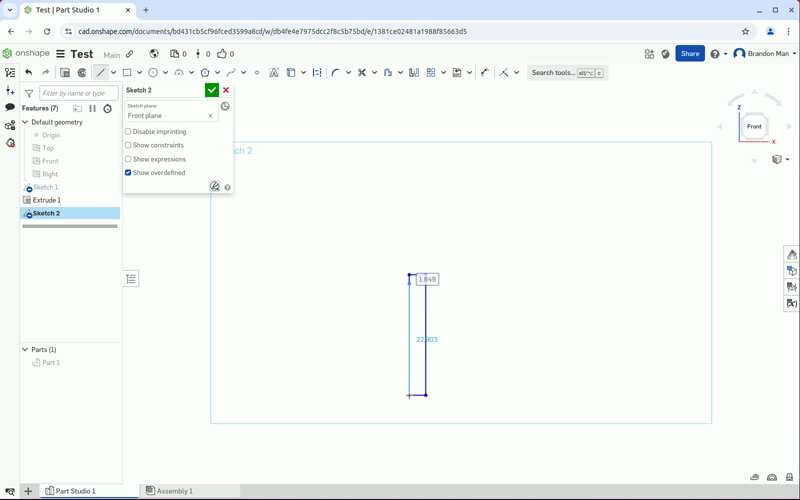
click(409, 395)
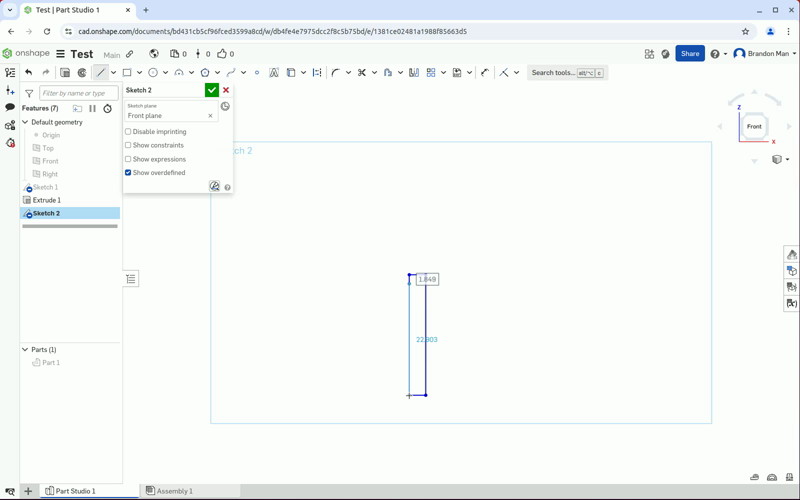
key(esc)
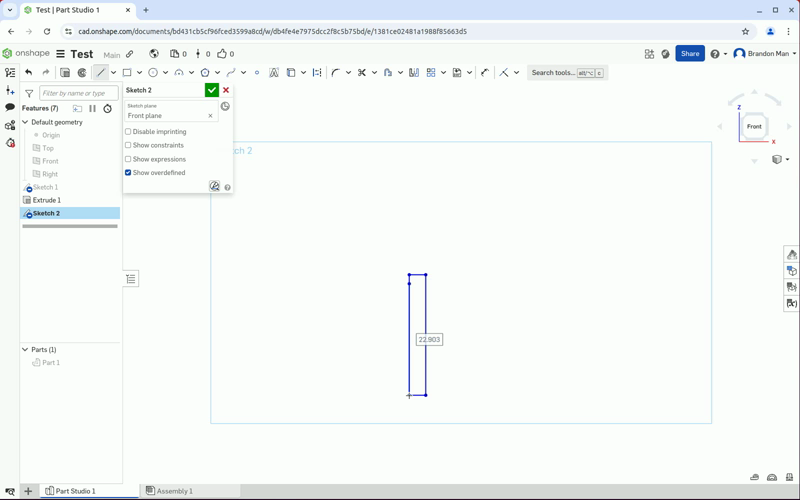
mouse_move(419, 290)
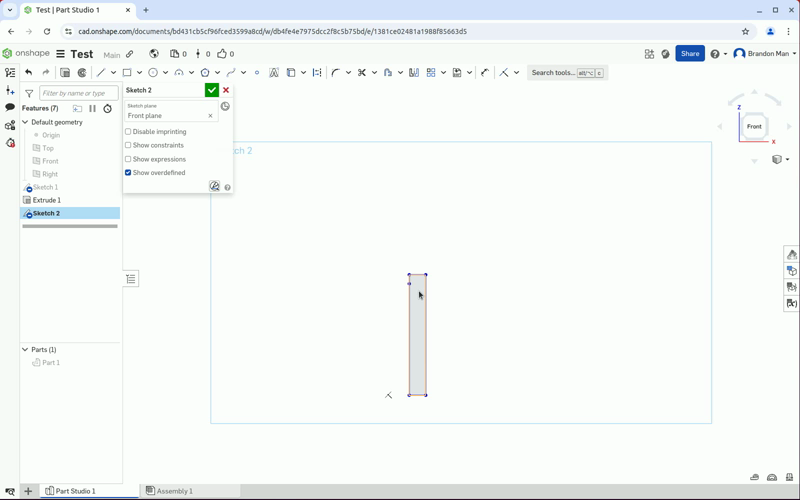
click(419, 290)
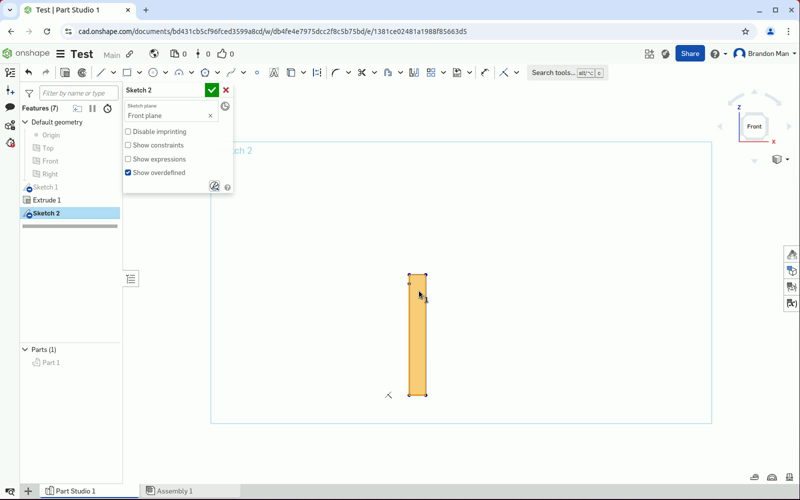
mouse_move(73, 352)
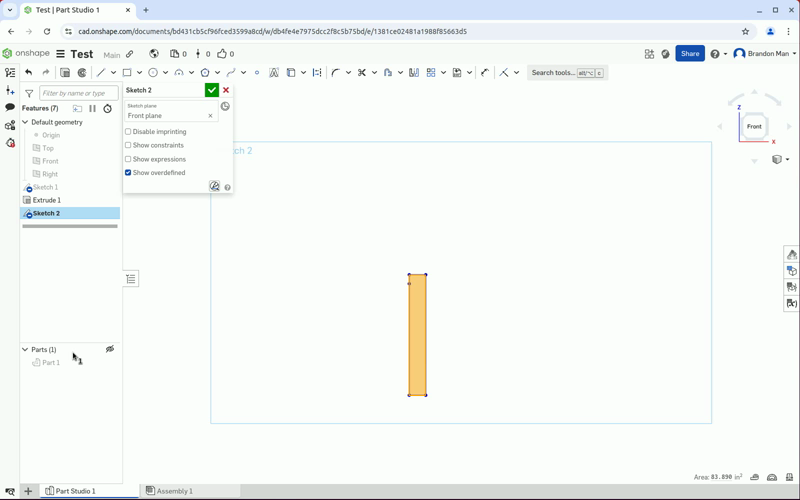
key(shift+y)
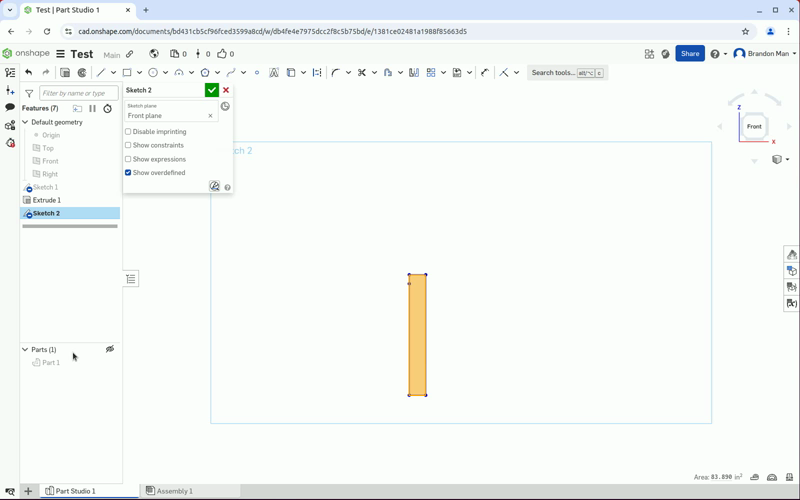
key(shift+e)
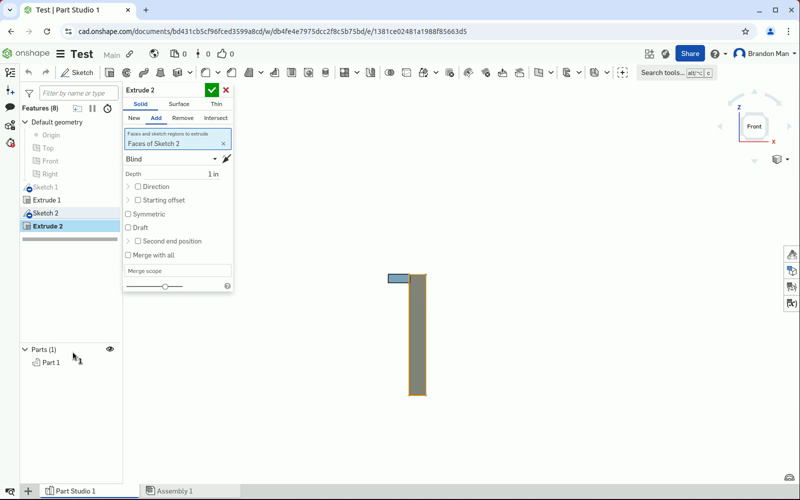
mouse_move(143, 106)
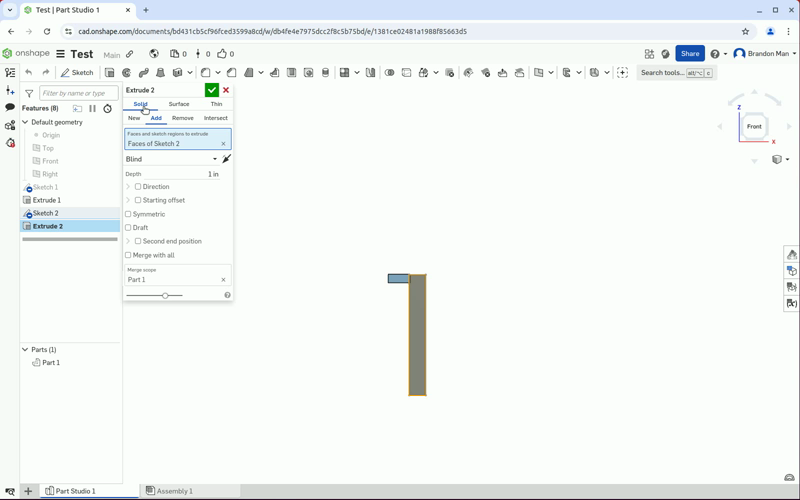
click(143, 106)
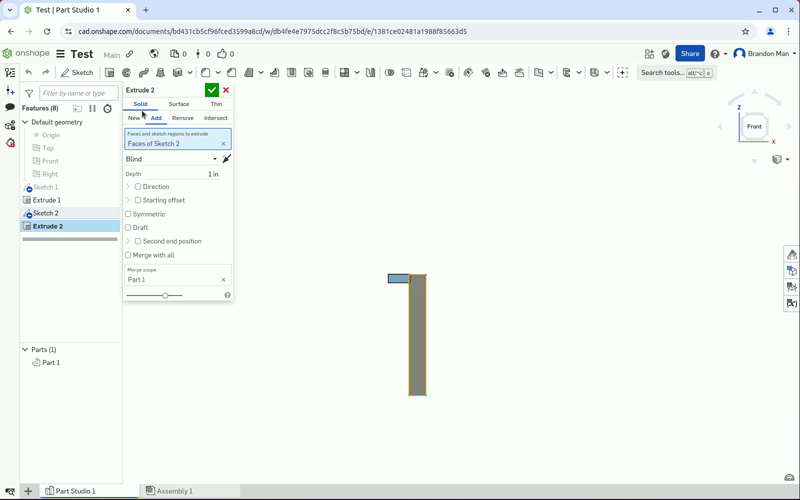
mouse_move(137, 120)
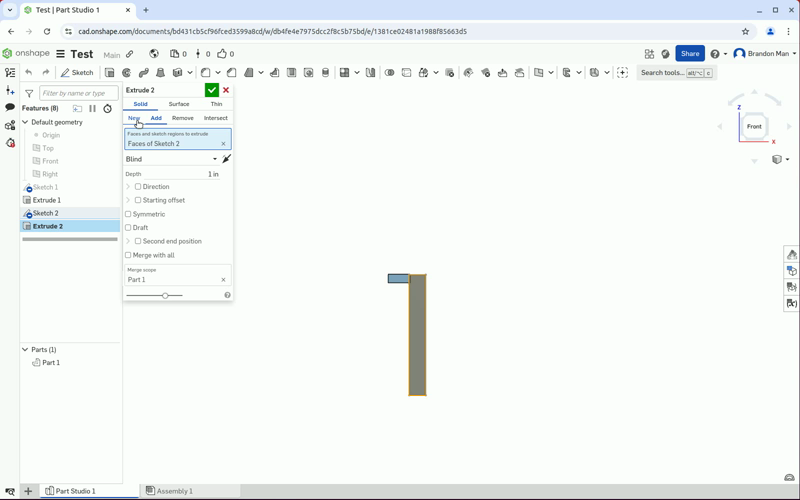
click(137, 120)
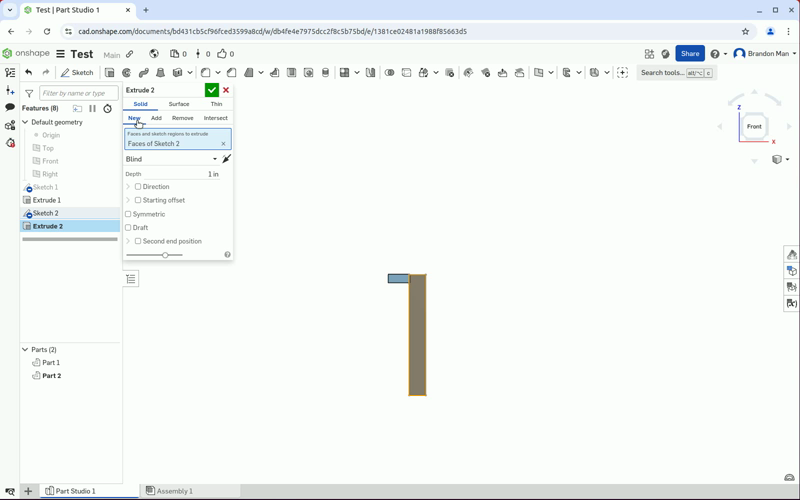
key(tab, 4)
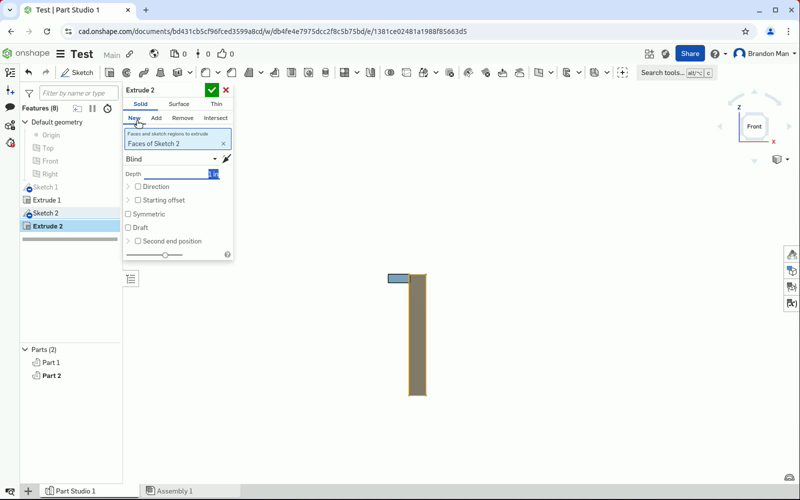
text(4.333)
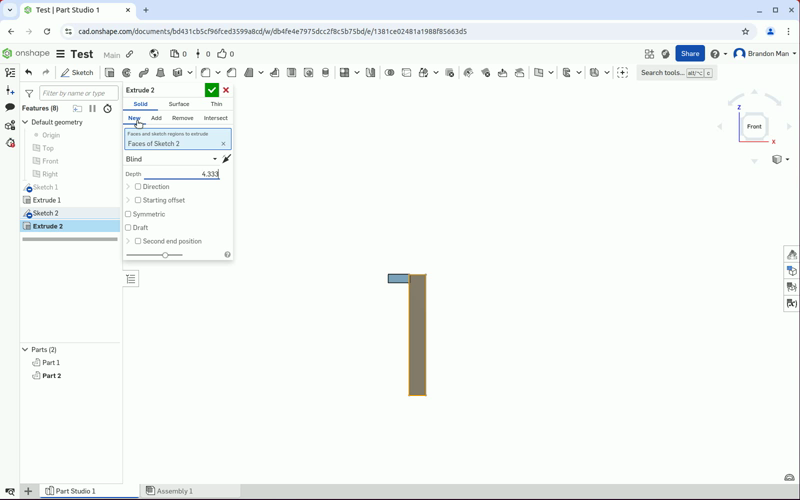
key(enter)
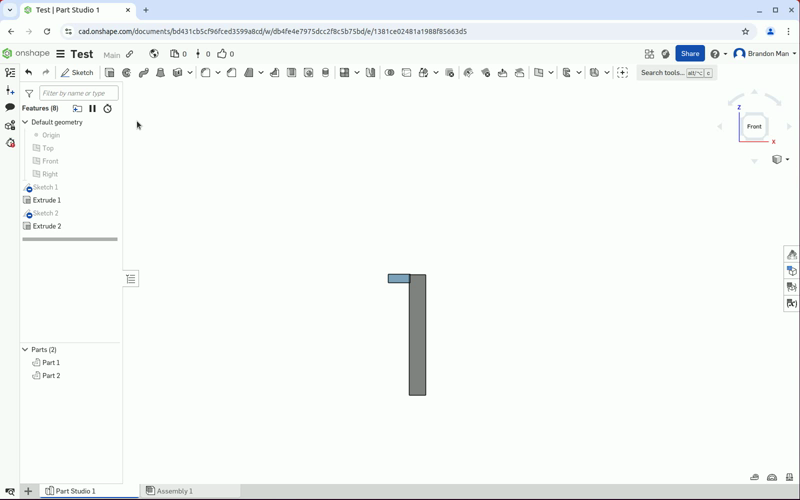
key(shift+h)
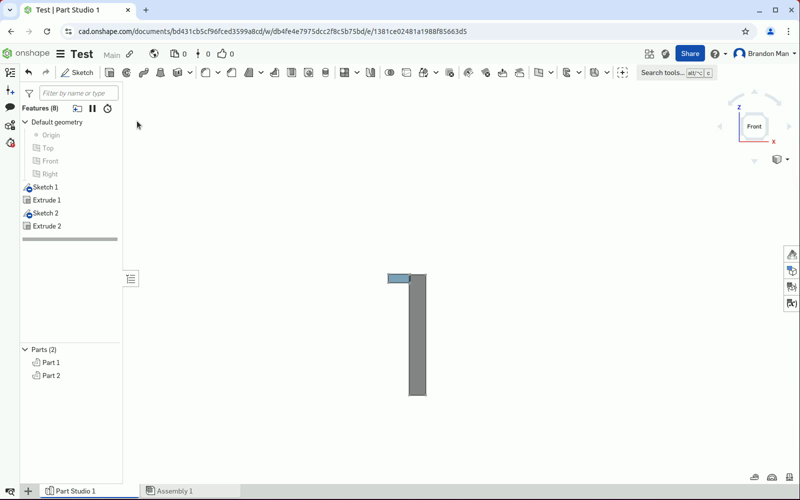
key(shift+h)
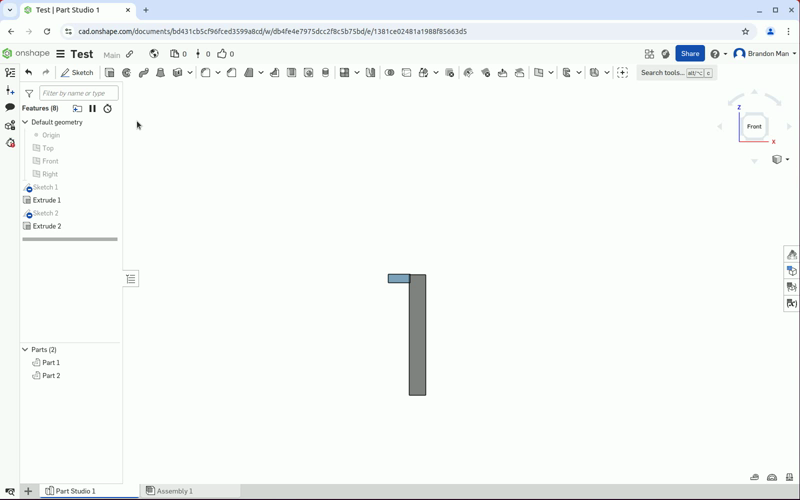
mouse_move(73, 189)
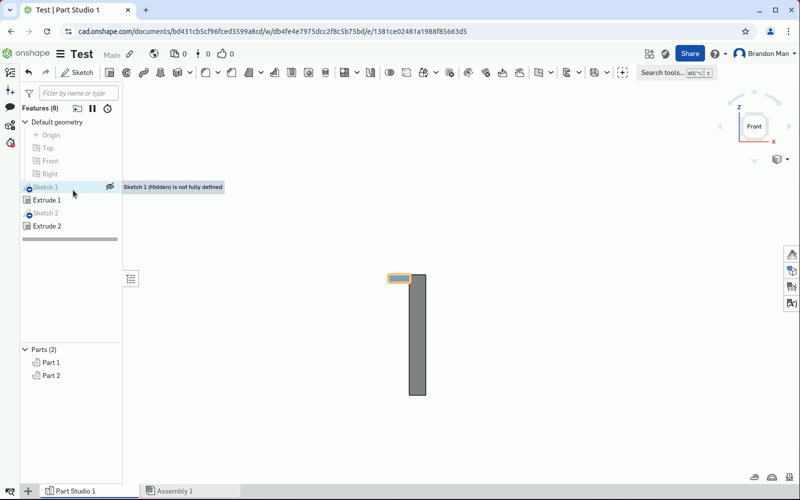
click(73, 189)
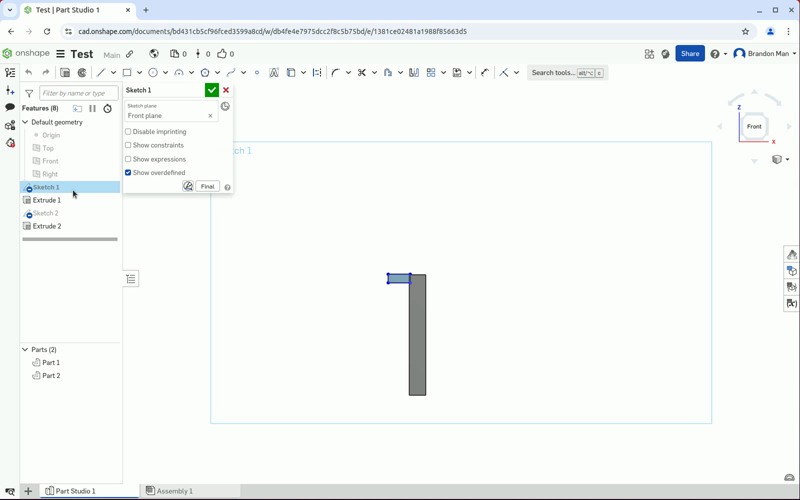
mouse_move(229, 92)
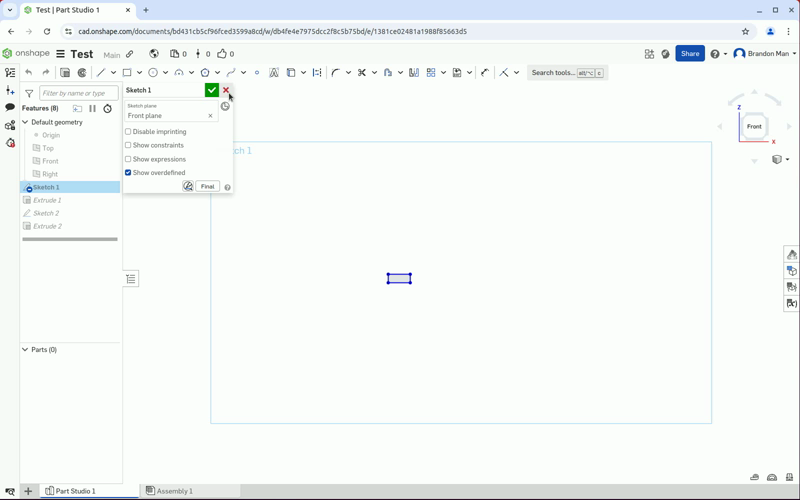
click(229, 92)
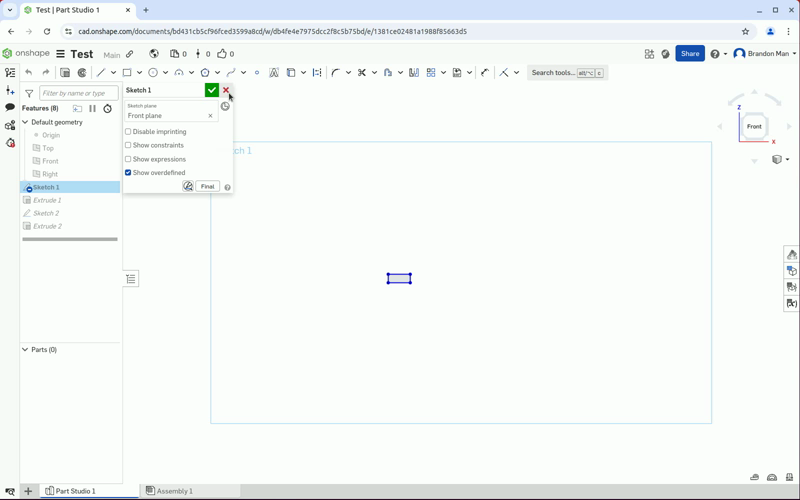
key(shift+s)
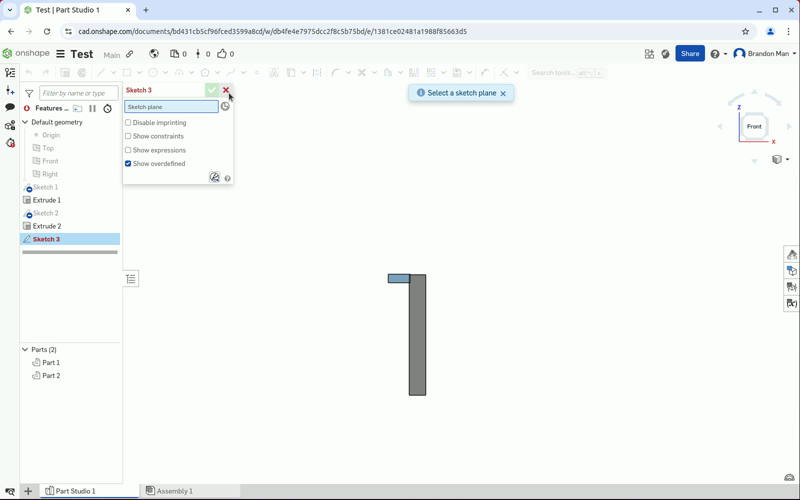
mouse_move(73, 163)
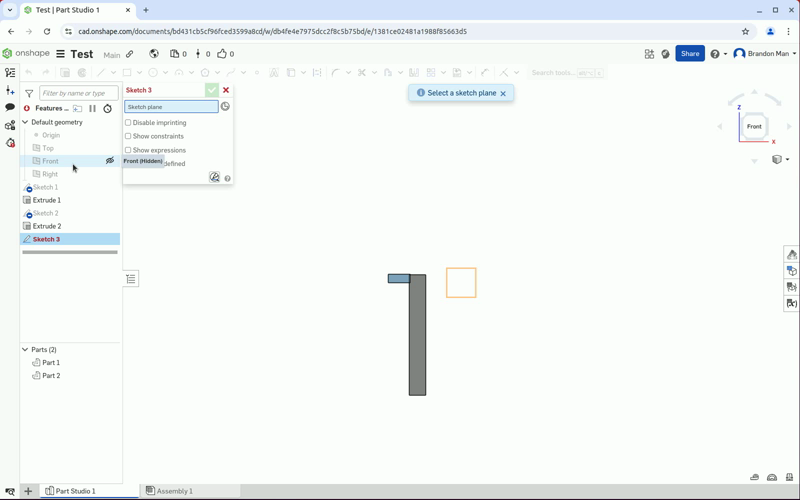
click(73, 163)
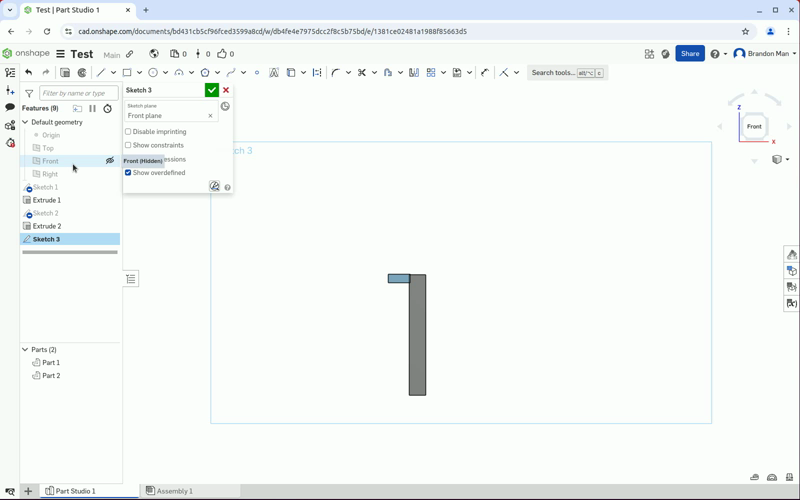
mouse_move(73, 352)
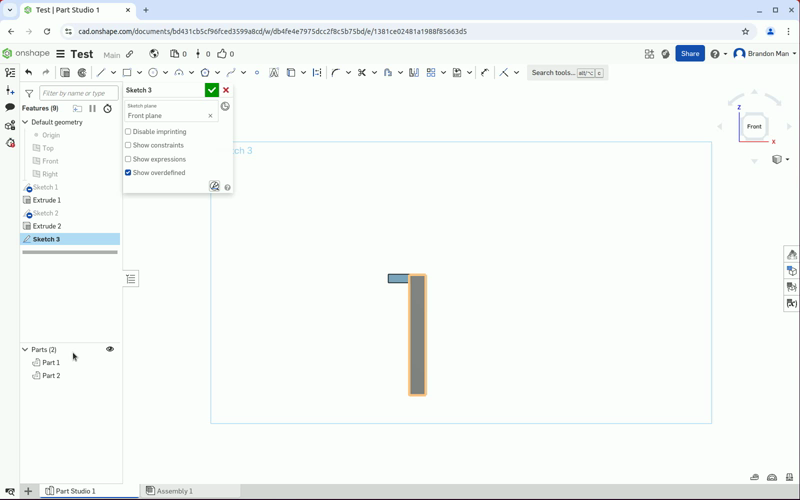
key(y)
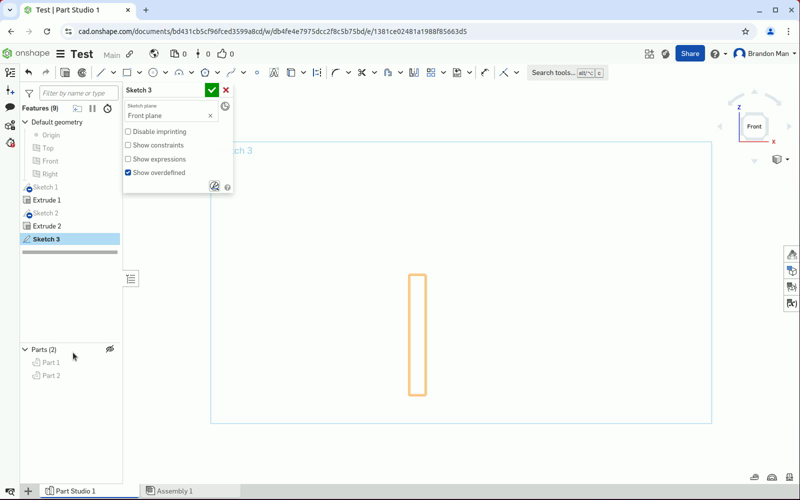
key(l)
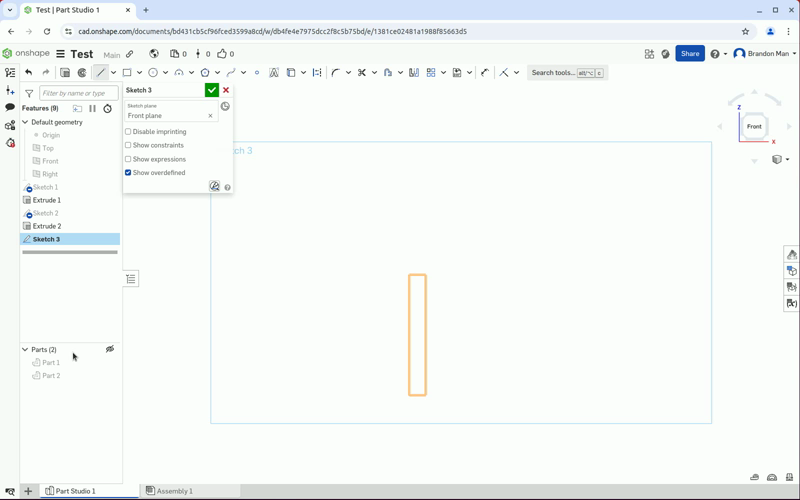
key_down(shift)
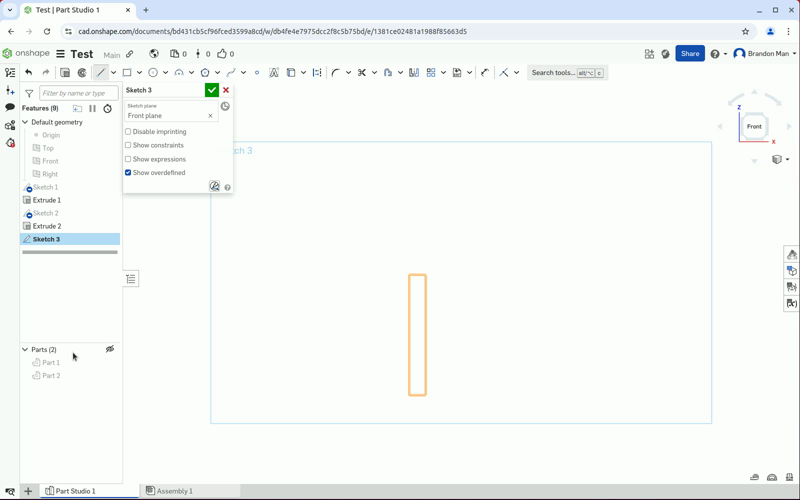
mouse_move(371, 395)
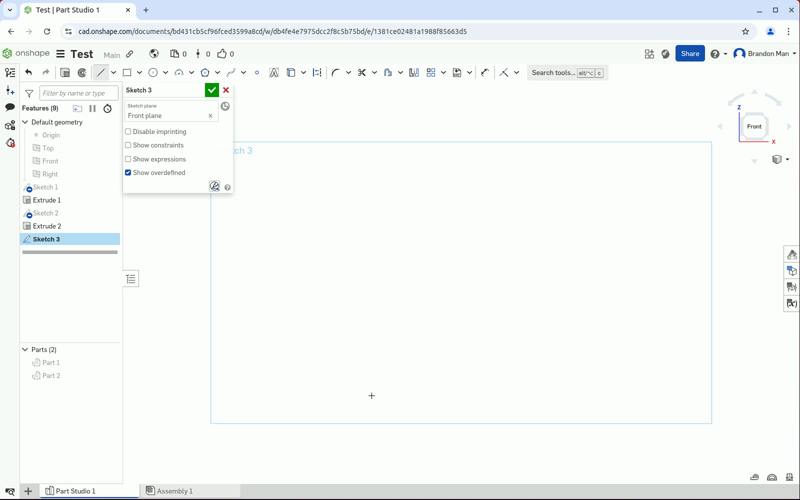
click(371, 395)
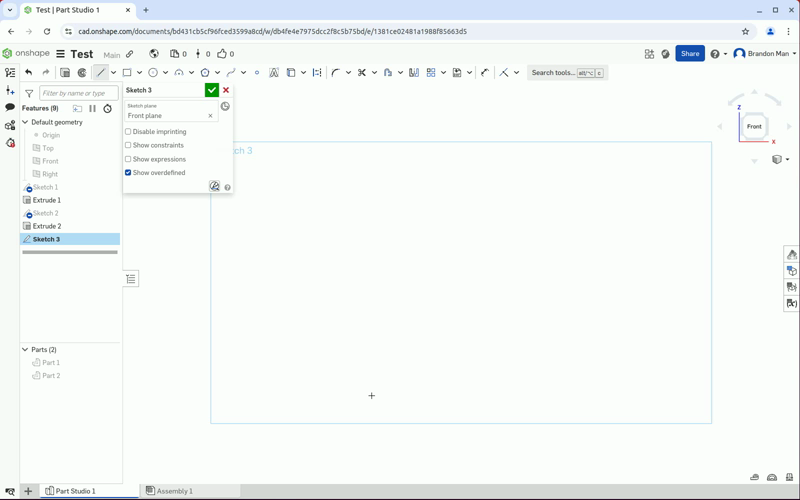
key_up(shift)
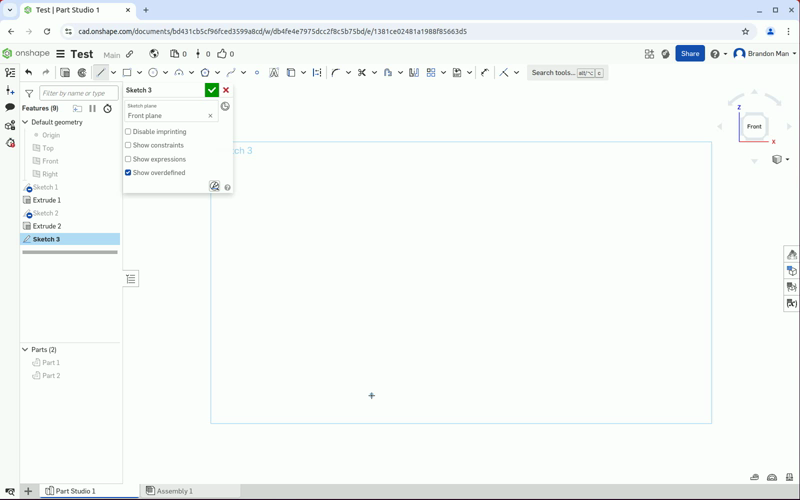
key_down(shift)
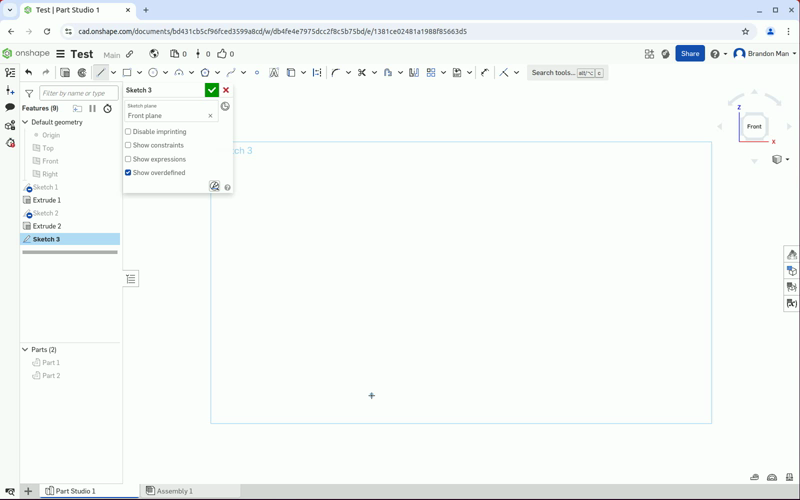
mouse_move(401, 395)
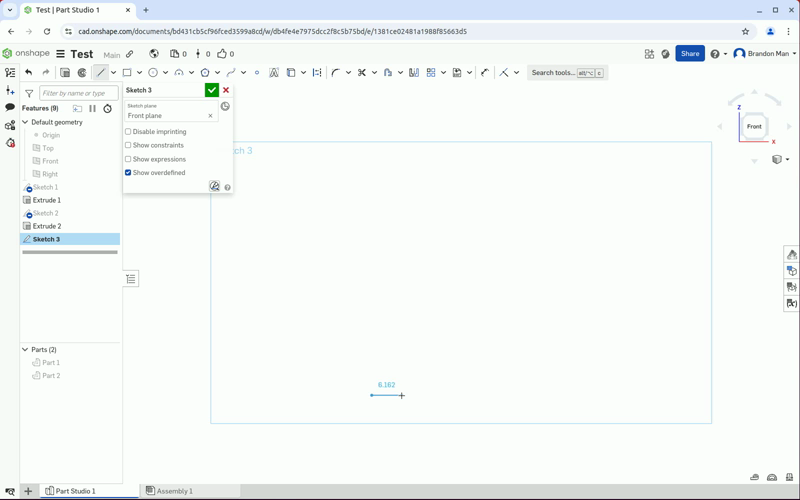
mouse_move(386, 395)
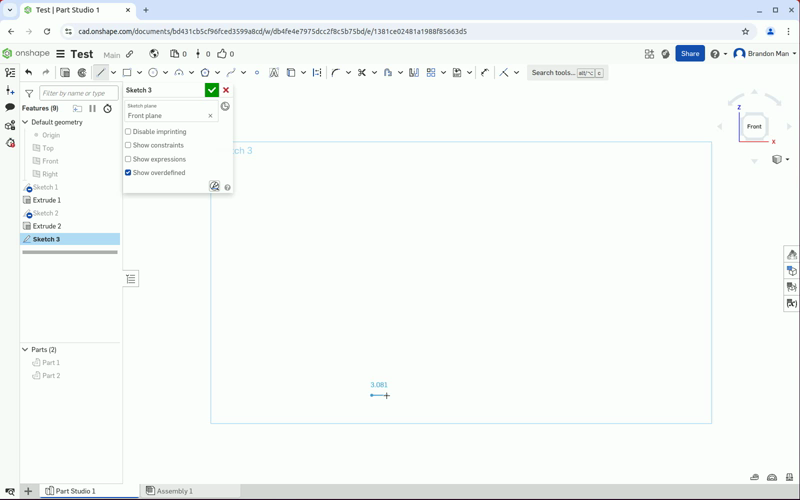
click(386, 395)
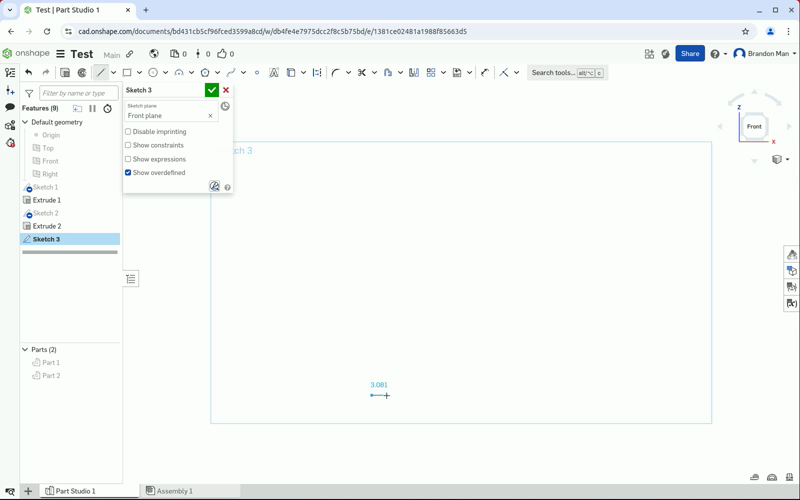
key_up(shift)
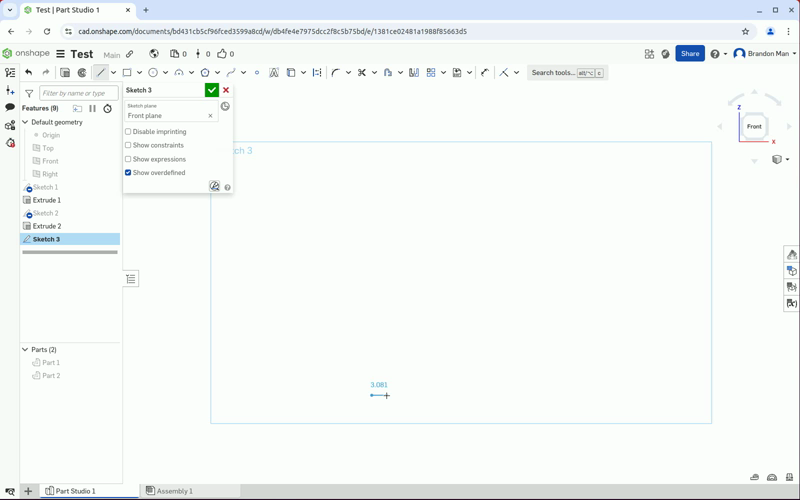
key_down(shift)
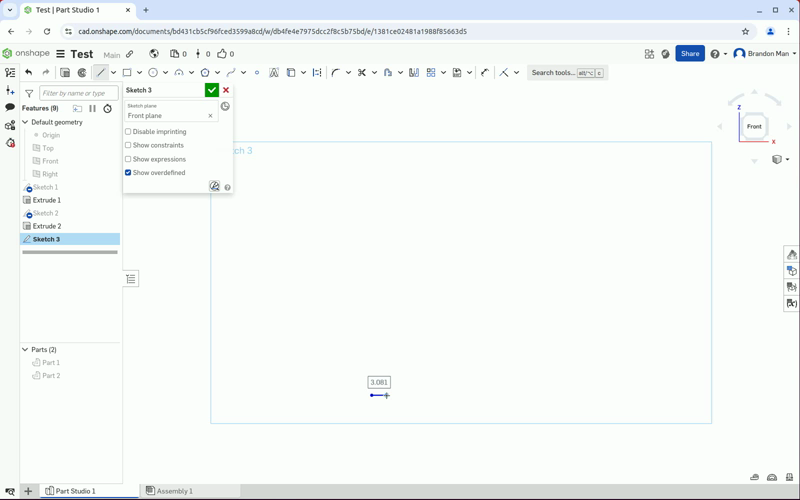
mouse_move(386, 283)
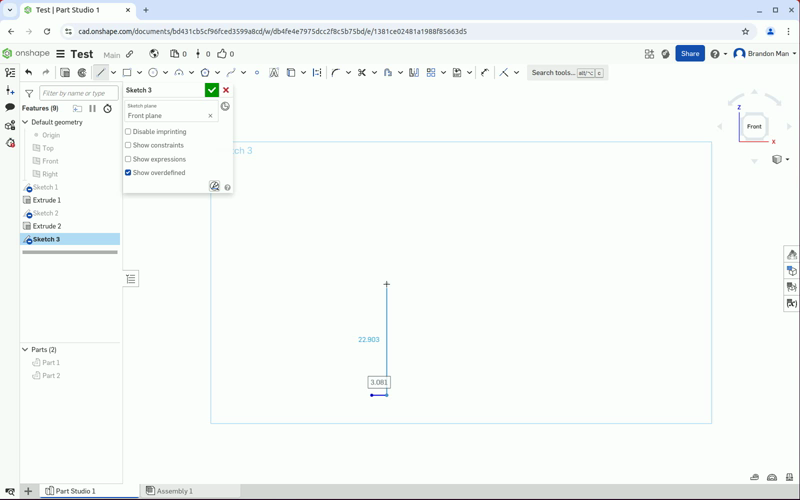
click(386, 283)
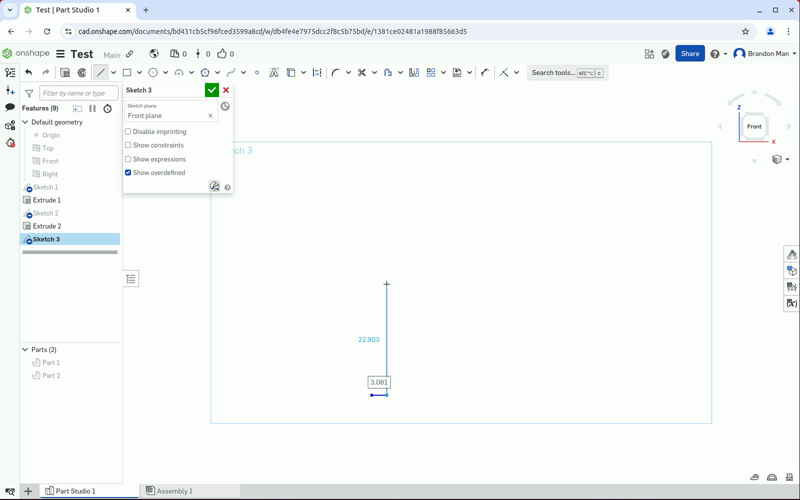
key_up(shift)
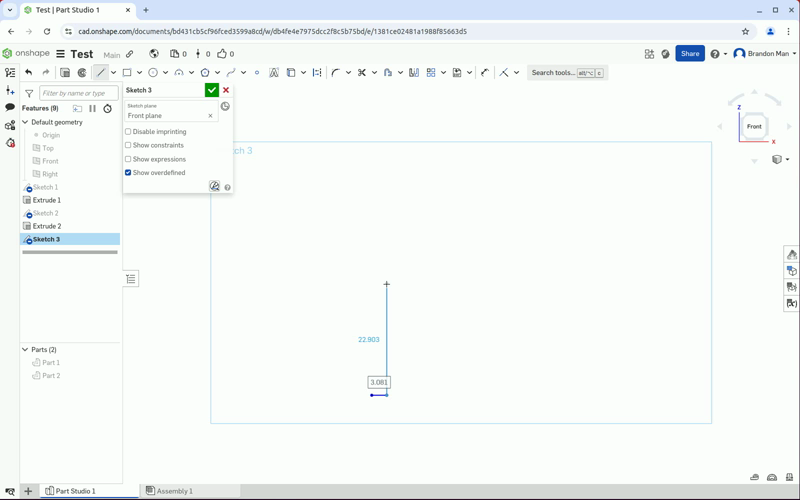
key_down(shift)
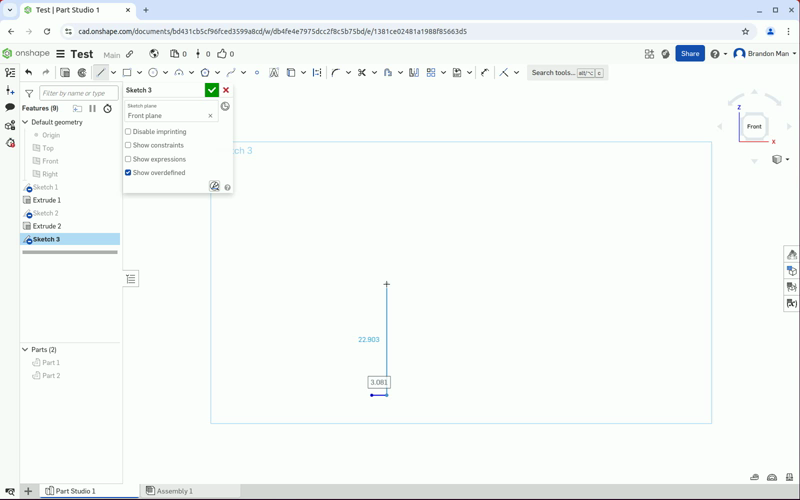
mouse_move(417, 283)
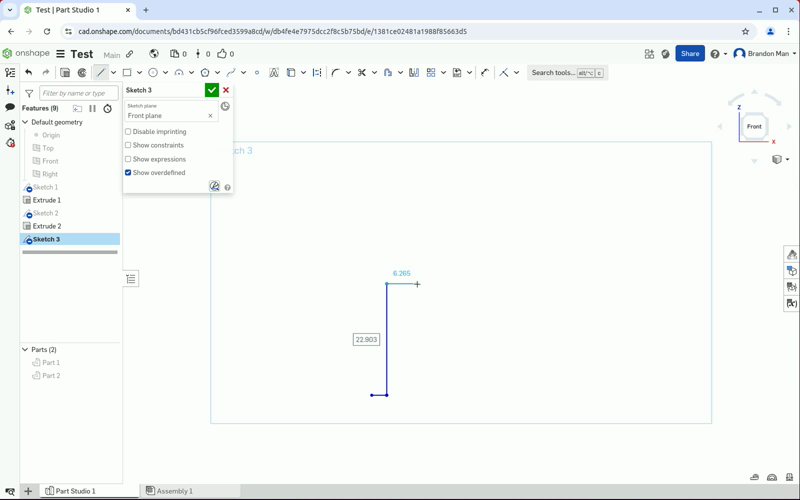
mouse_move(386, 274)
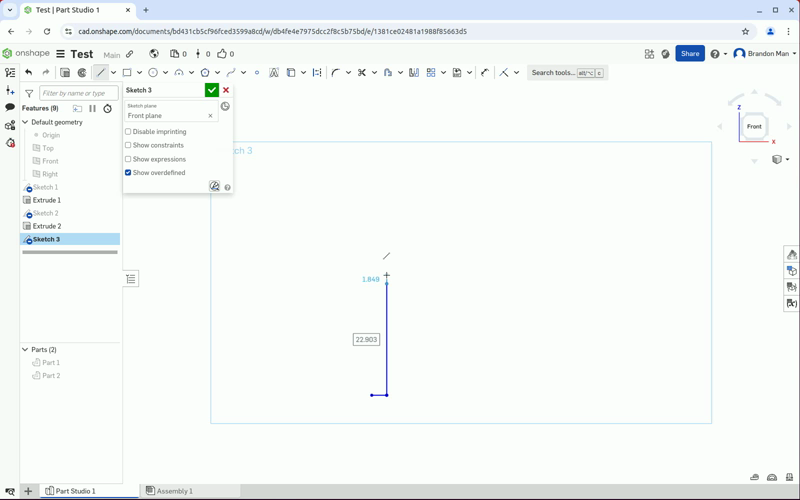
click(386, 274)
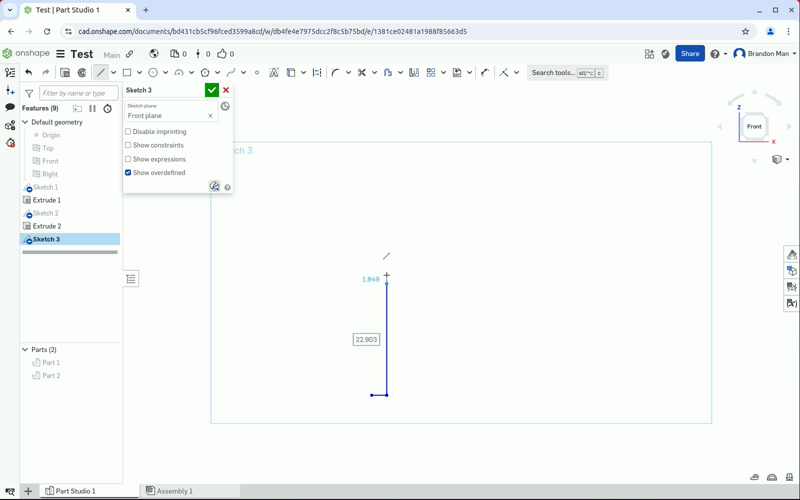
key_up(shift)
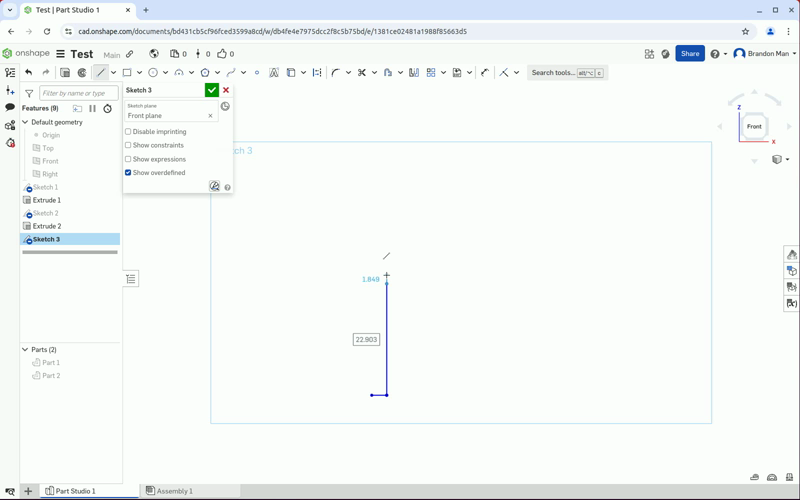
key_down(shift)
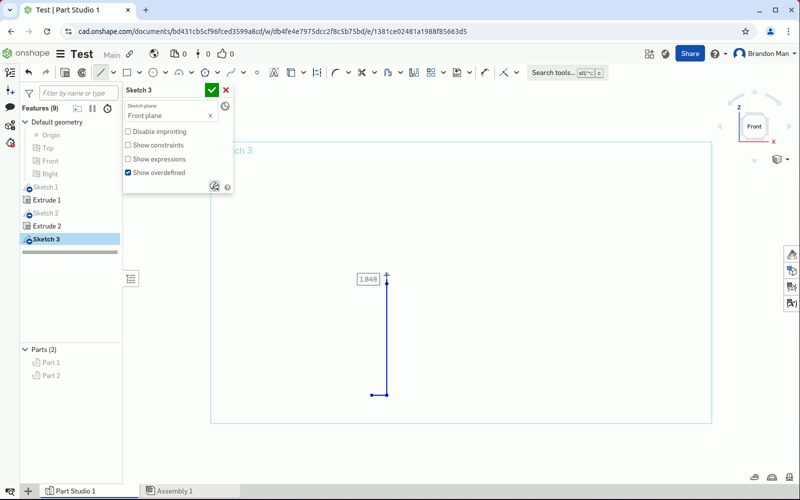
mouse_move(417, 274)
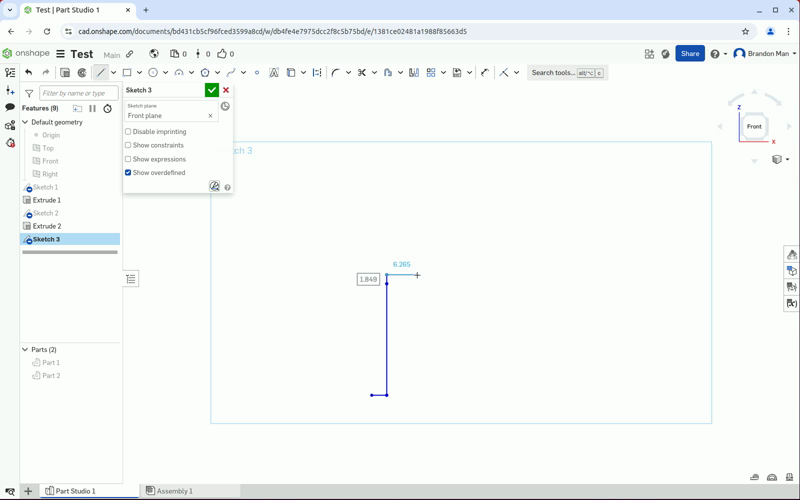
mouse_move(371, 274)
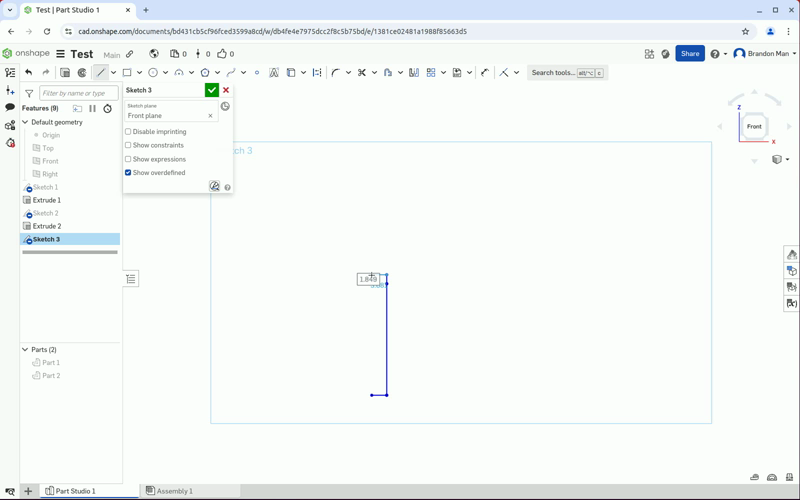
click(371, 274)
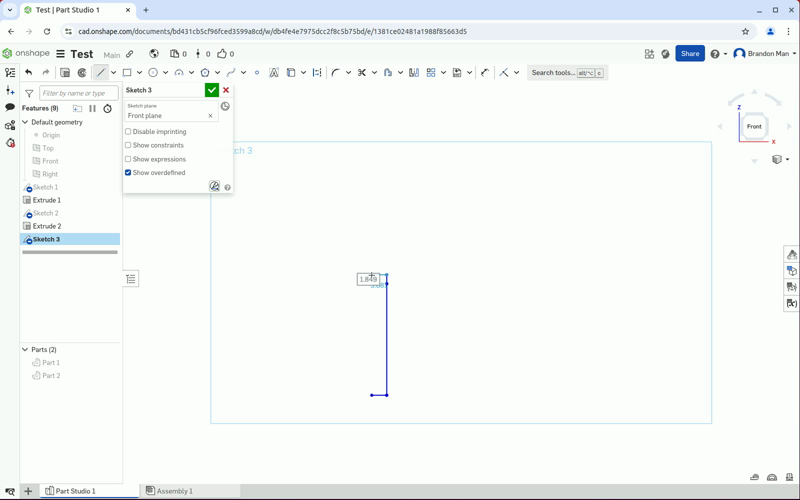
key_up(shift)
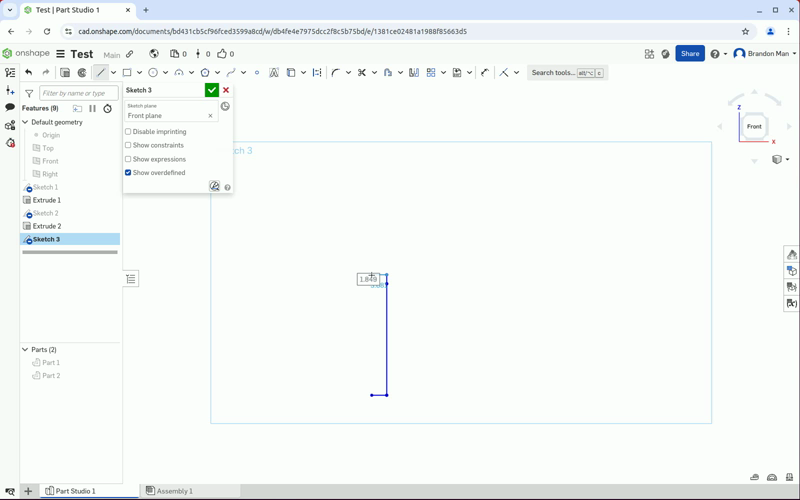
key_down(shift)
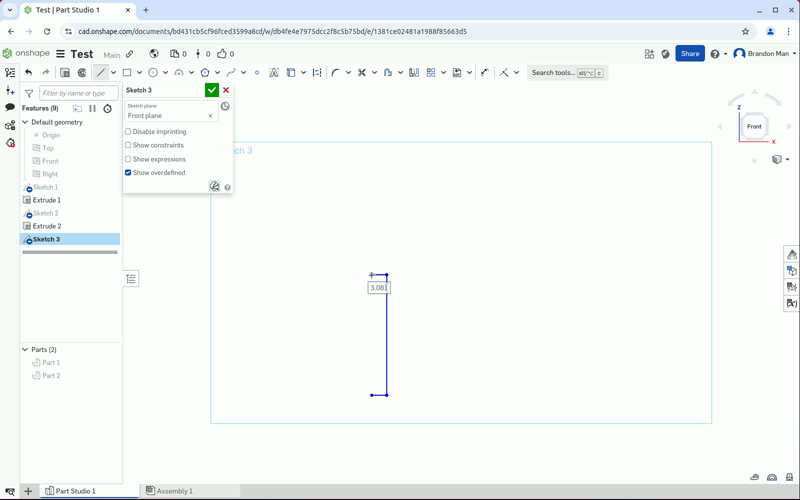
mouse_move(371, 395)
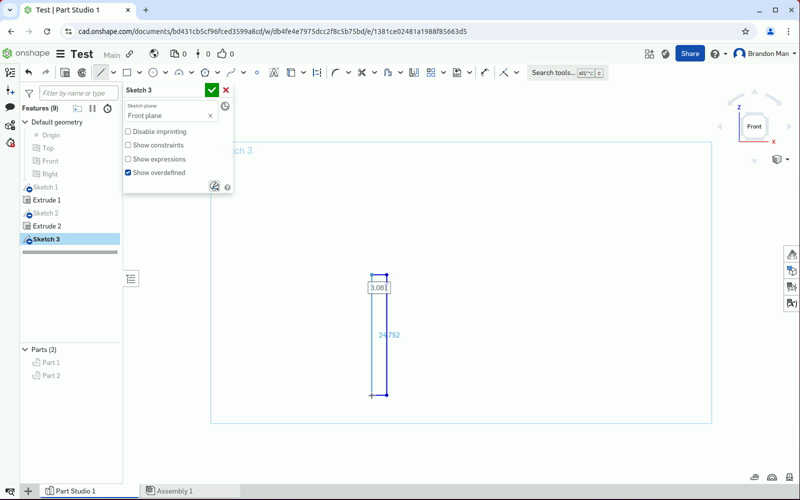
key_up(shift)
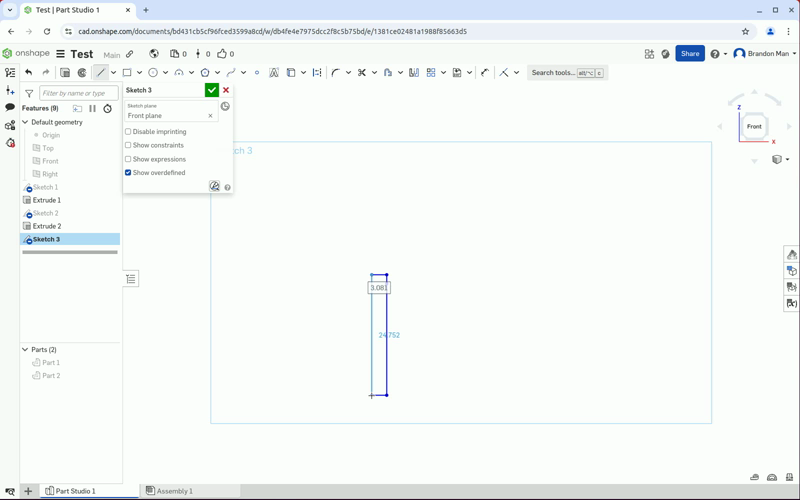
click(371, 395)
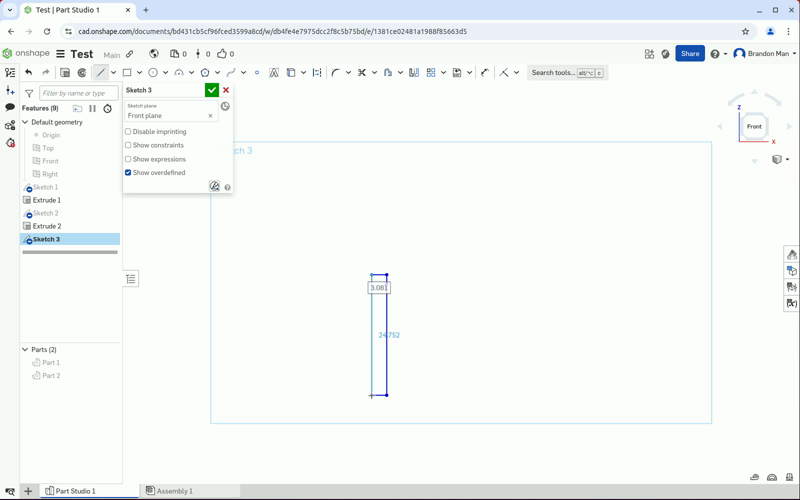
key(esc)
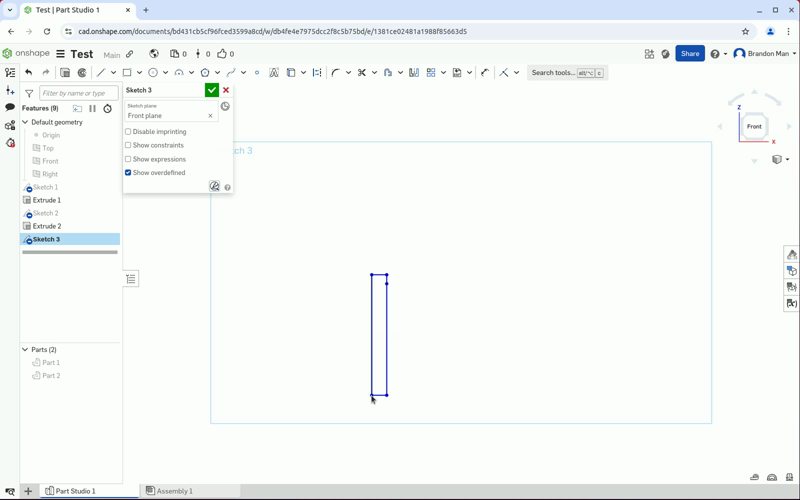
mouse_move(382, 367)
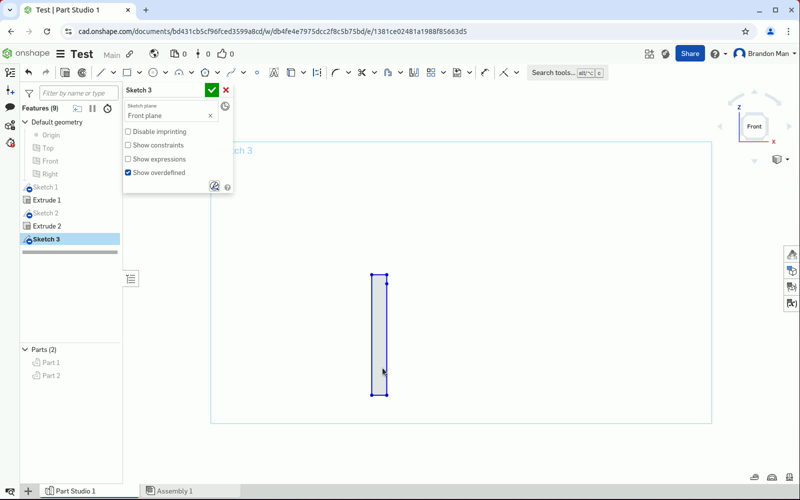
click(382, 367)
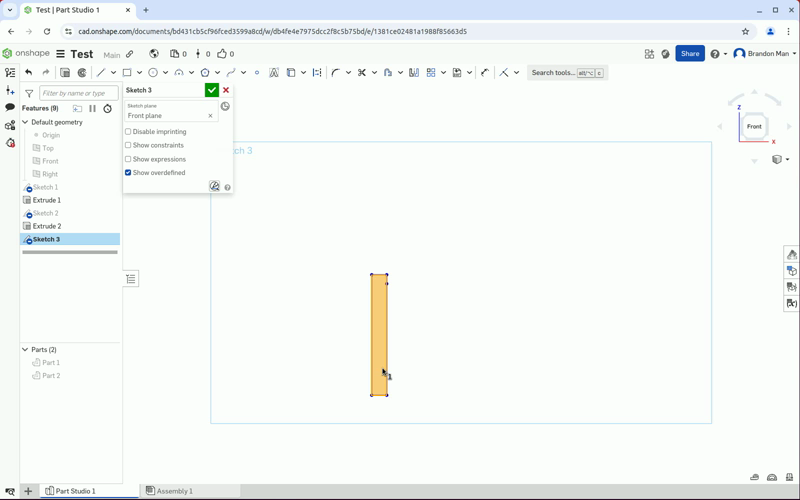
mouse_move(73, 352)
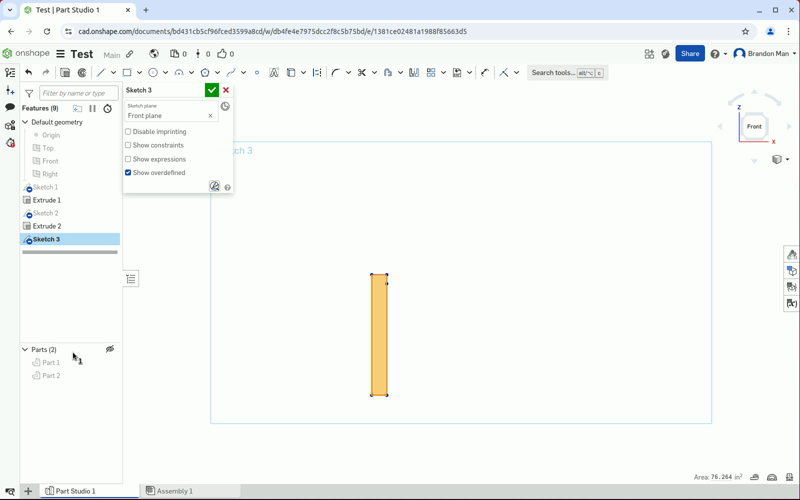
key(shift+y)
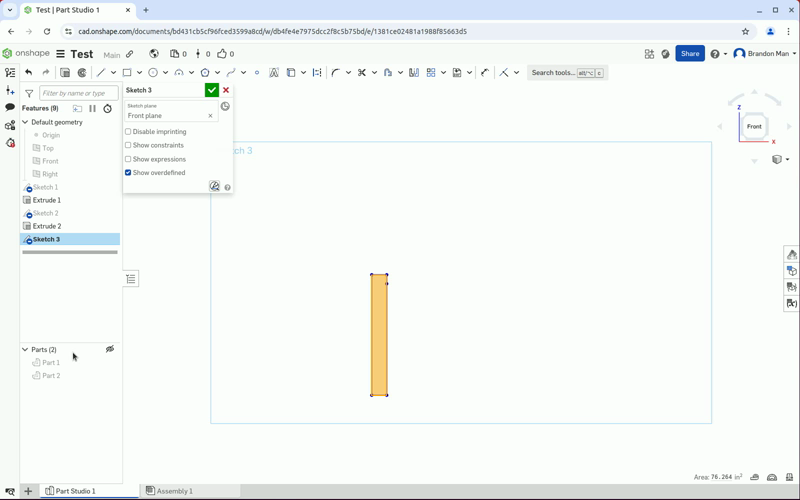
key(shift+e)
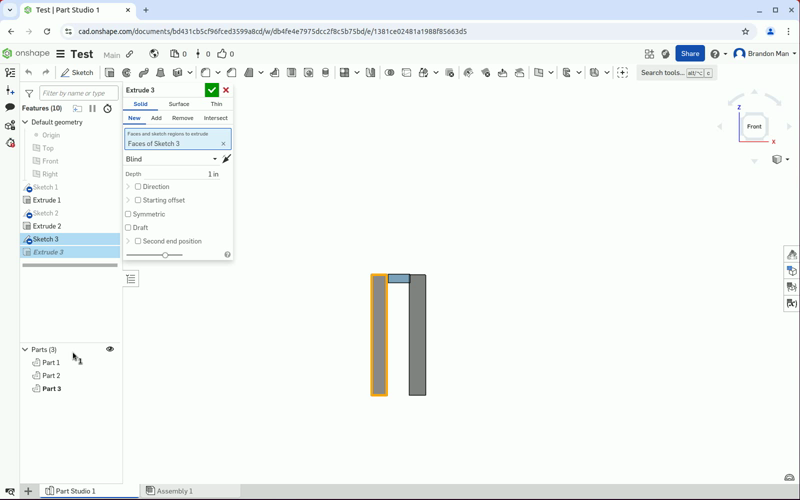
mouse_move(143, 106)
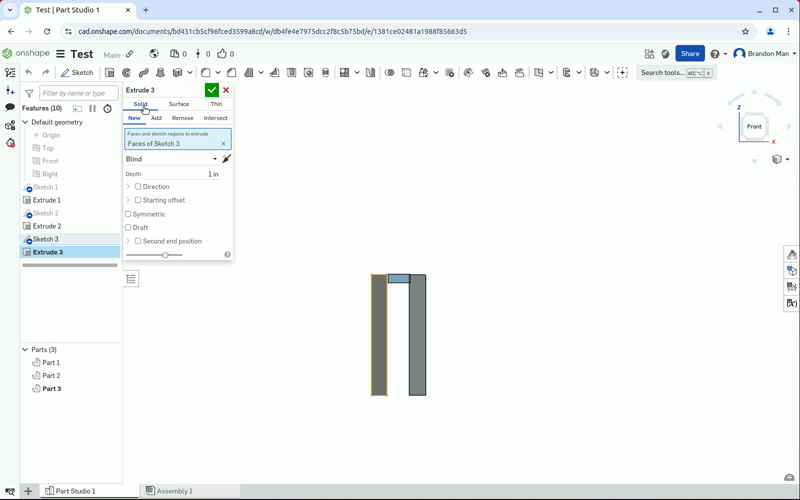
click(143, 106)
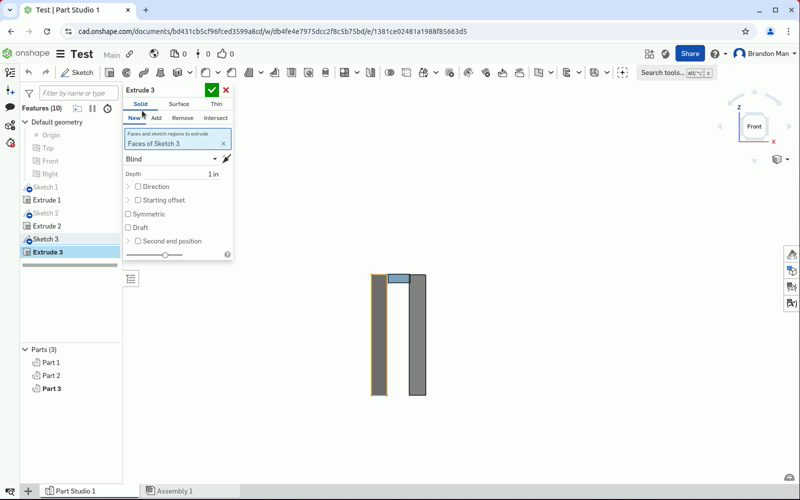
mouse_move(137, 120)
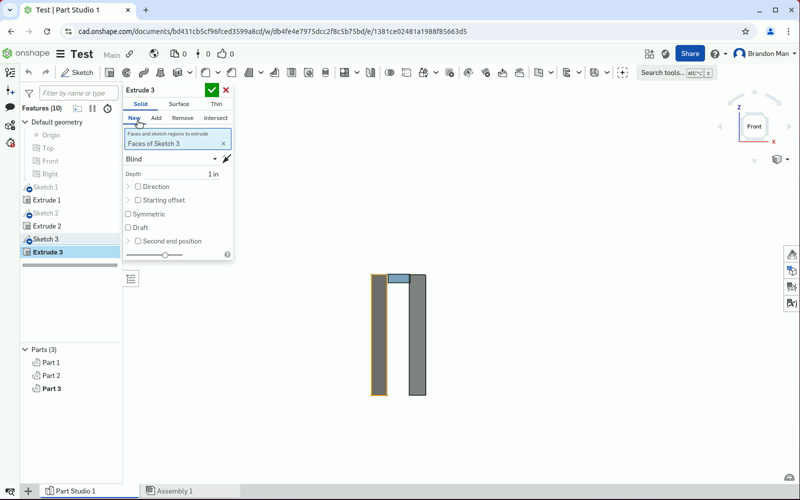
click(137, 120)
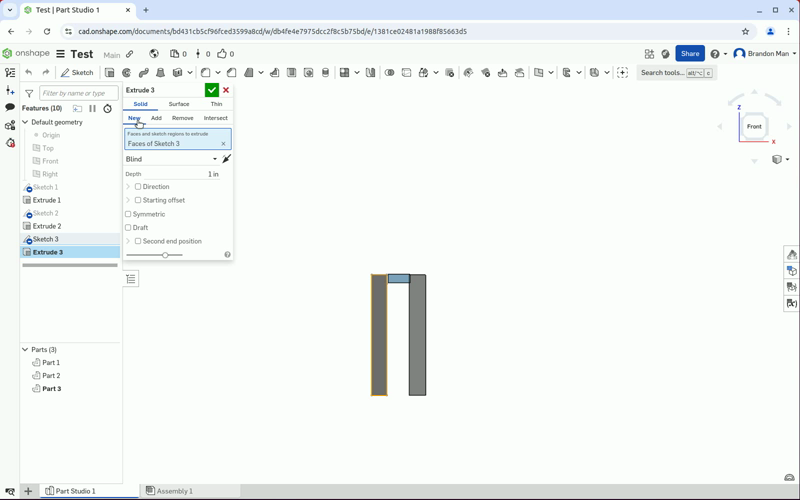
key(tab, 4)
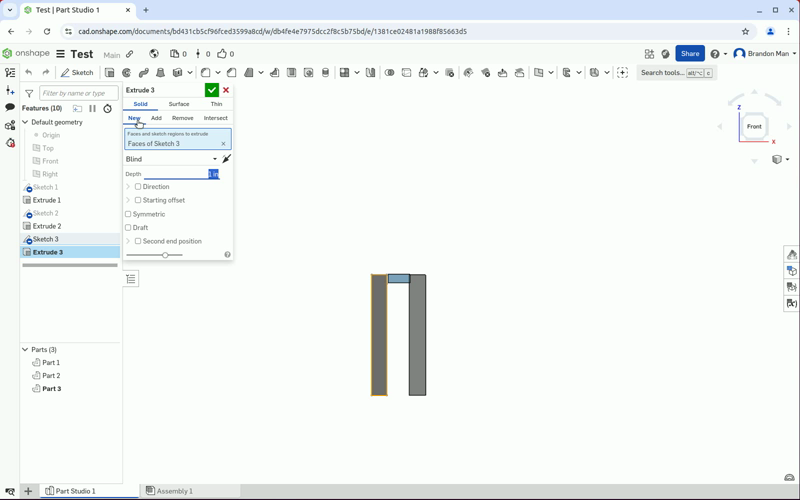
text(4.333)
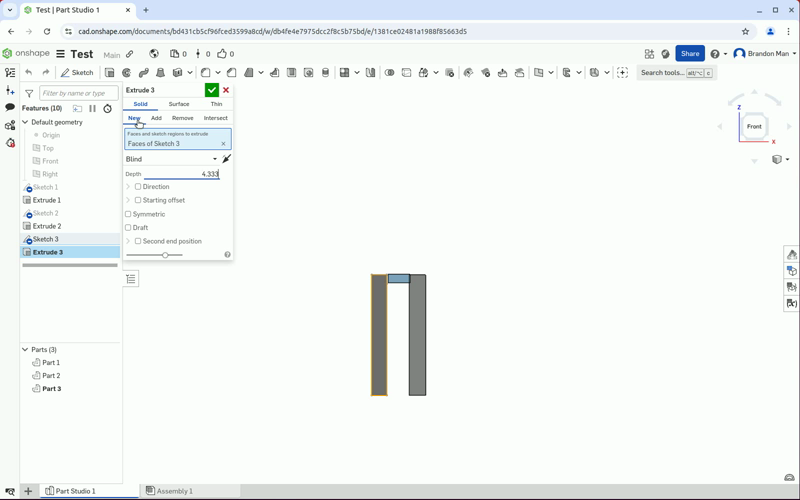
key(enter)
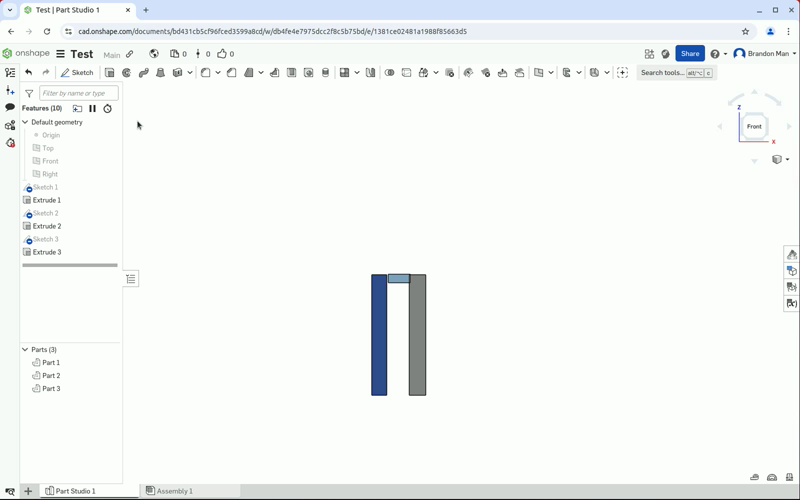
key(shift+h)
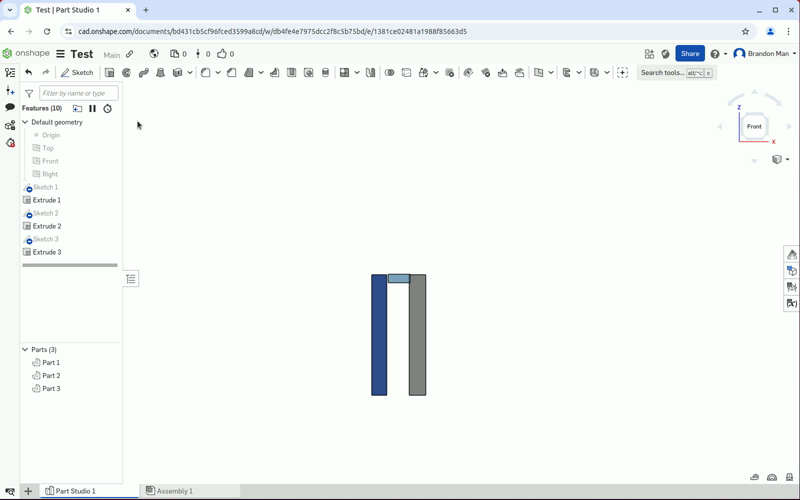
key(shift+h)
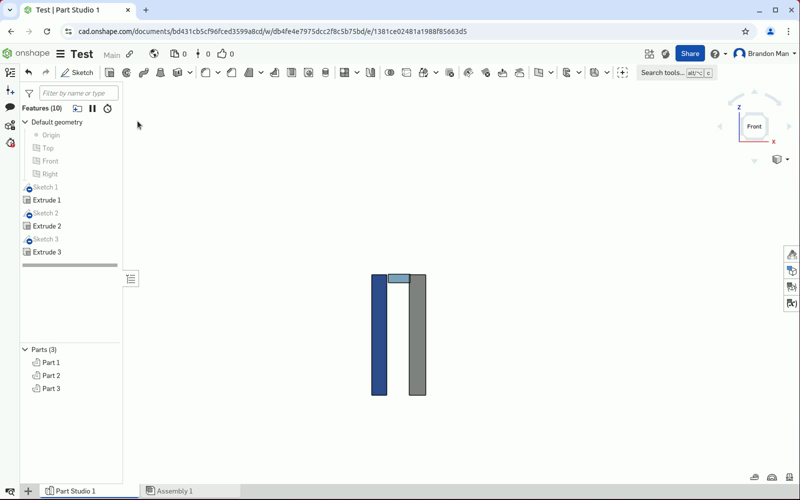
mouse_move(73, 189)
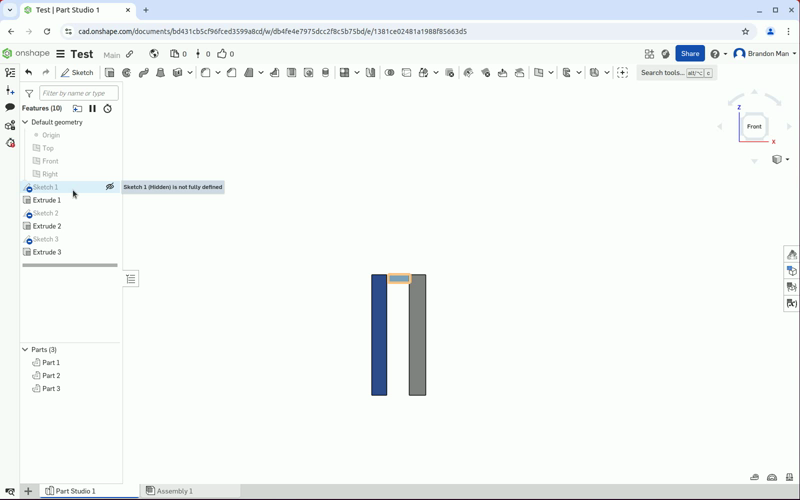
click(73, 189)
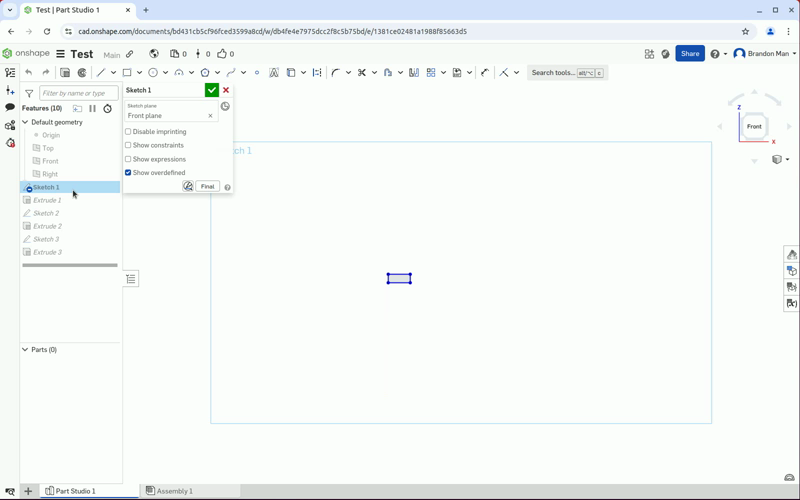
mouse_move(229, 92)
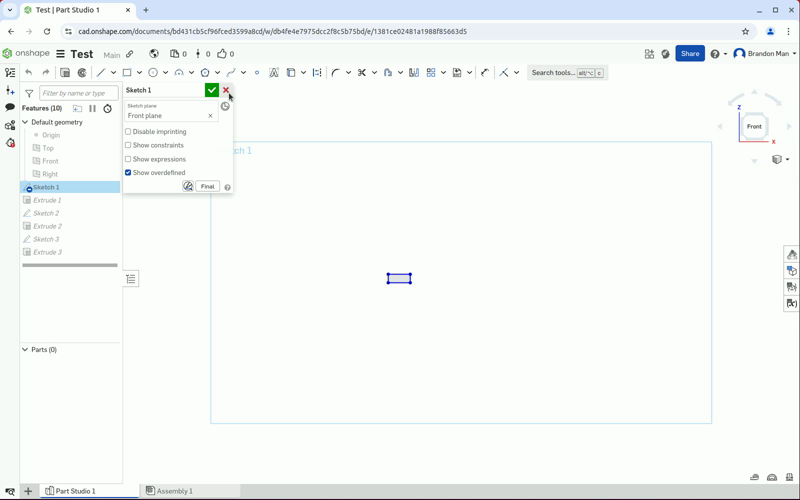
click(229, 92)
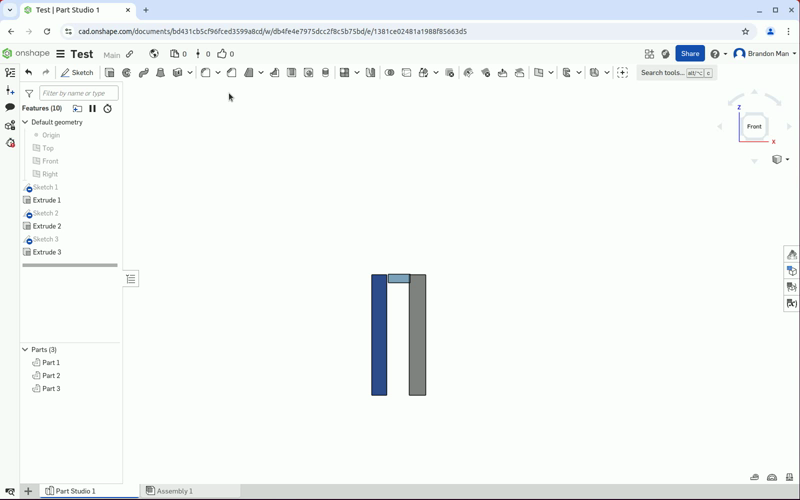
mouse_move(73, 352)
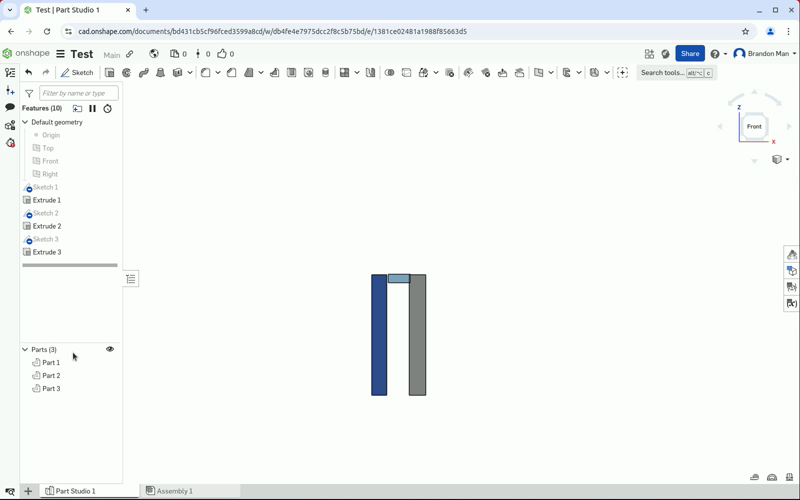
key(y)
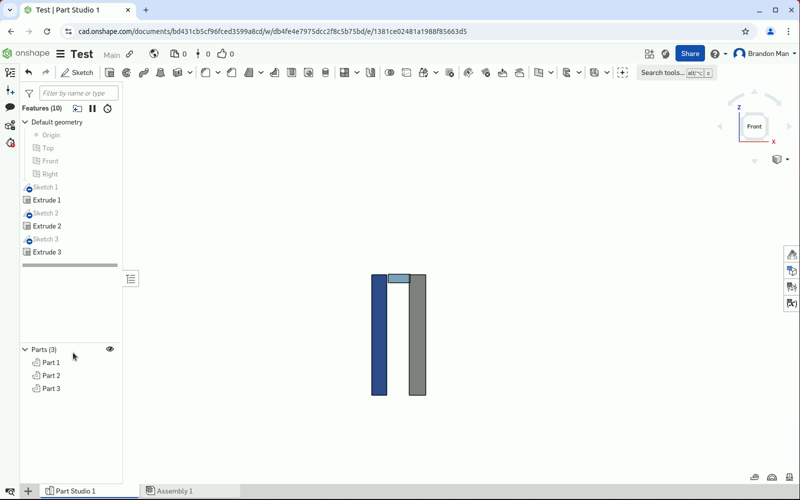
key(shift+p)
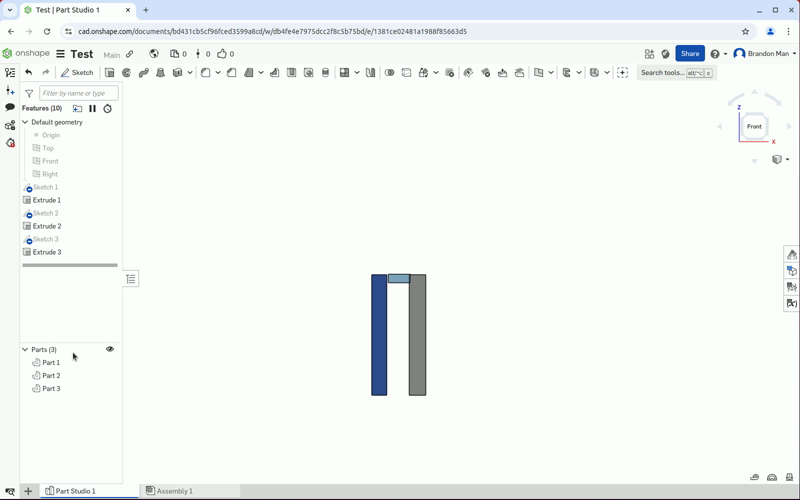
key(space)
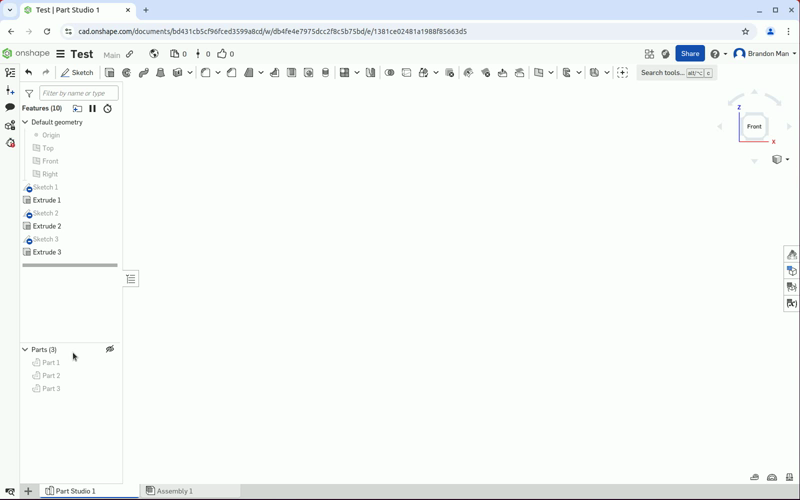
key_down(shift)
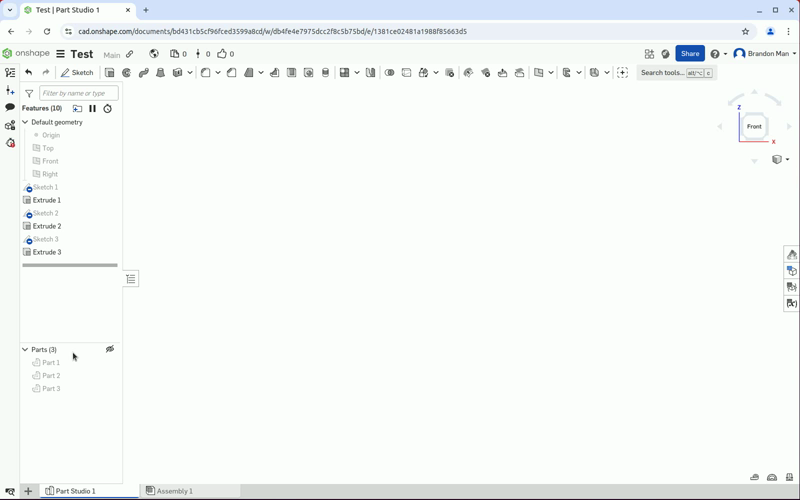
key(down)
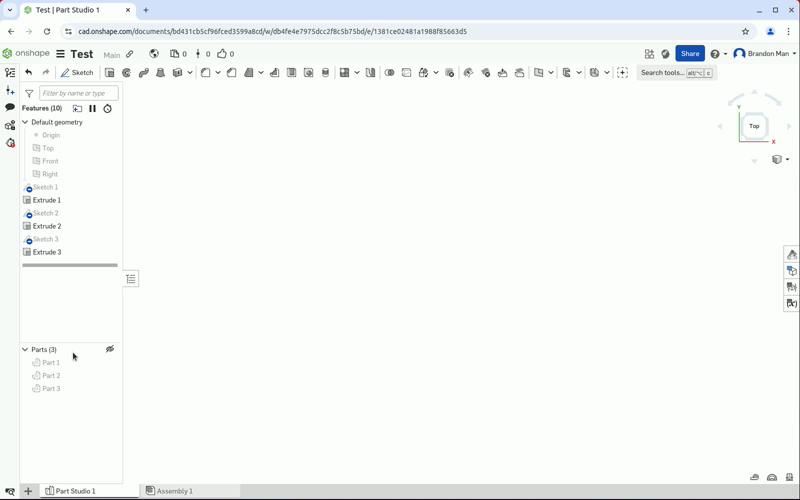
key_up(shift)
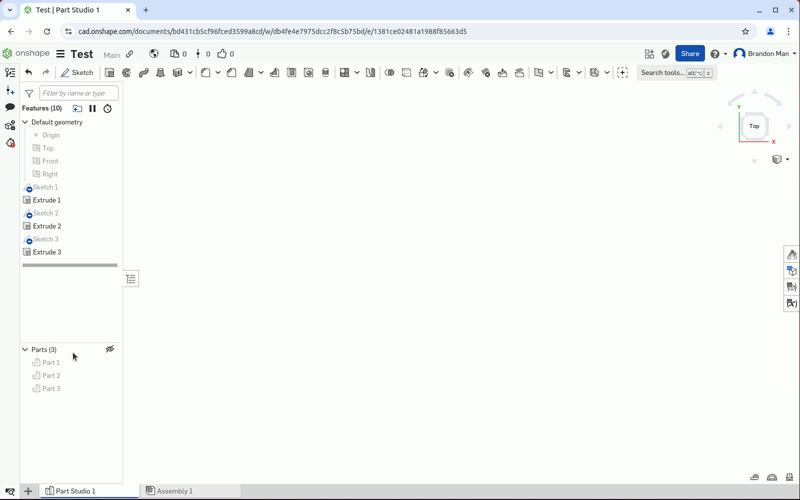
mouse_move(73, 352)
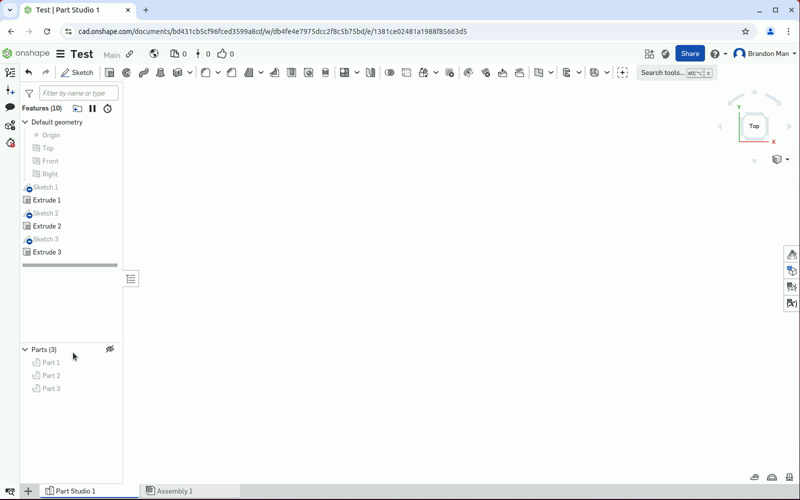
key(shift+y)
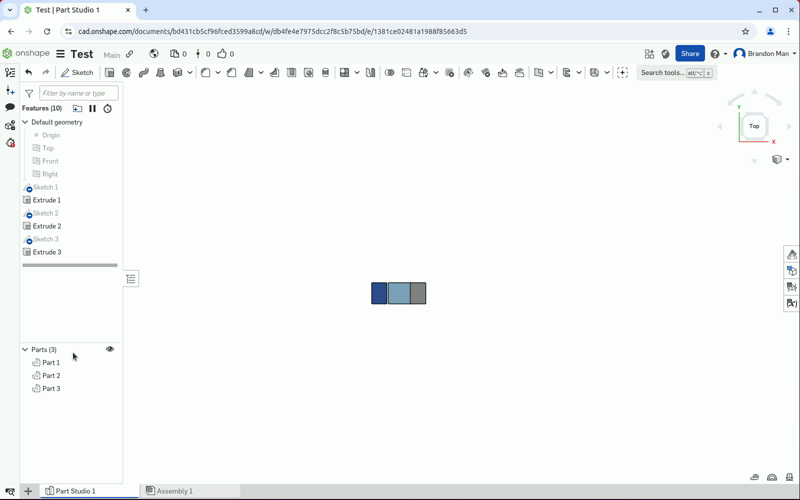
mouse_move(541, 75)
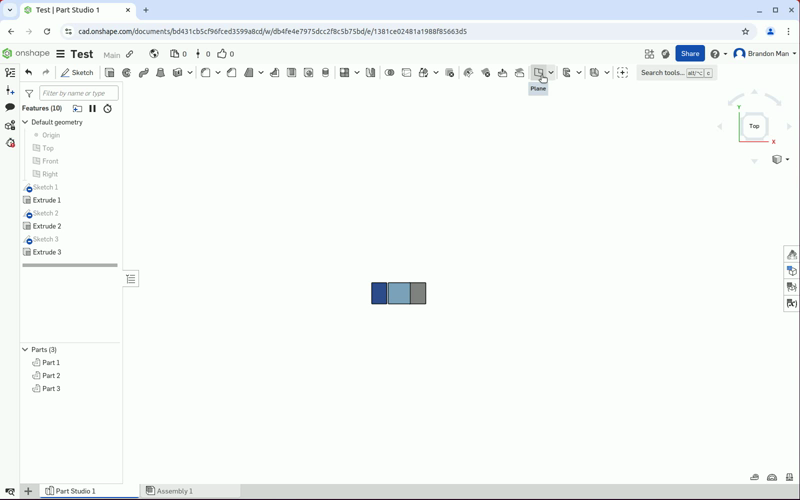
click(541, 75)
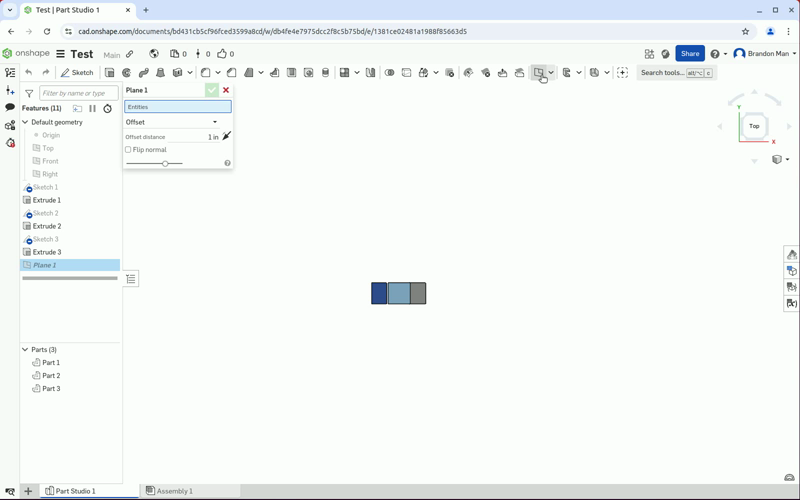
mouse_move(73, 150)
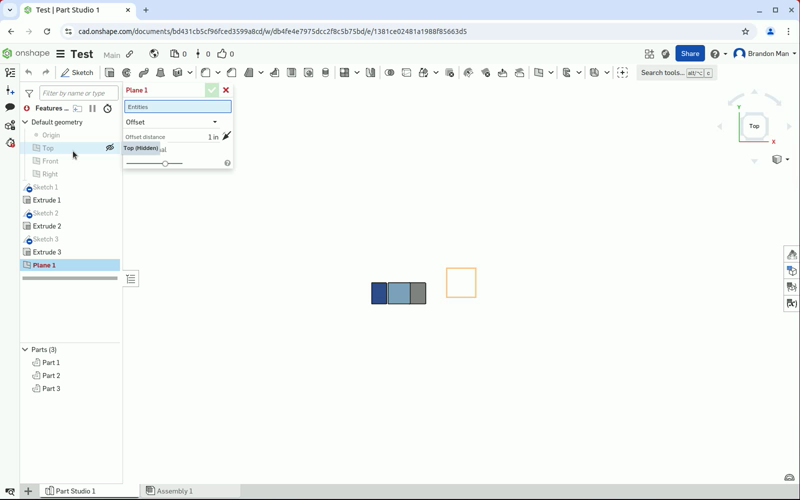
click(73, 150)
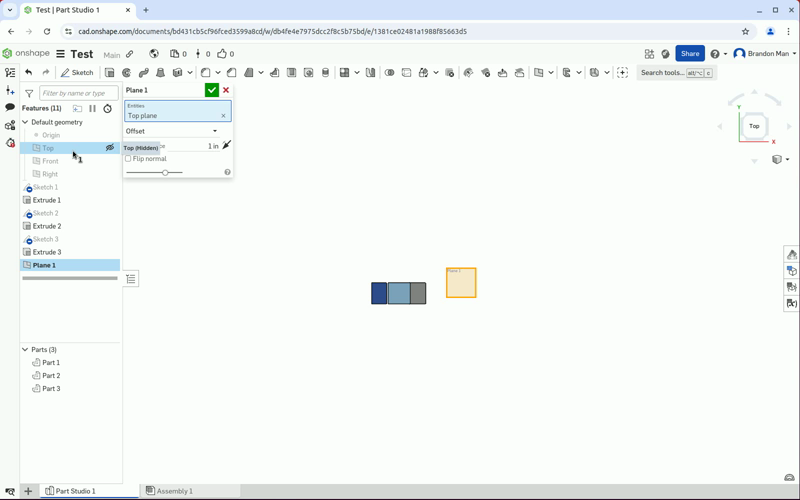
key(tab, 2)
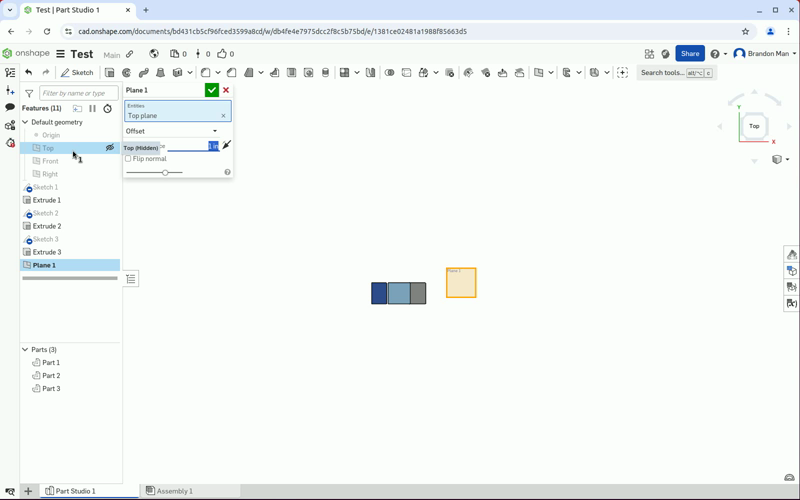
text(1.695)
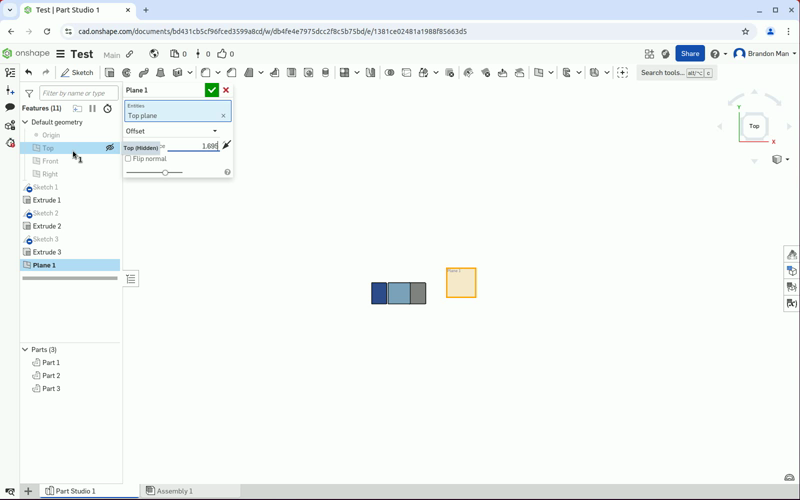
key(enter, 2)
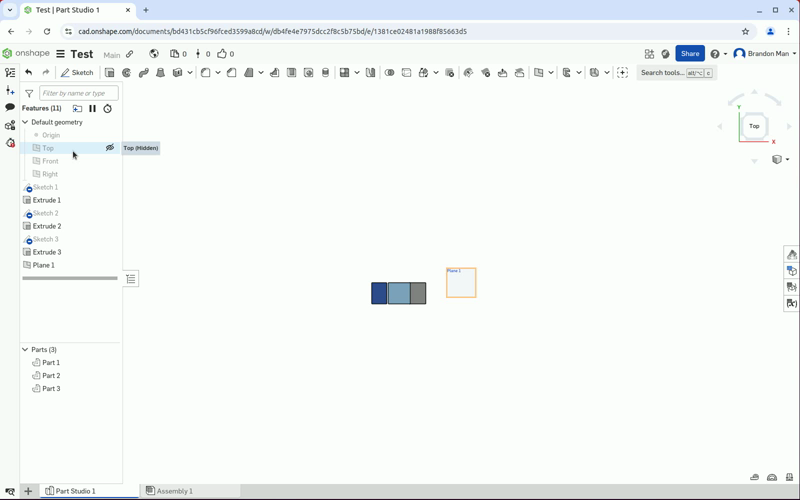
key(shift+s)
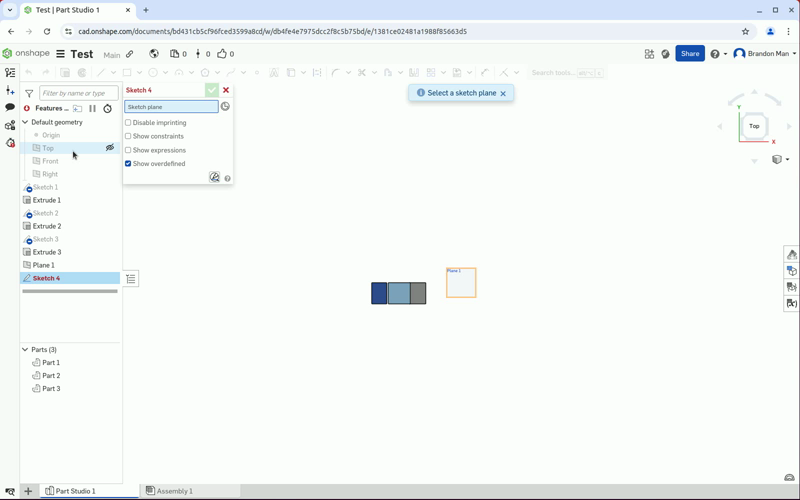
mouse_move(73, 267)
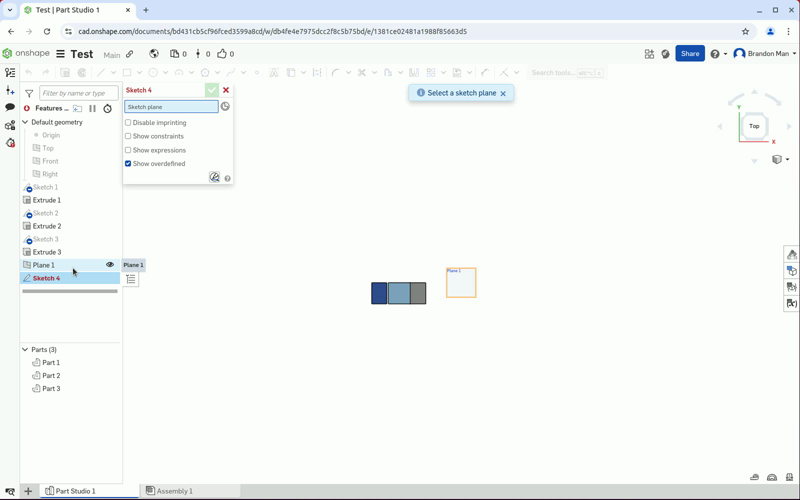
click(73, 267)
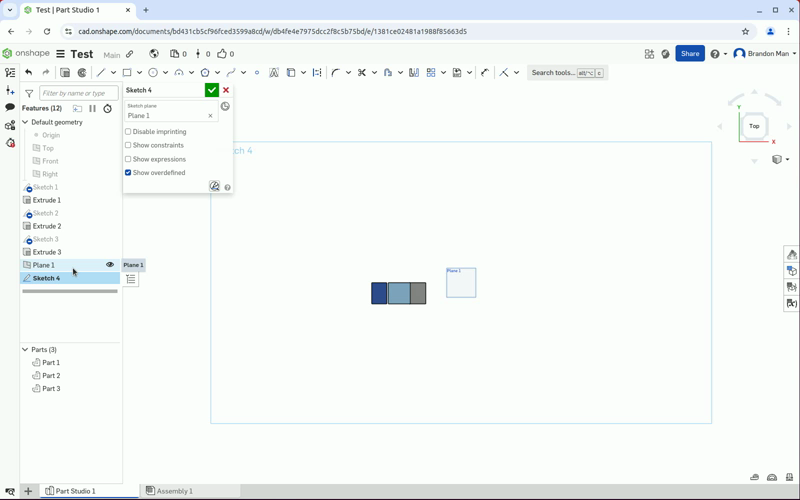
mouse_move(73, 352)
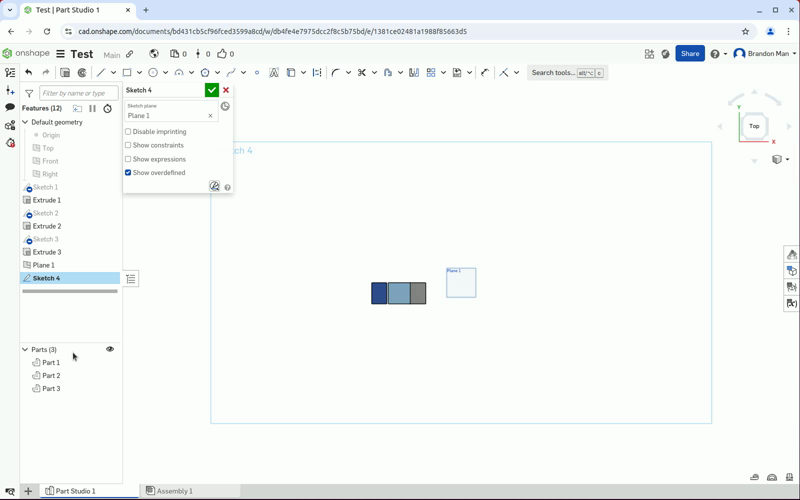
key(y)
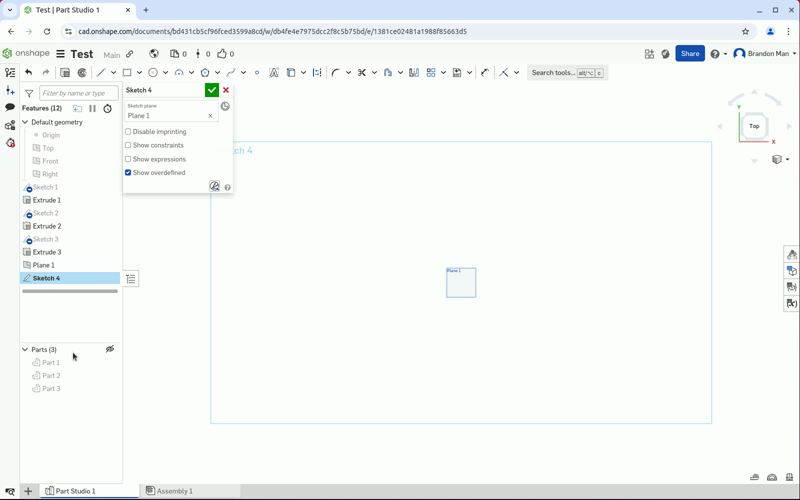
key(c)
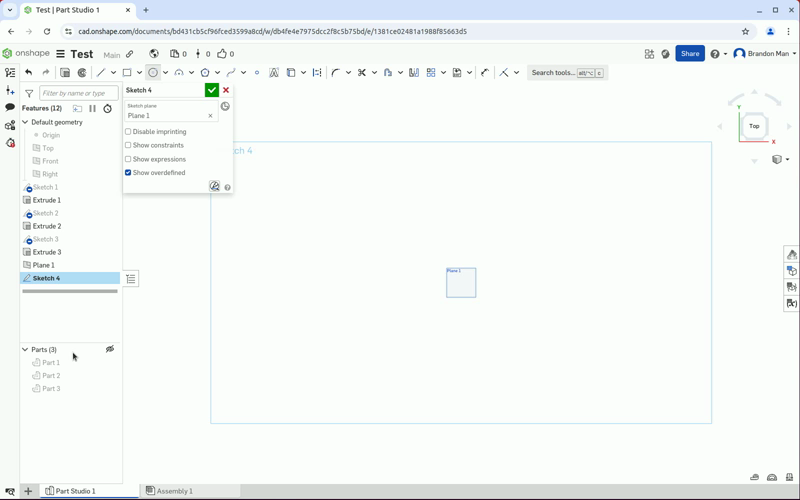
key_down(shift)
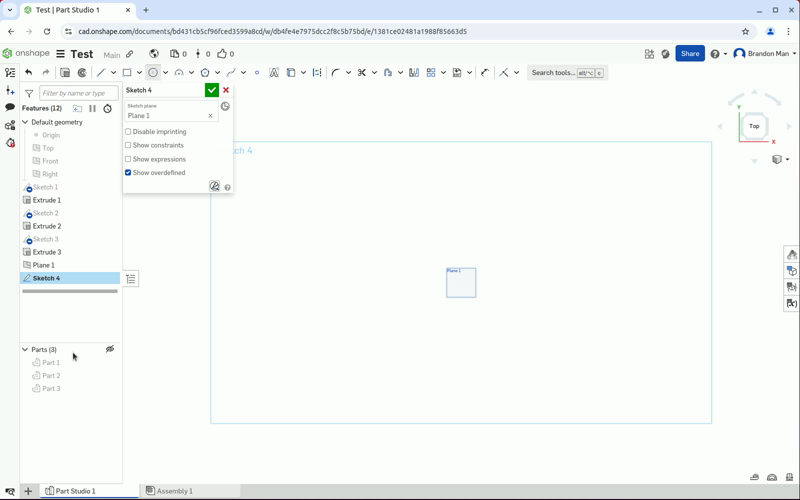
mouse_move(399, 293)
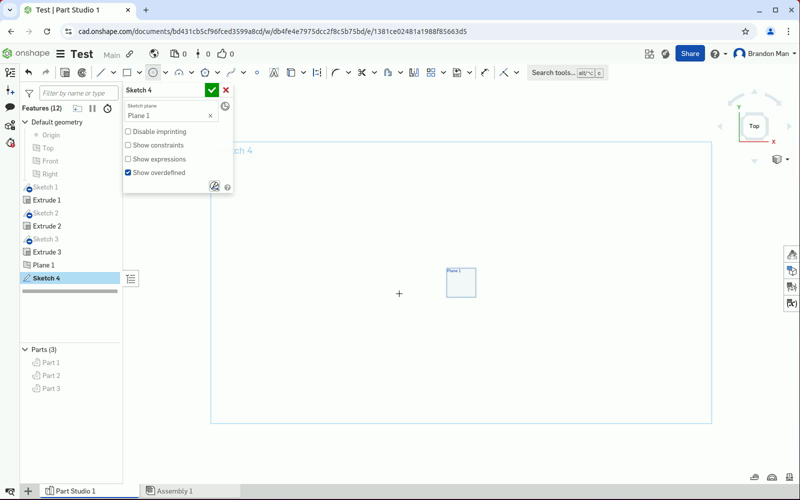
click(399, 293)
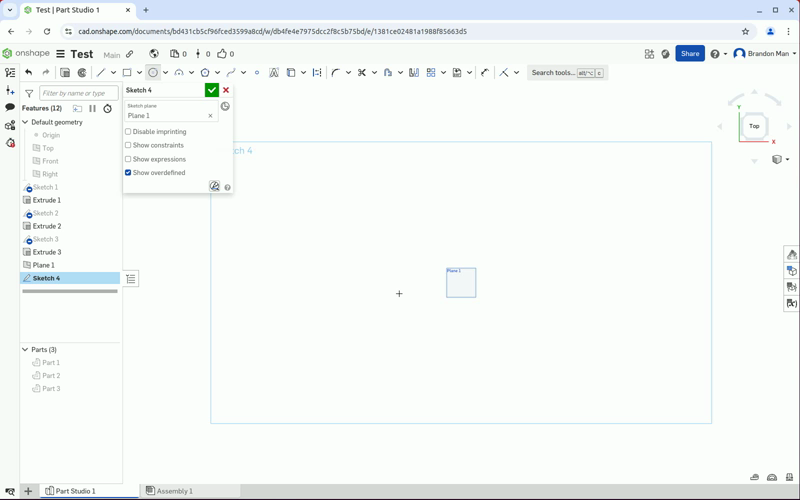
key_up(shift)
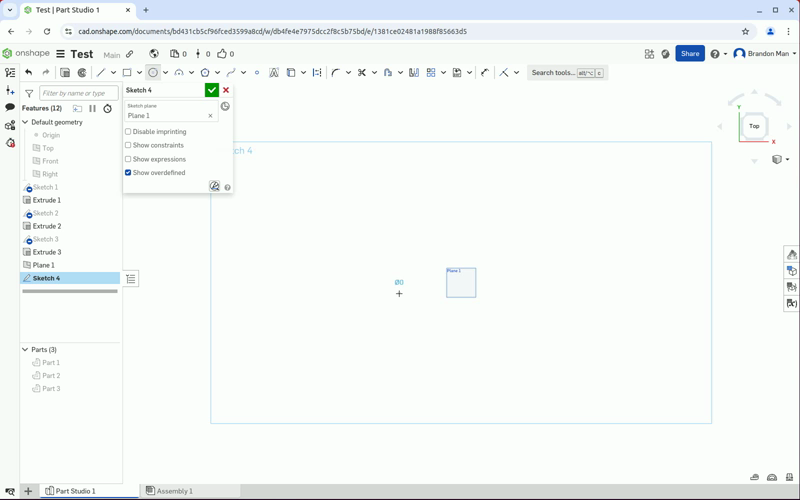
mouse_move(407, 293)
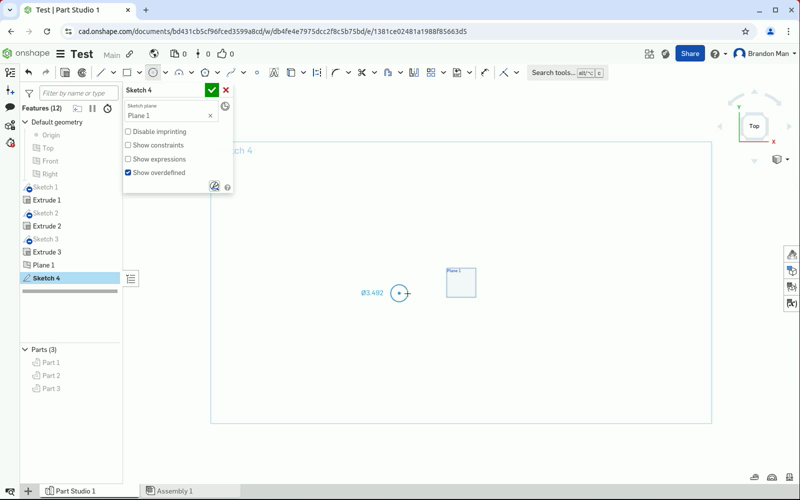
click(407, 293)
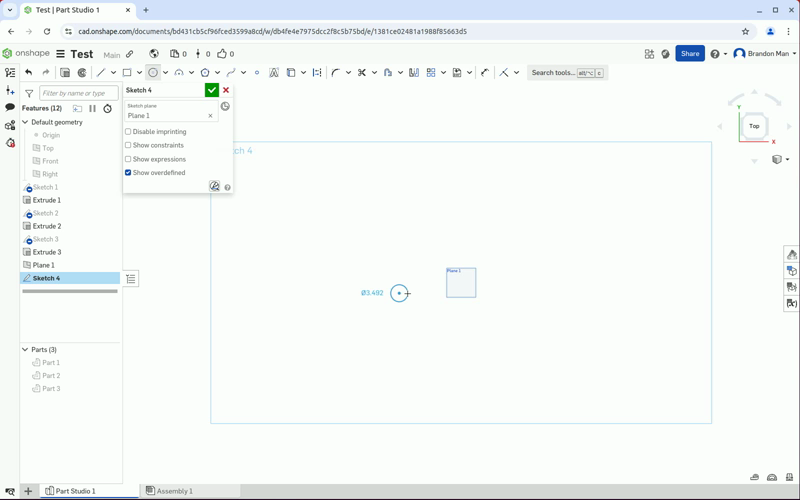
key(esc)
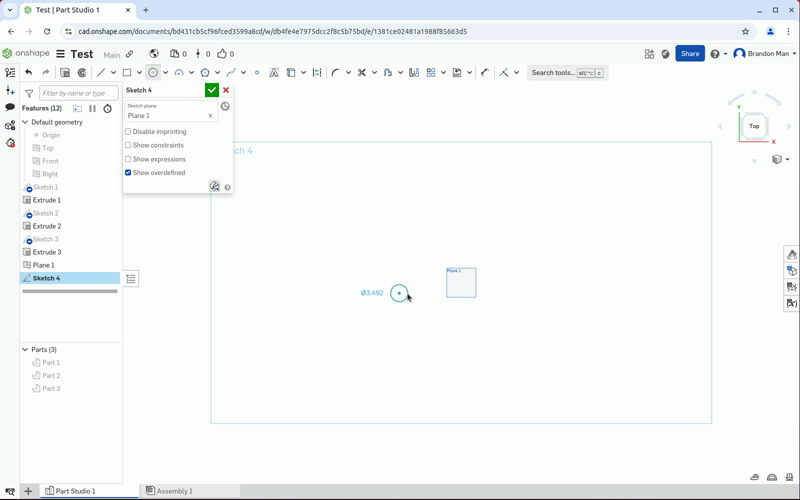
mouse_move(399, 294)
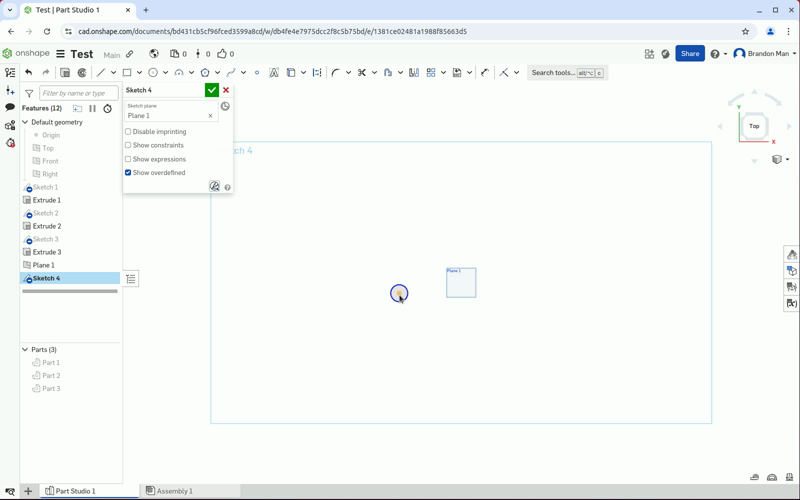
scroll(6)
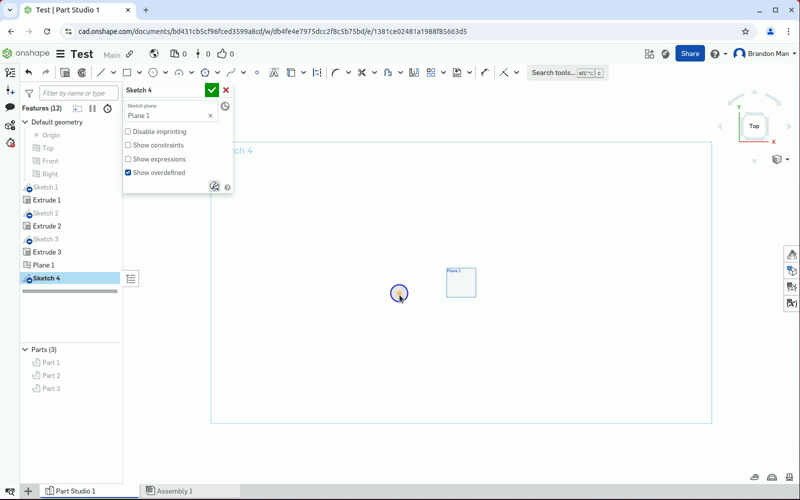
scroll(6)
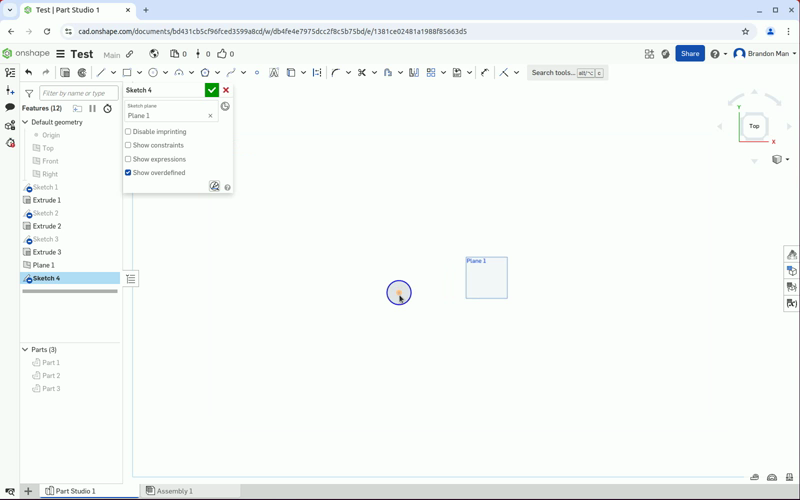
scroll(6)
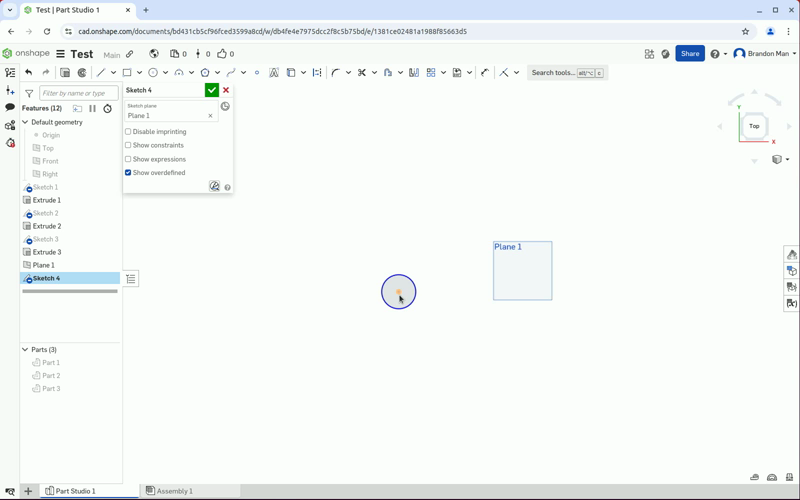
scroll(6)
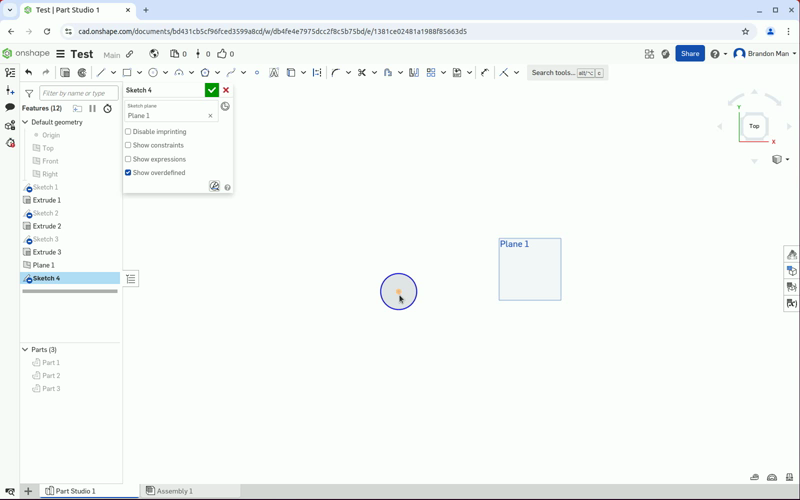
scroll(6)
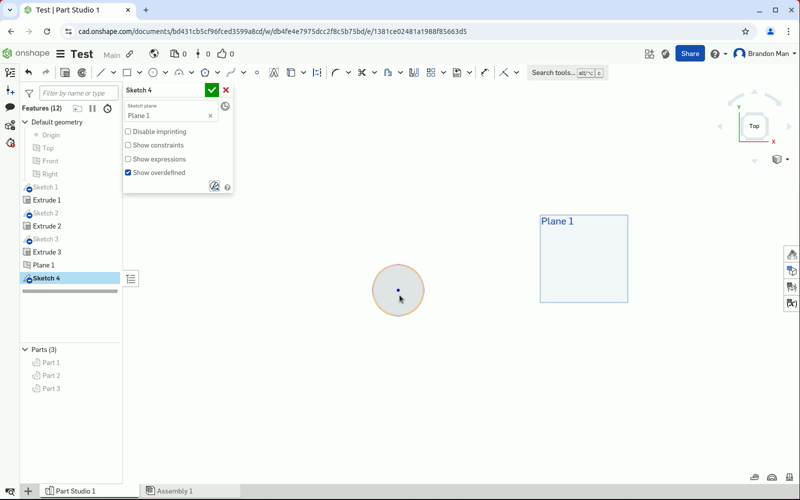
scroll(6)
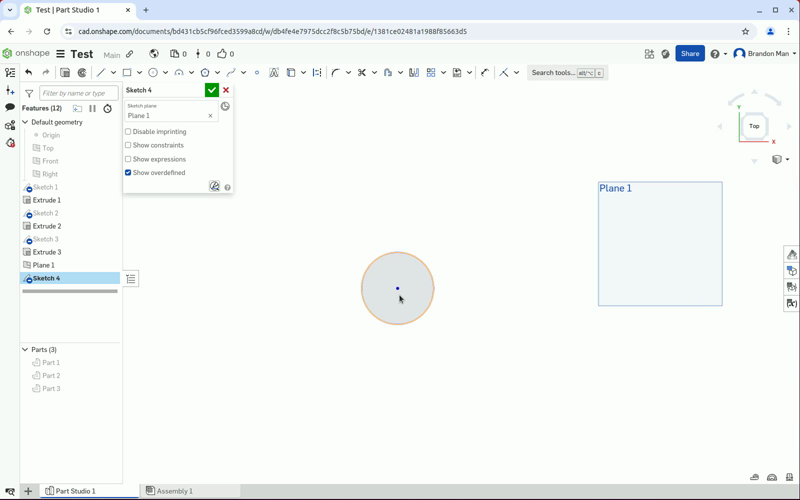
scroll(6)
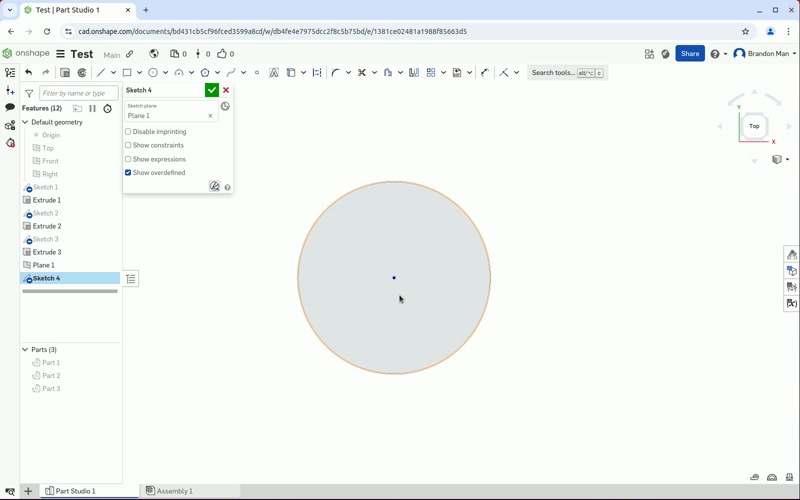
click(399, 294)
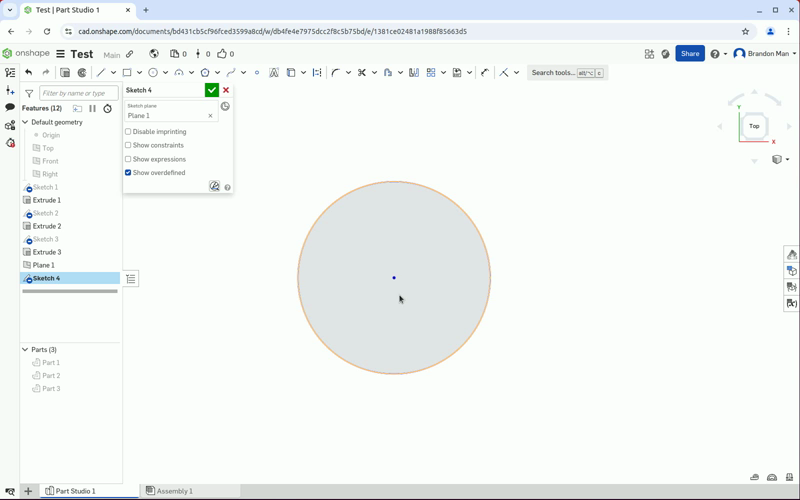
scroll(-6)
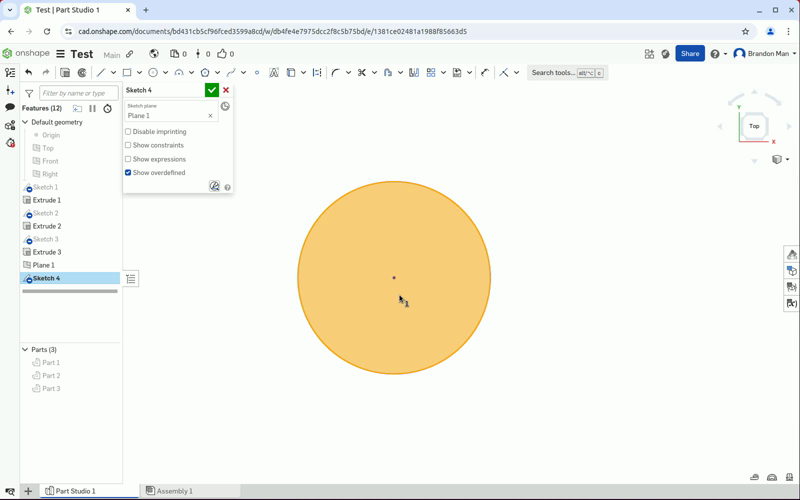
scroll(-6)
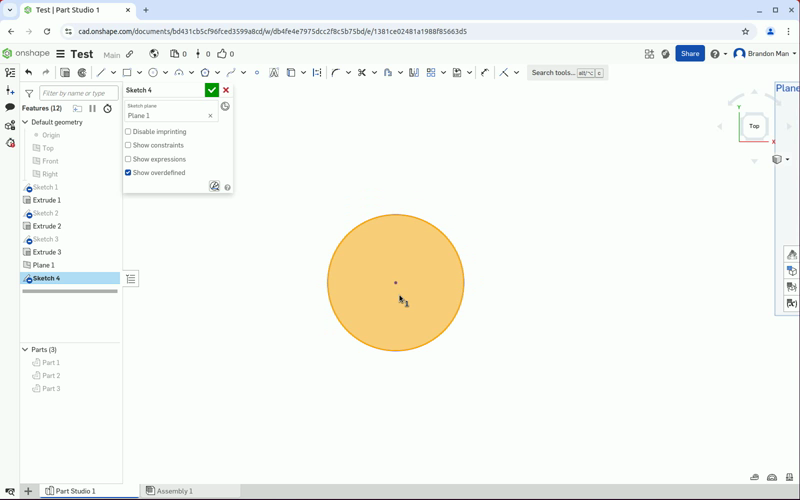
scroll(-6)
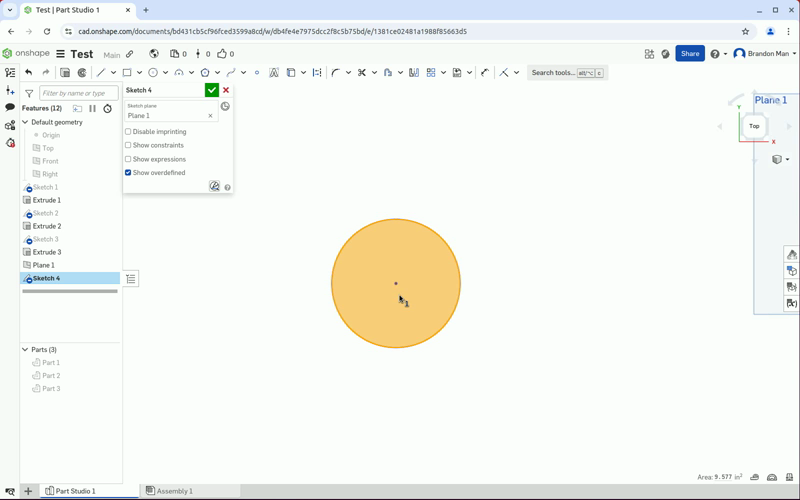
scroll(-6)
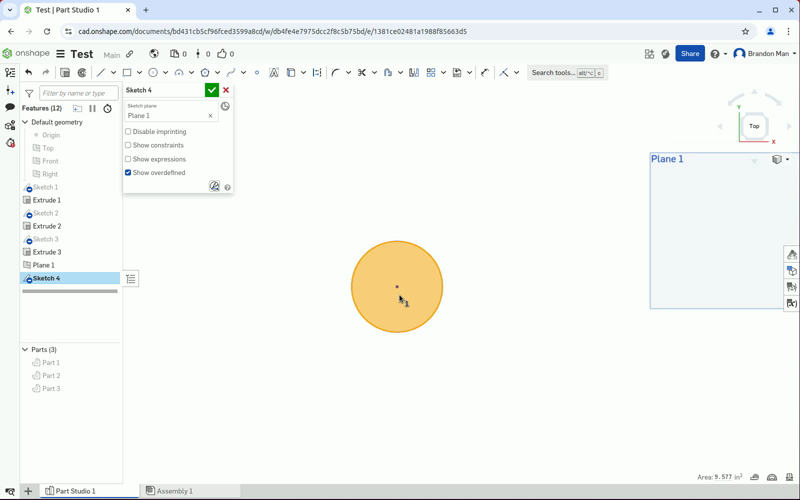
scroll(-6)
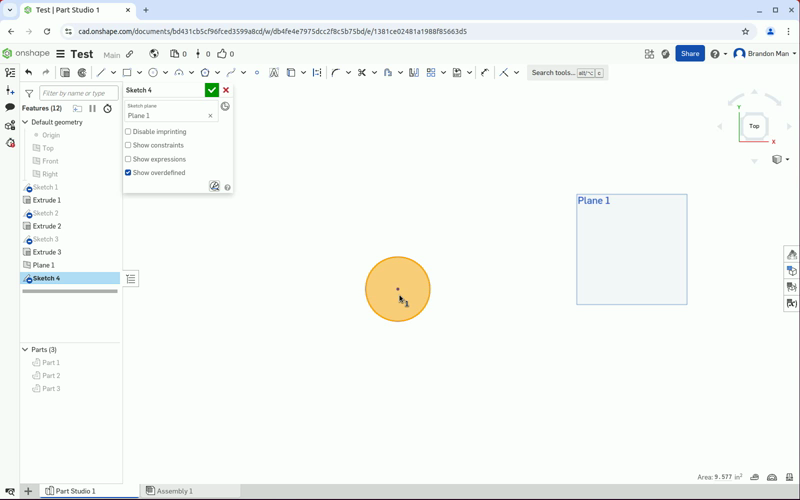
scroll(-6)
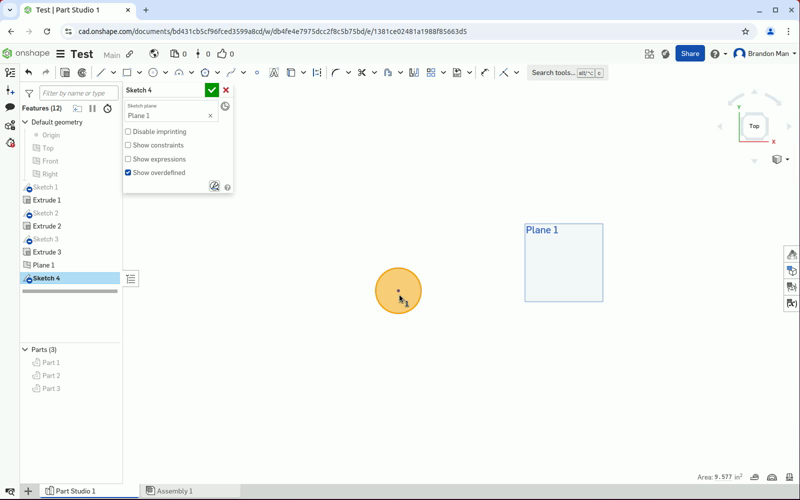
scroll(-6)
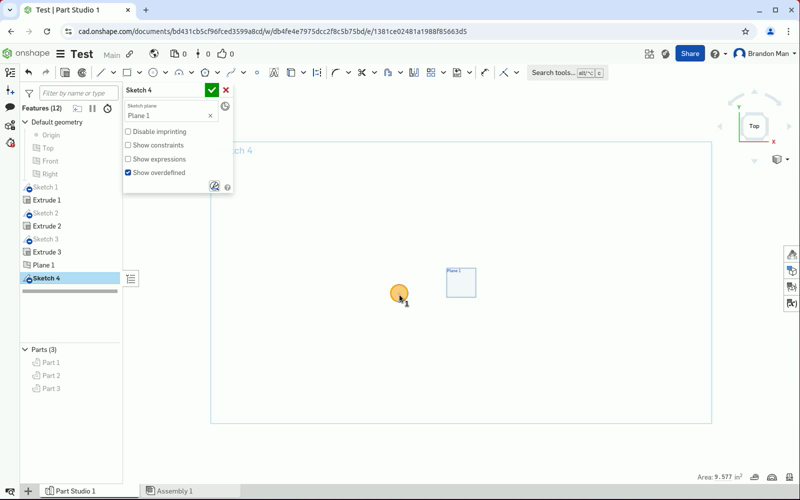
mouse_move(73, 352)
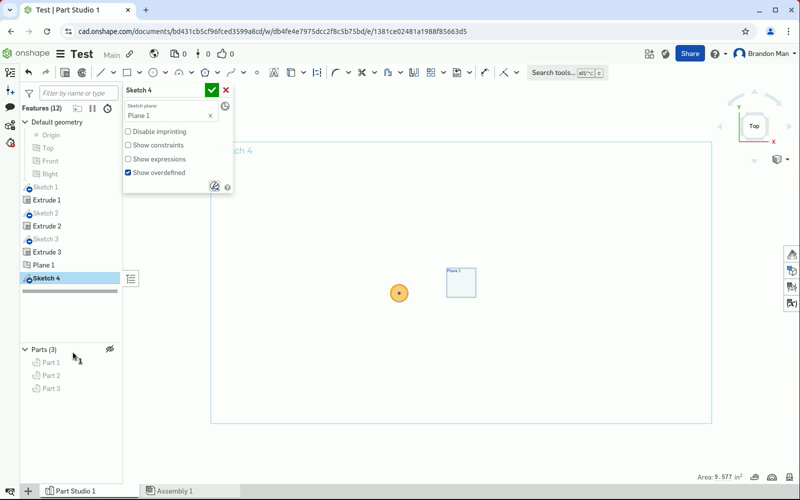
key(shift+y)
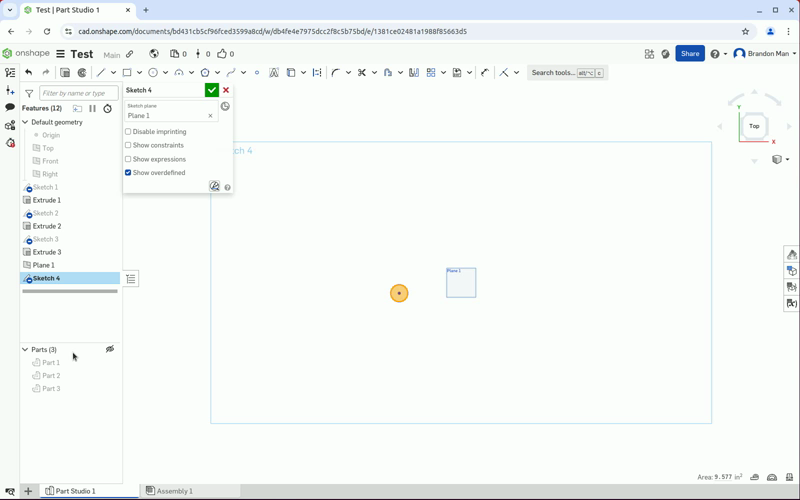
key(shift+e)
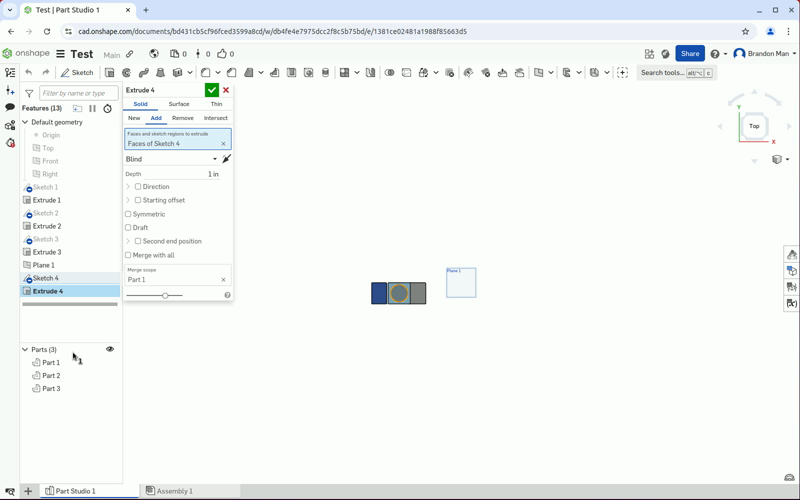
mouse_move(143, 106)
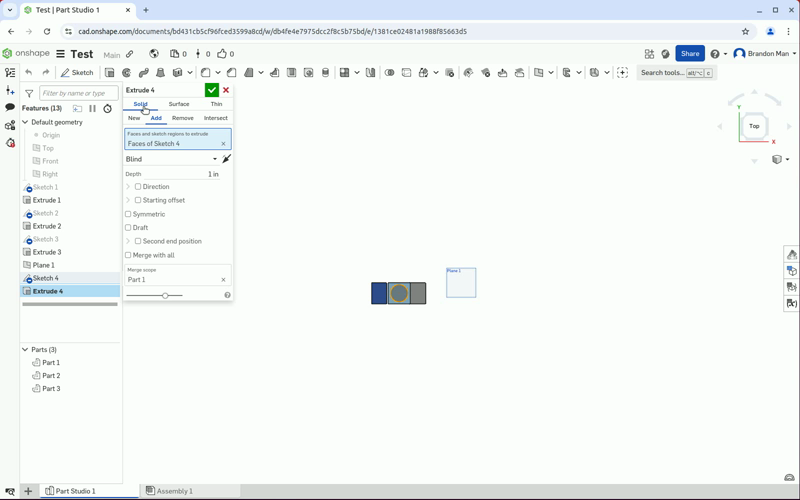
click(143, 106)
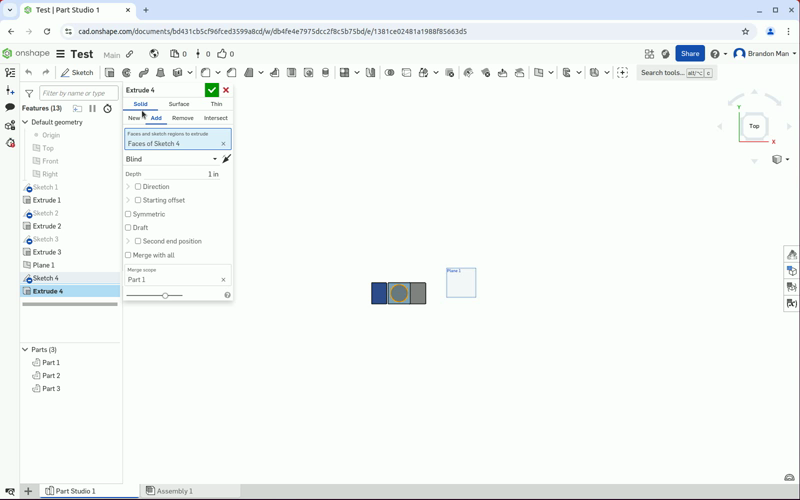
mouse_move(137, 120)
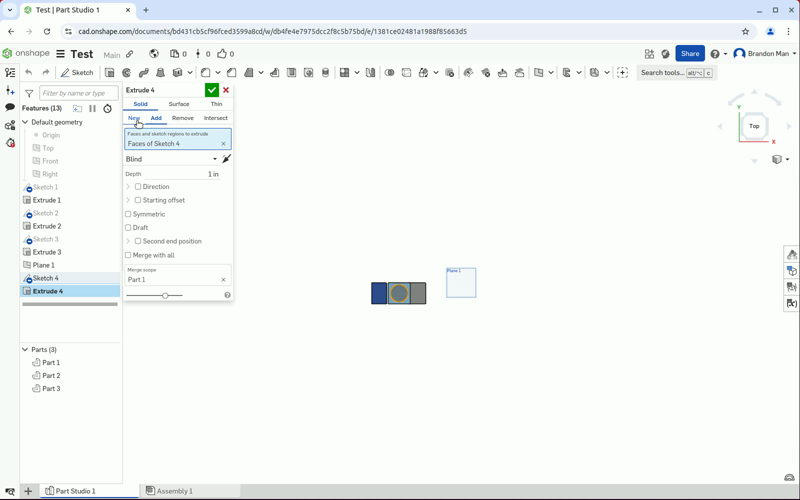
click(137, 120)
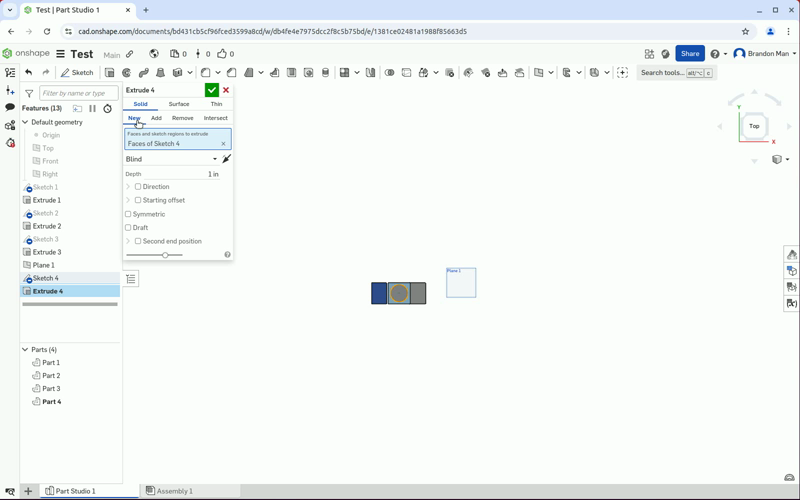
key(tab, 4)
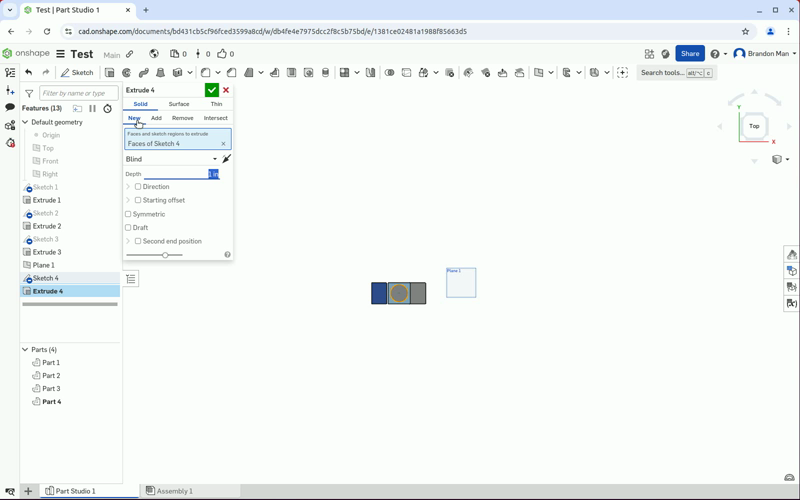
text(16.85)
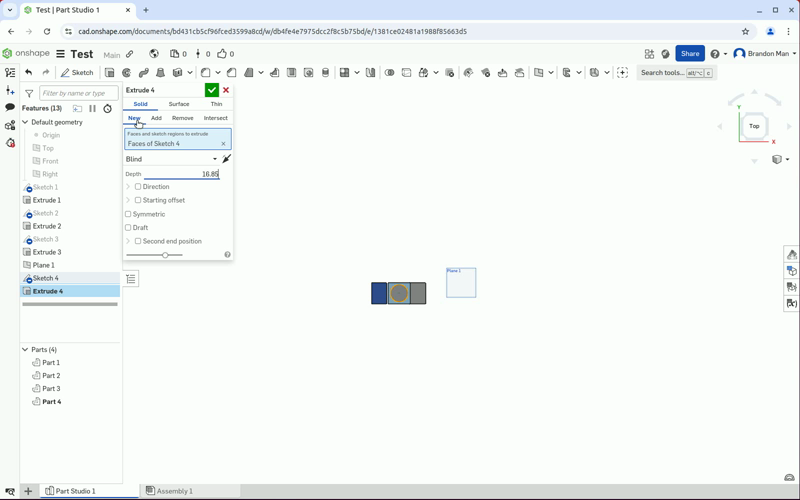
key(enter)
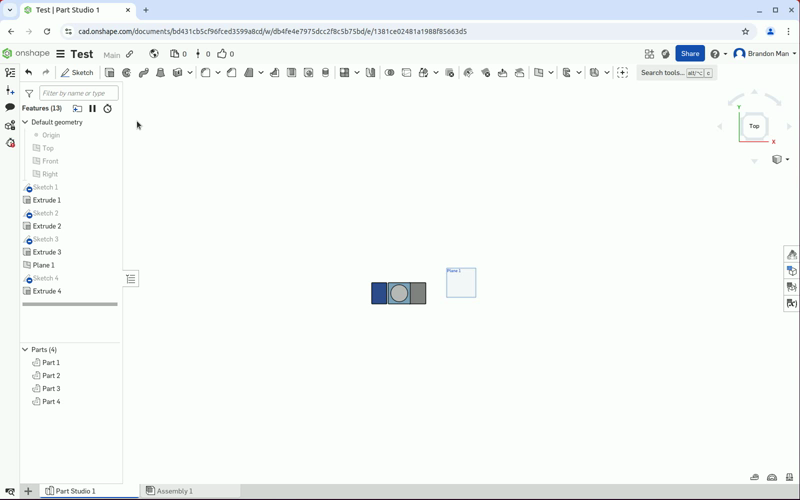
key(shift+h)
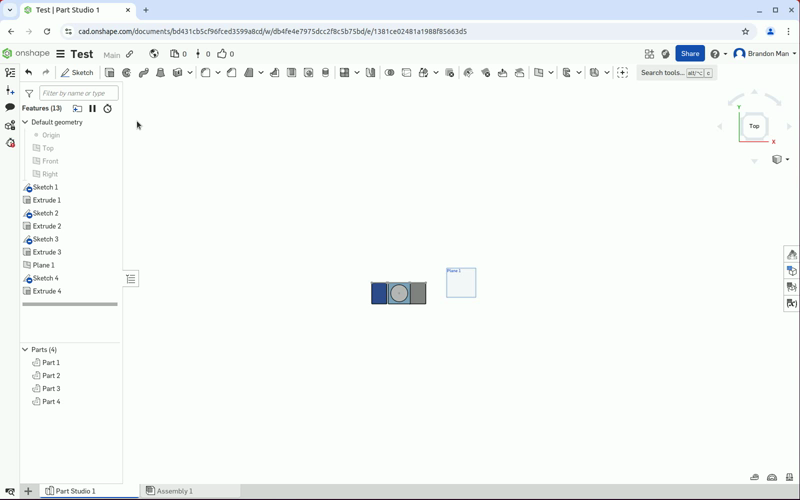
key(shift+h)
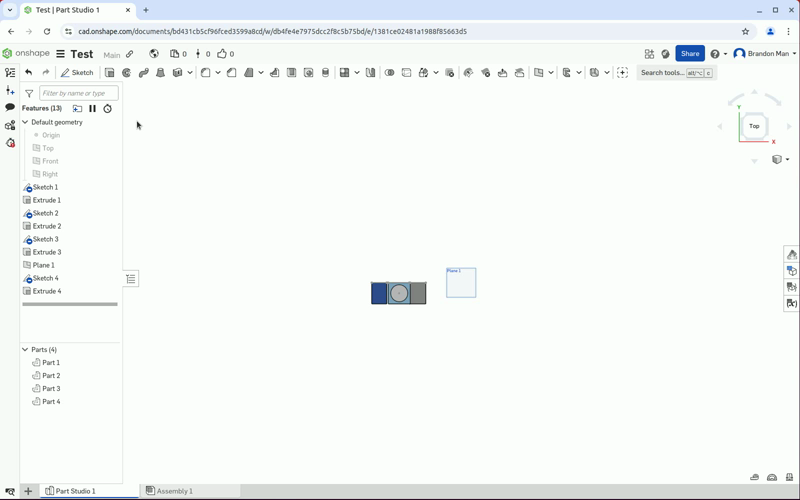
key(shift+7)
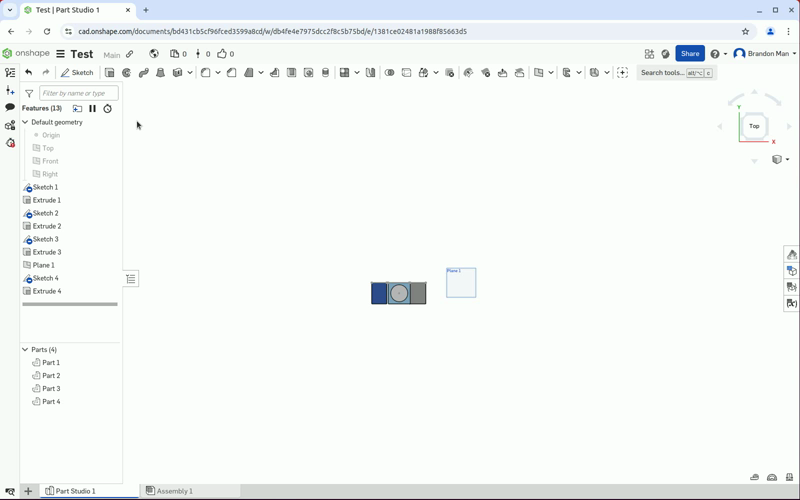
key(up, 3)
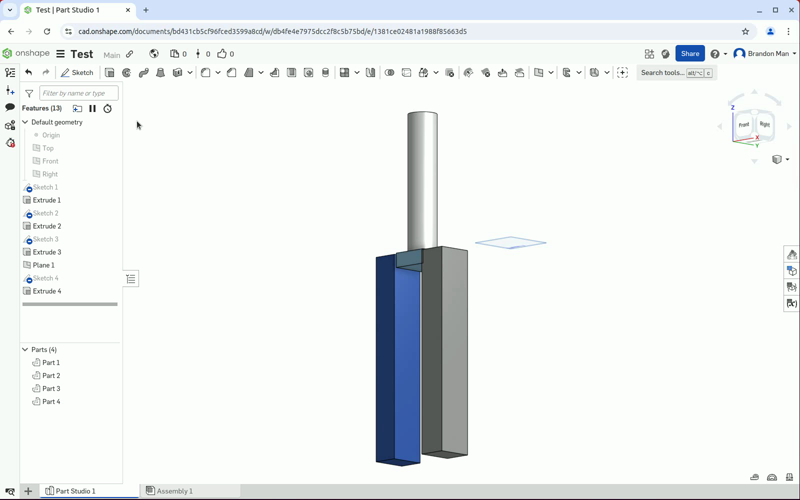
key(left, 3)
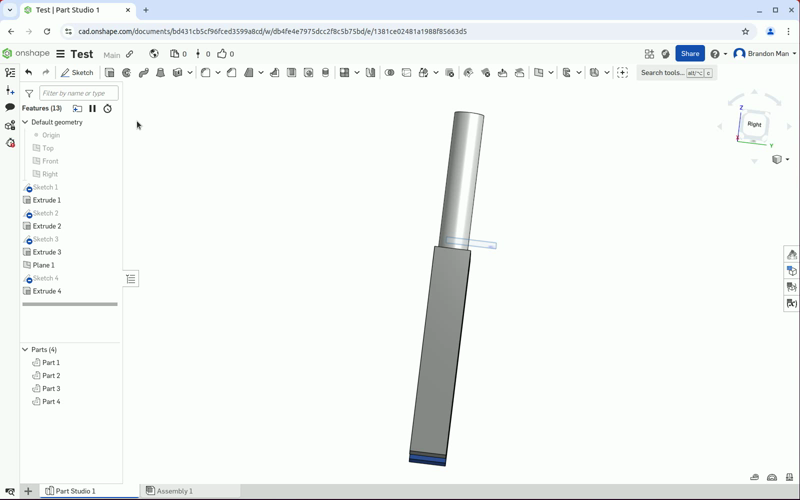
key(right, 3)
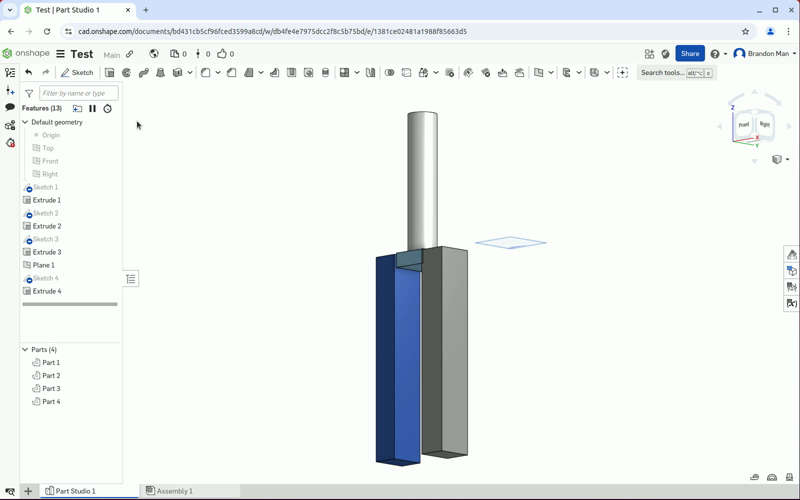
key(down, 3)
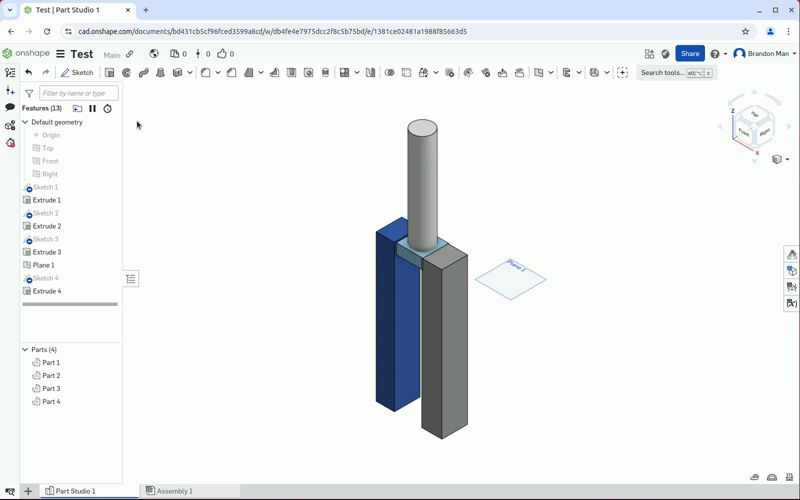
mouse_move(73, 189)
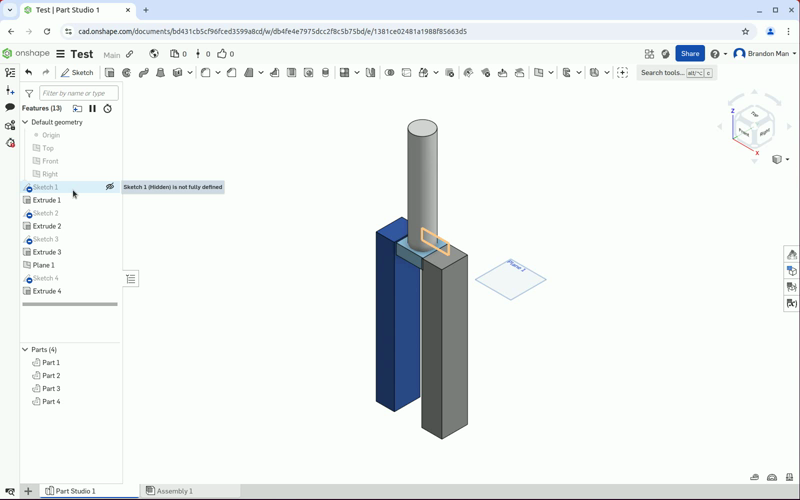
click(73, 189)